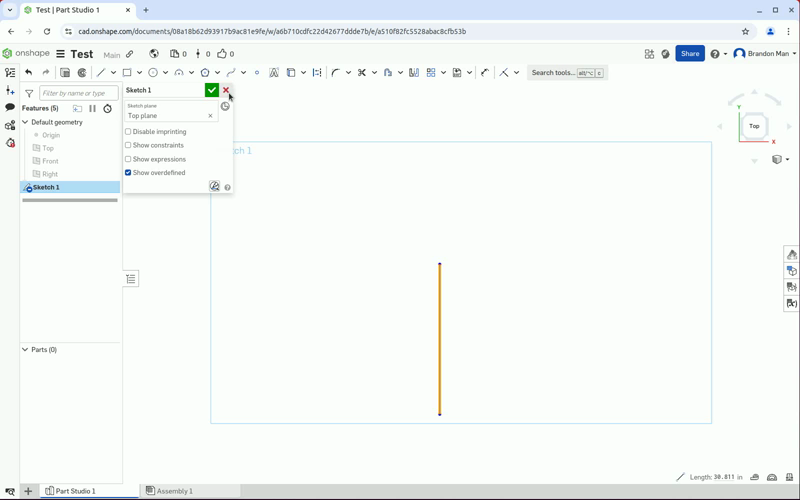
key(shift+h)
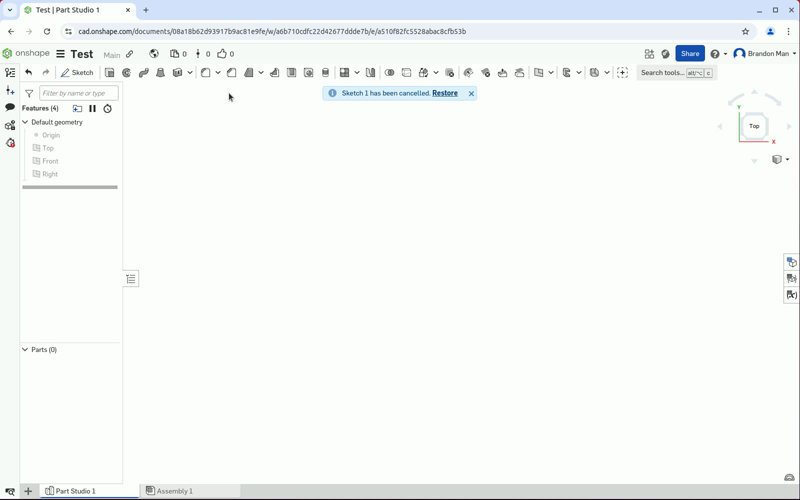
mouse_move(73, 352)
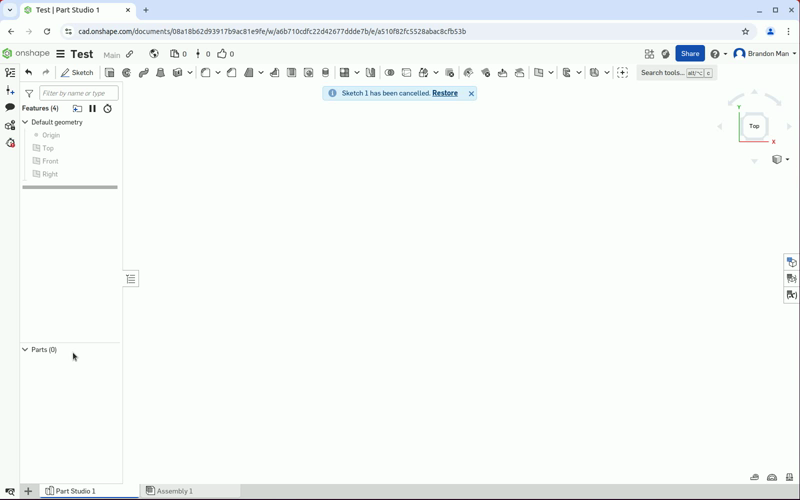
key(y)
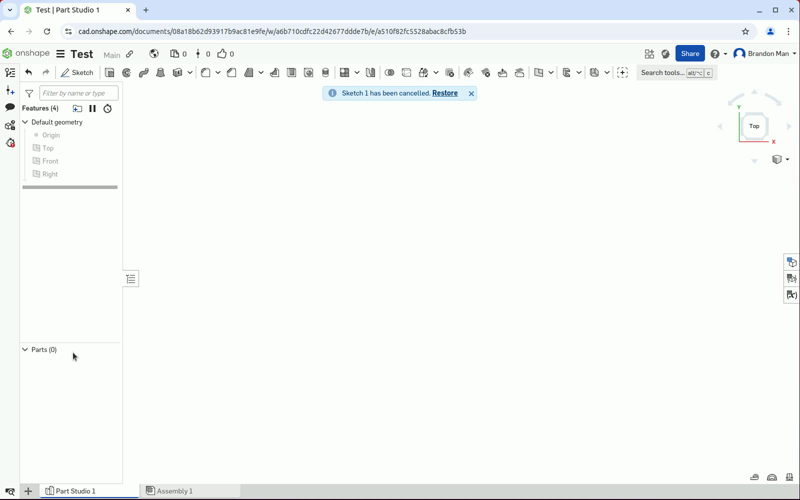
key(shift+p)
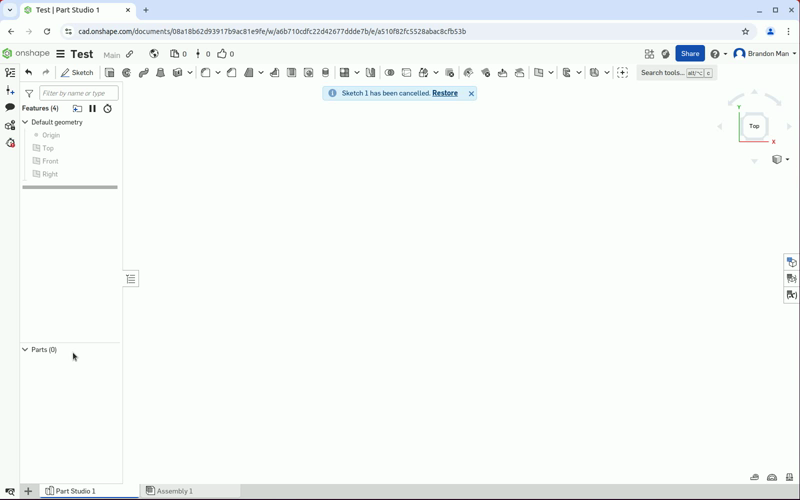
key(space)
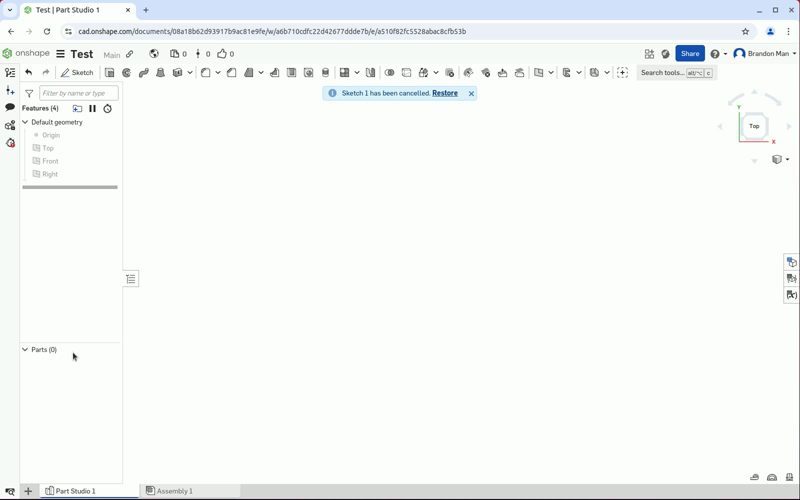
key_down(shift)
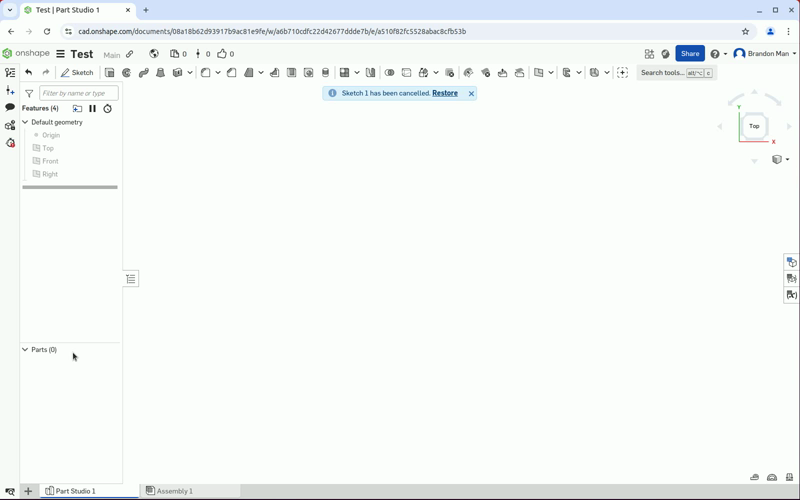
key(up)
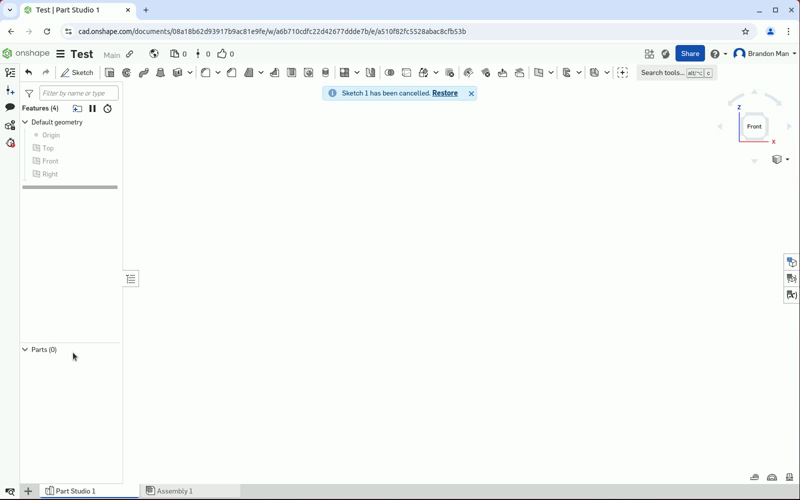
key_up(shift)
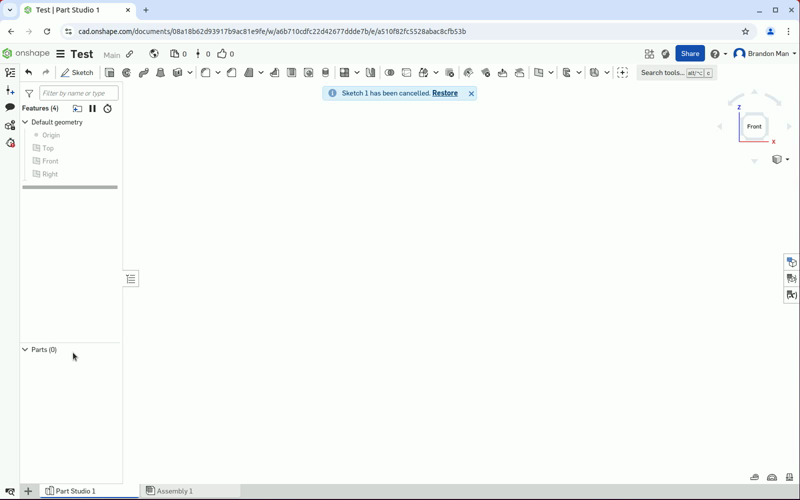
mouse_move(73, 352)
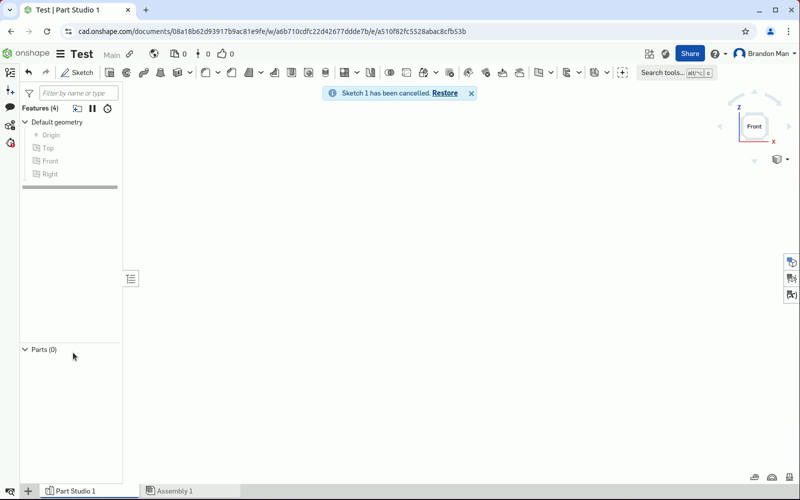
key(shift+y)
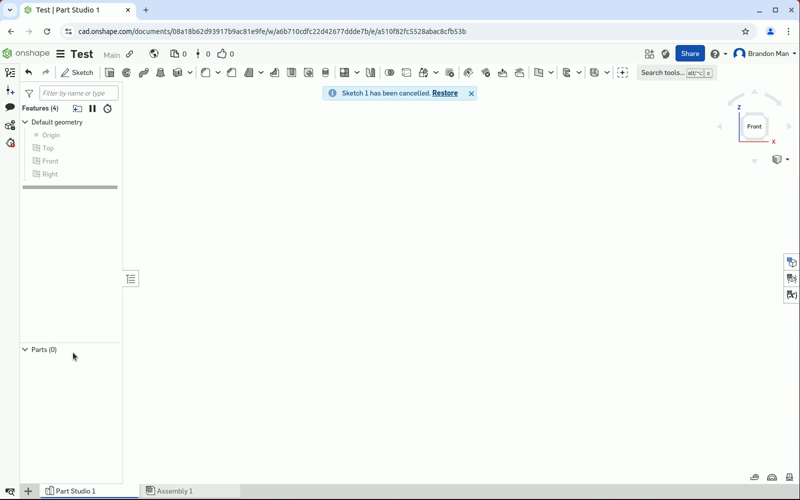
key(shift+s)
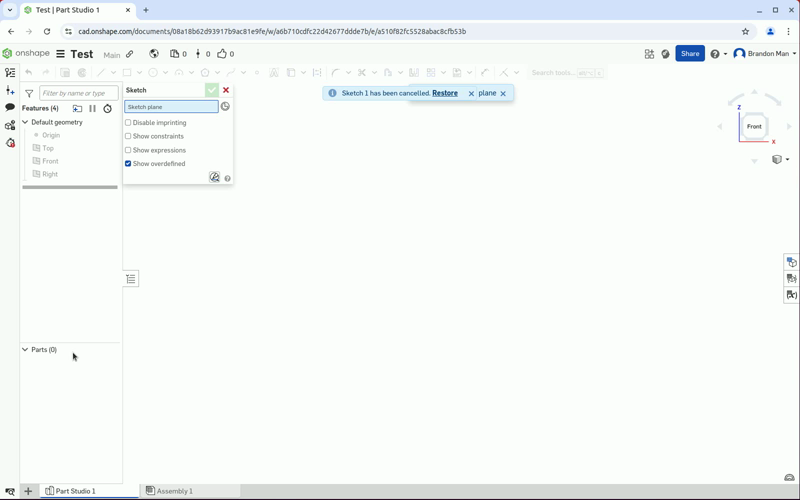
mouse_move(73, 163)
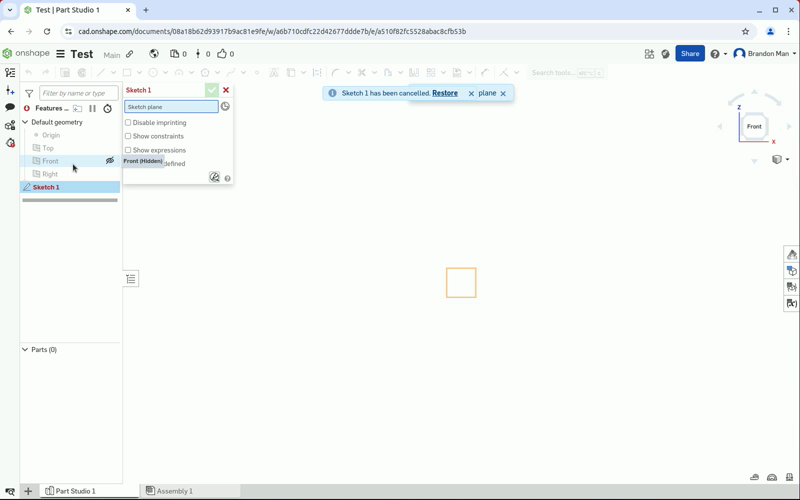
click(73, 163)
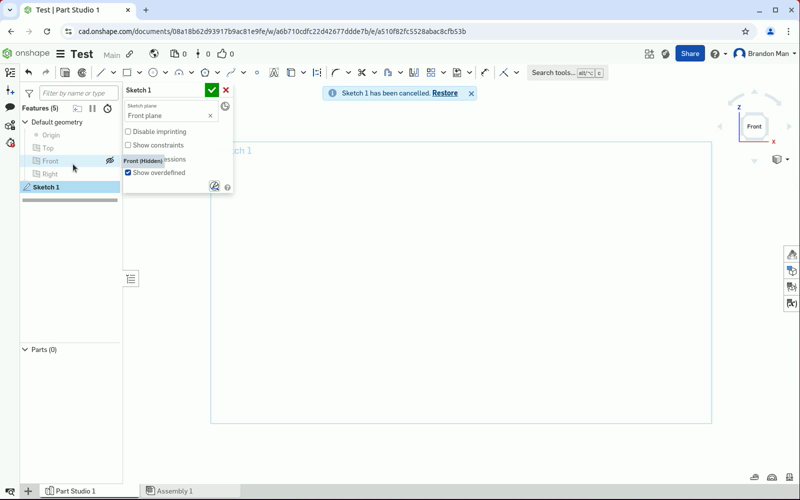
mouse_move(73, 352)
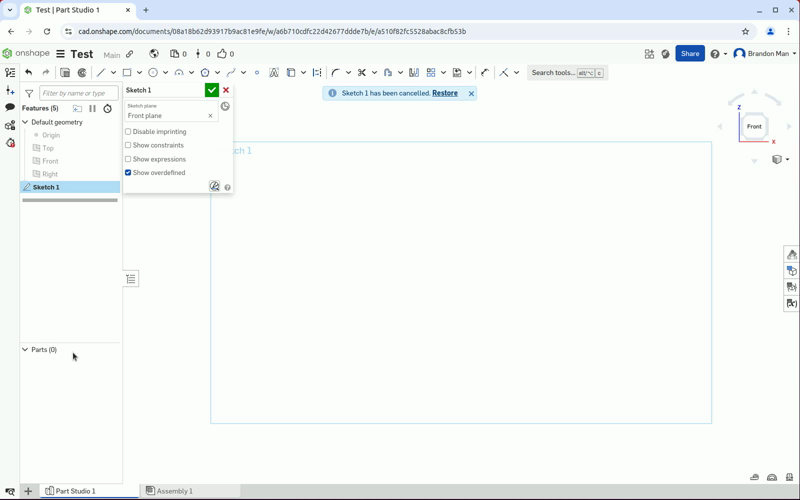
key(y)
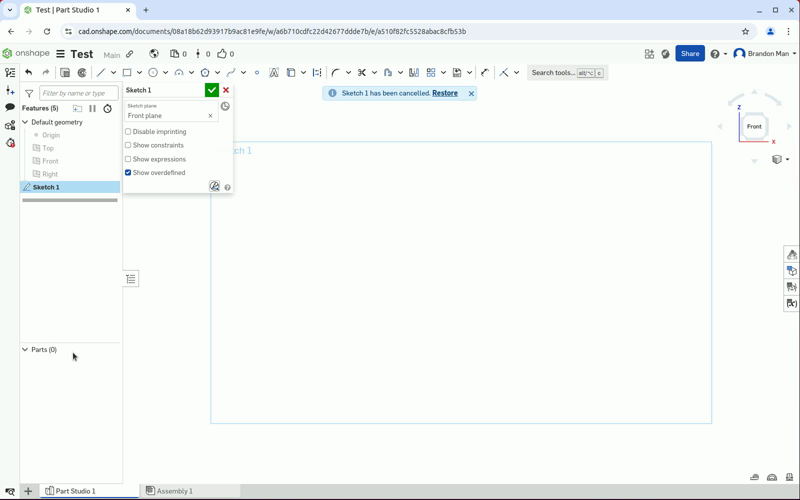
key(l)
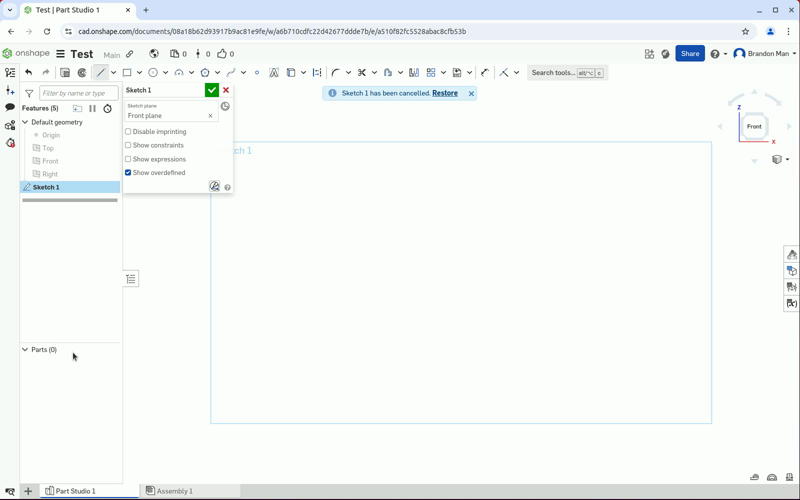
key_down(shift)
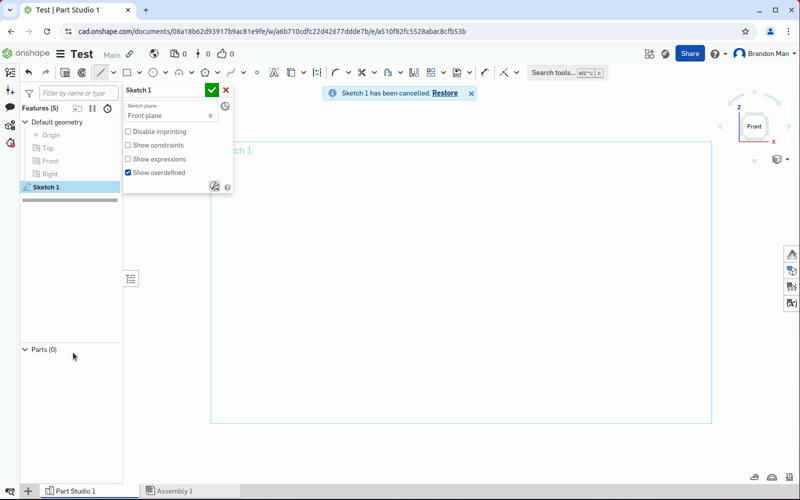
mouse_move(460, 282)
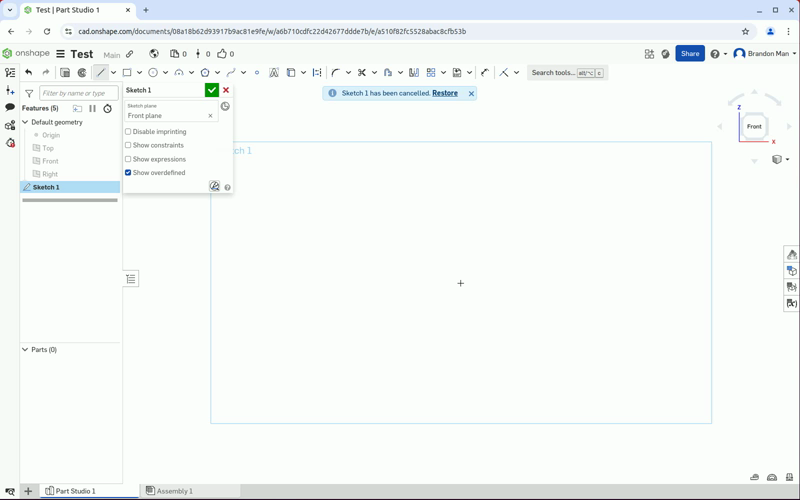
click(460, 282)
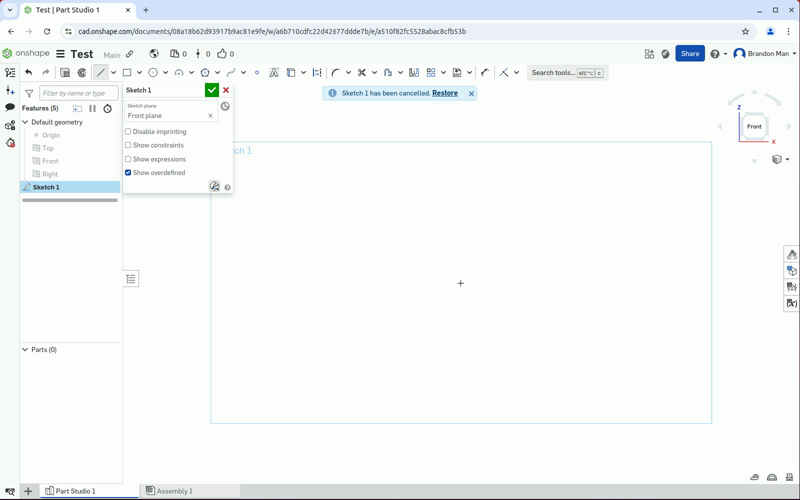
key_up(shift)
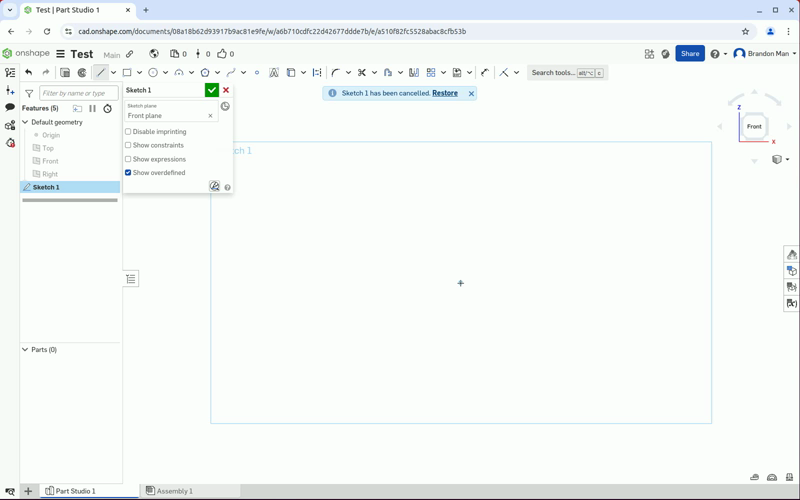
key_down(shift)
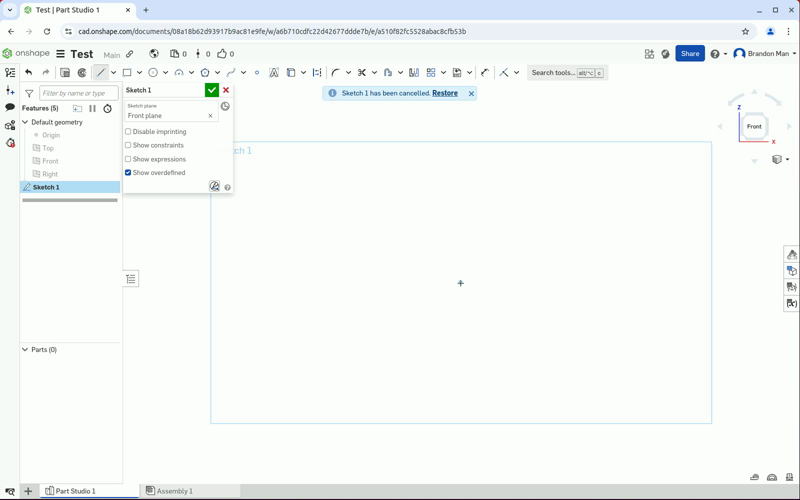
mouse_move(490, 282)
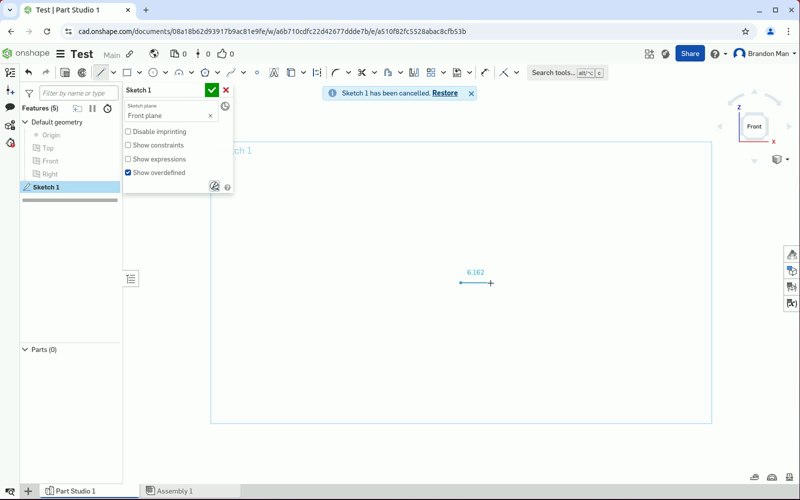
mouse_move(464, 282)
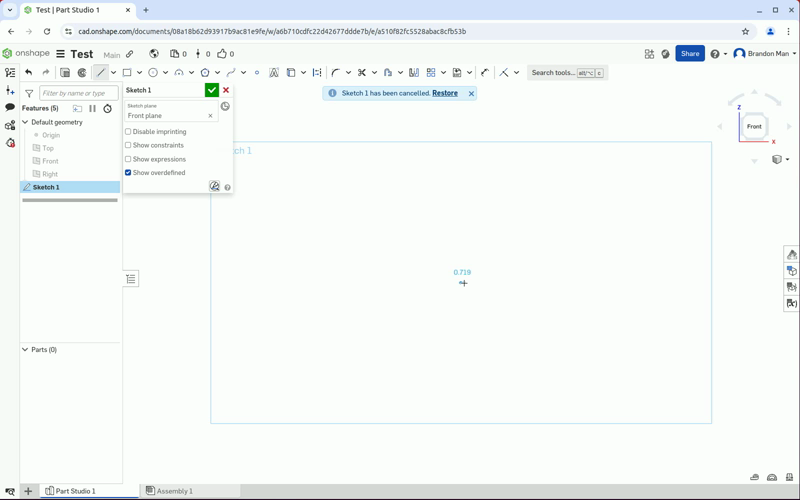
scroll(6)
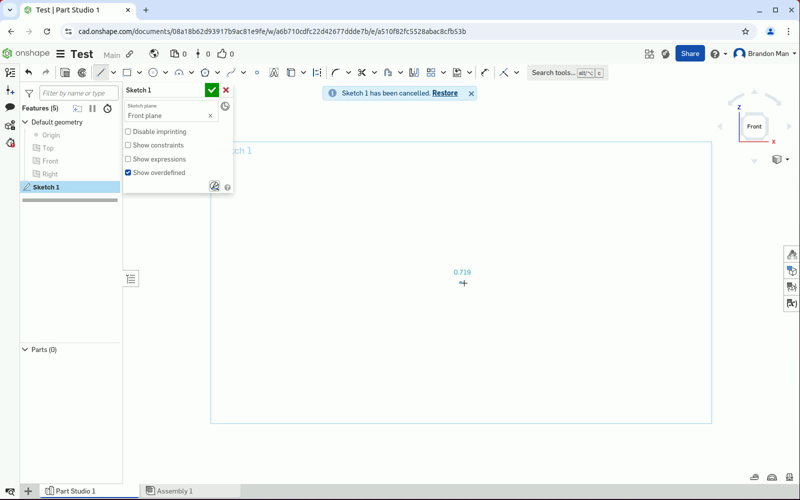
scroll(6)
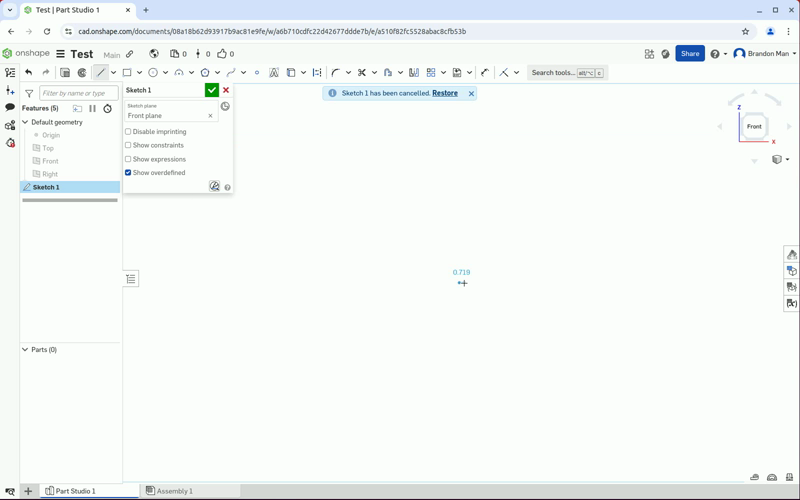
scroll(6)
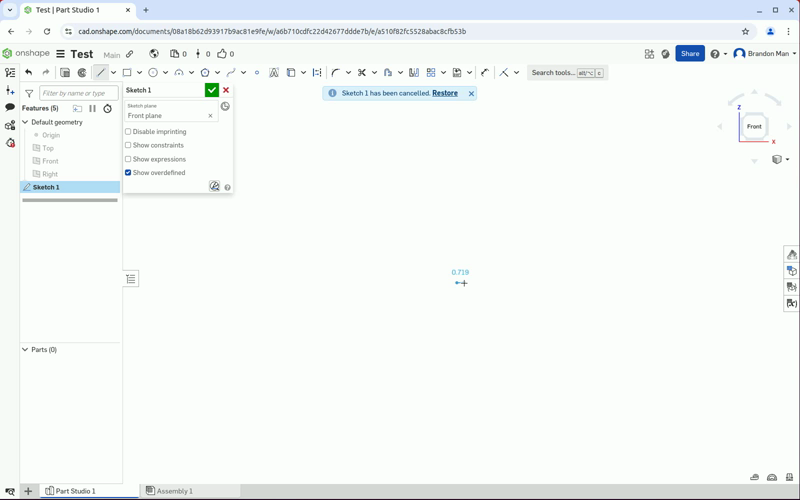
scroll(6)
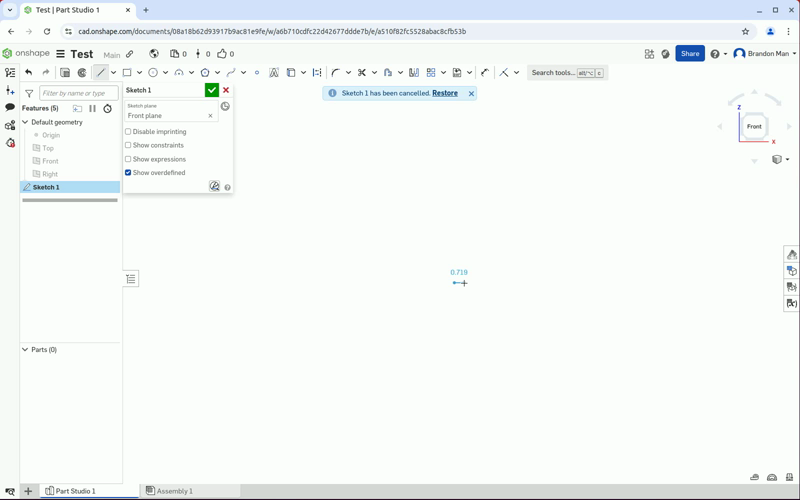
scroll(6)
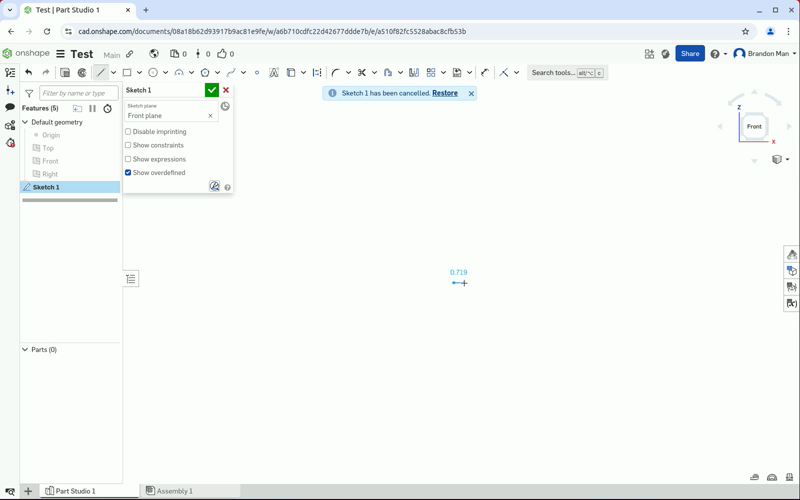
scroll(6)
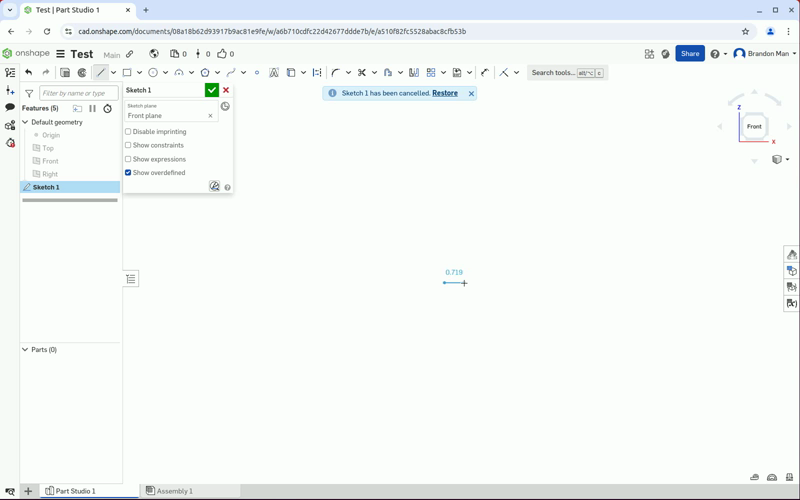
scroll(6)
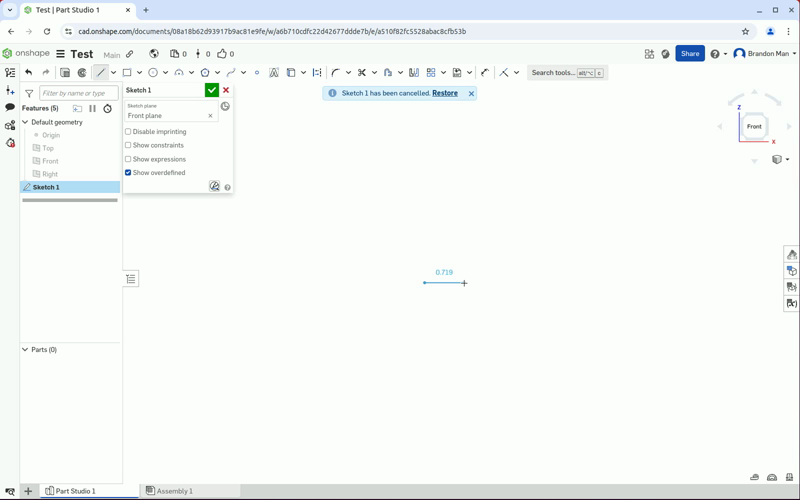
click(464, 282)
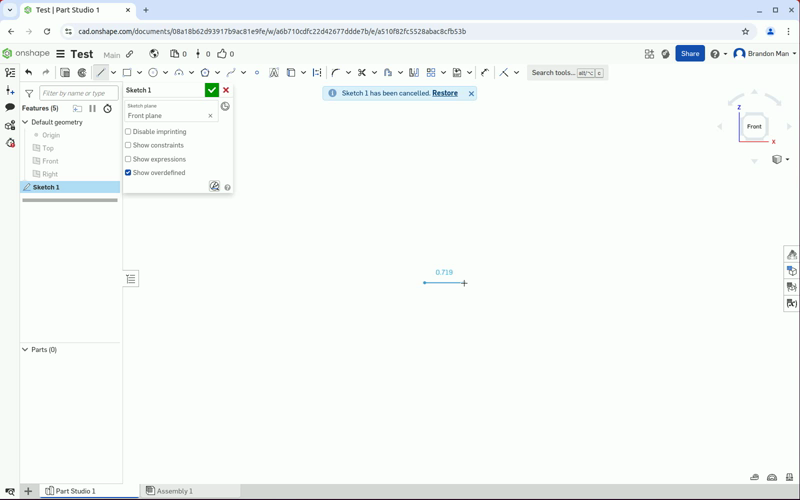
scroll(-6)
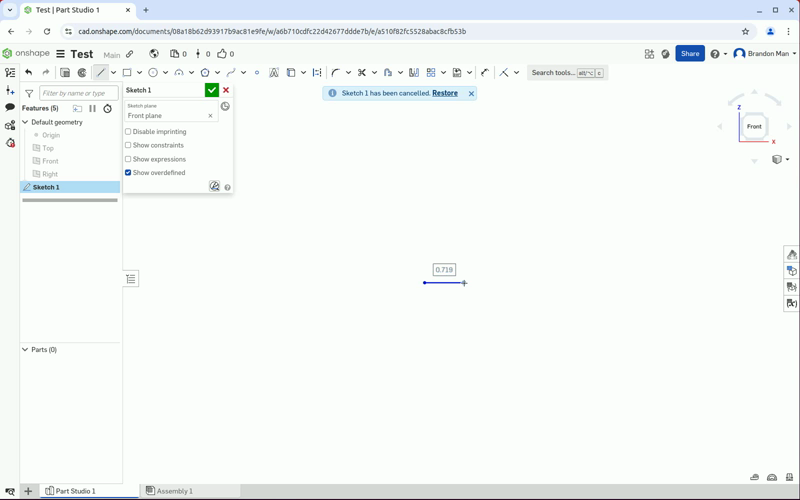
scroll(-6)
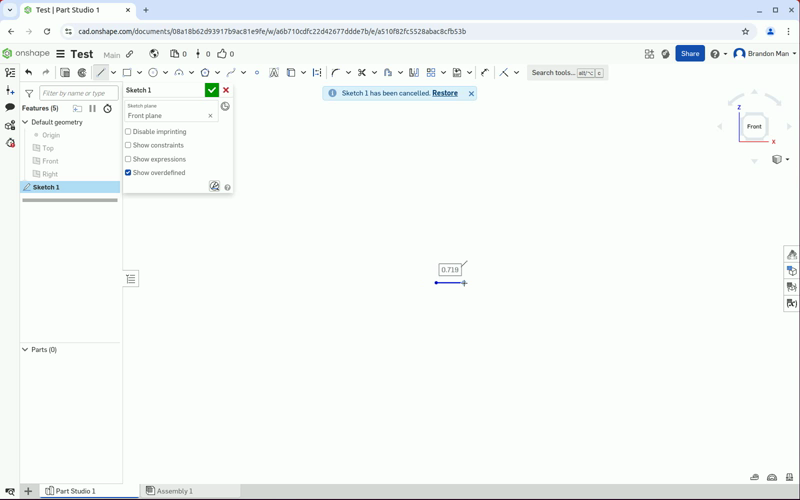
scroll(-6)
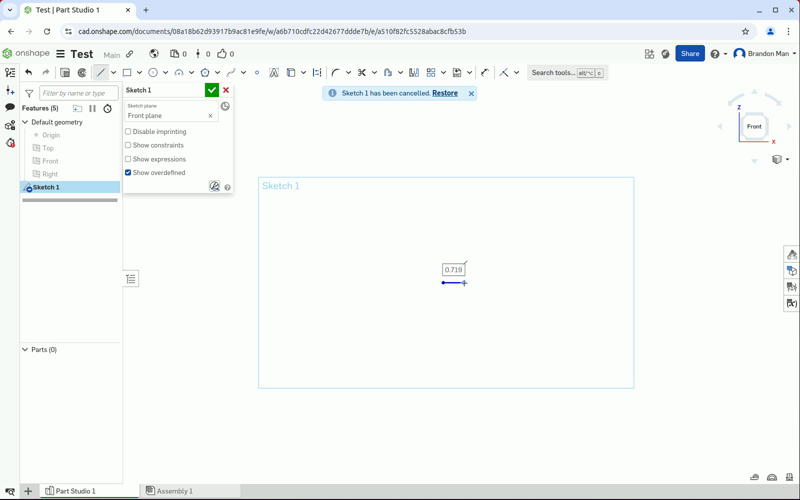
scroll(-6)
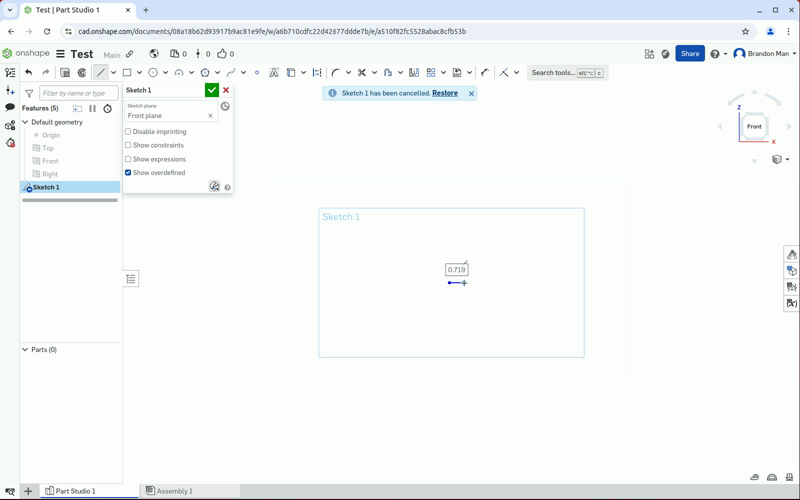
scroll(-6)
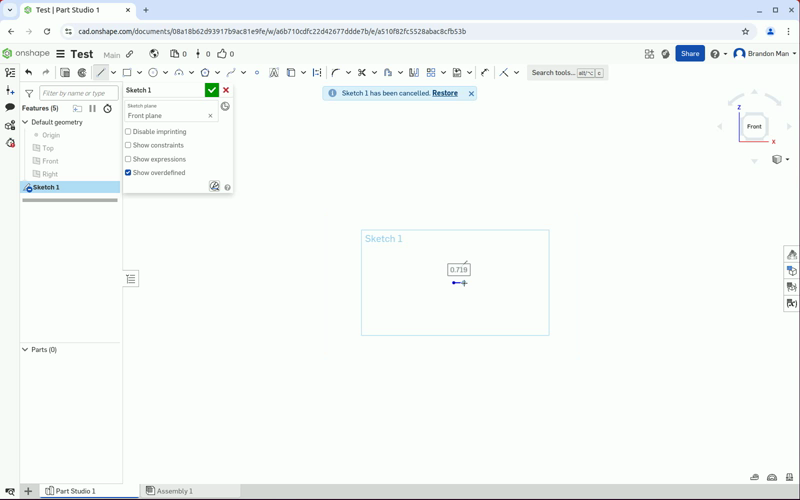
scroll(-6)
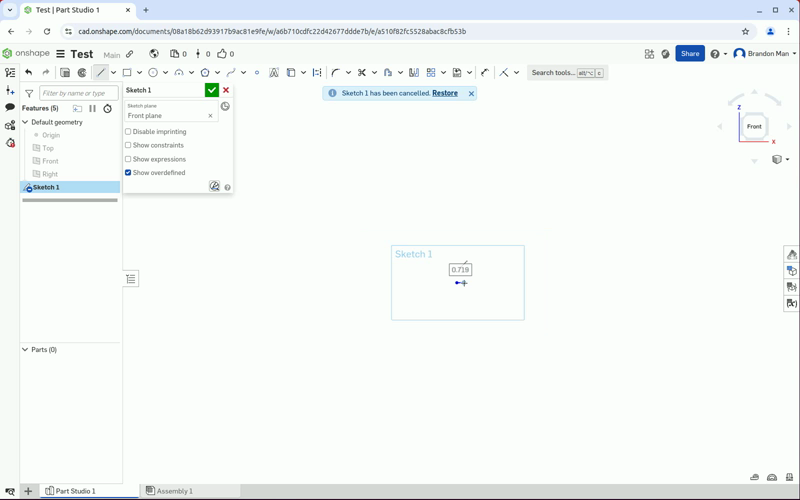
scroll(-6)
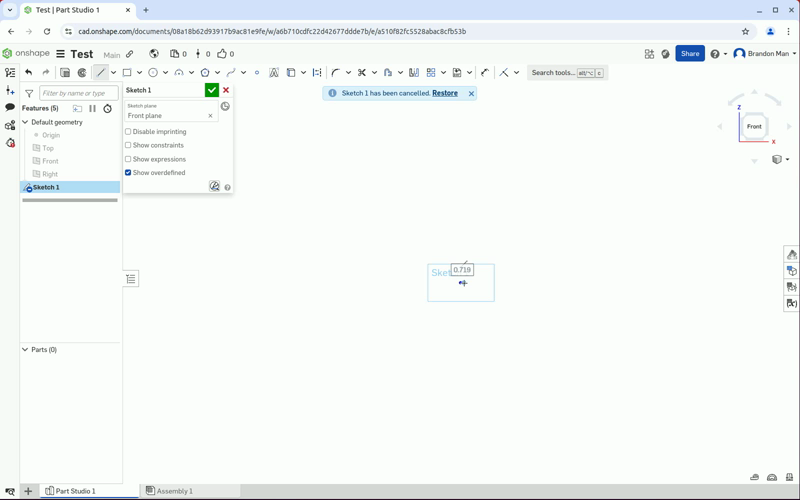
key_up(shift)
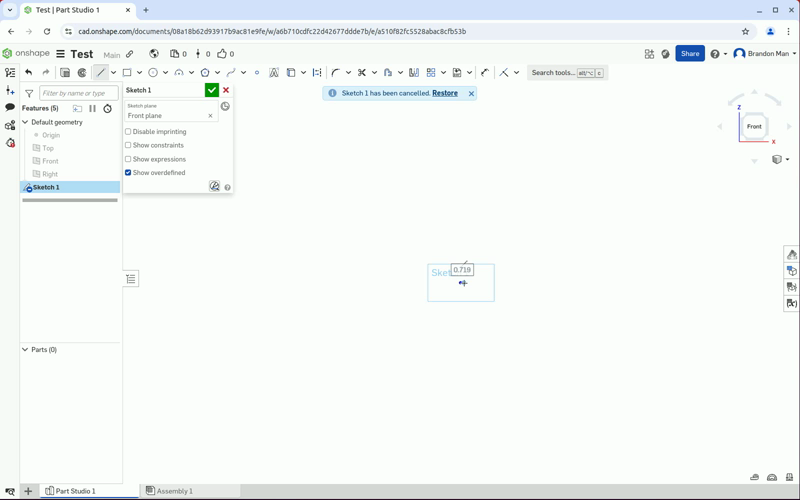
key_down(shift)
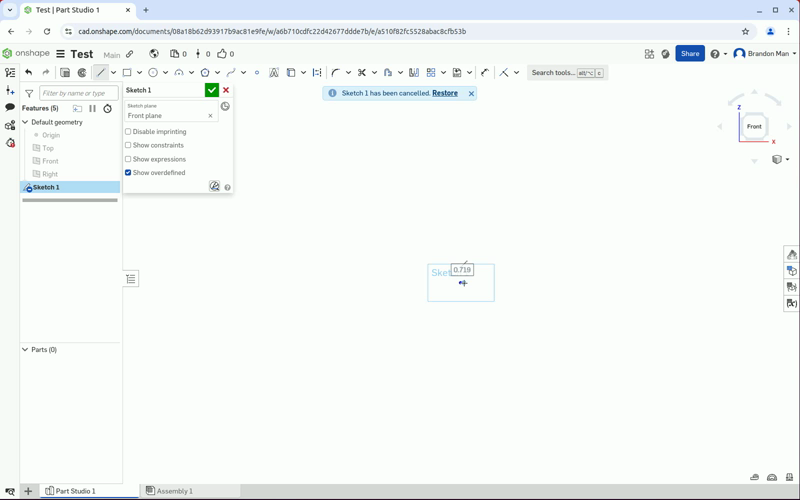
mouse_move(464, 170)
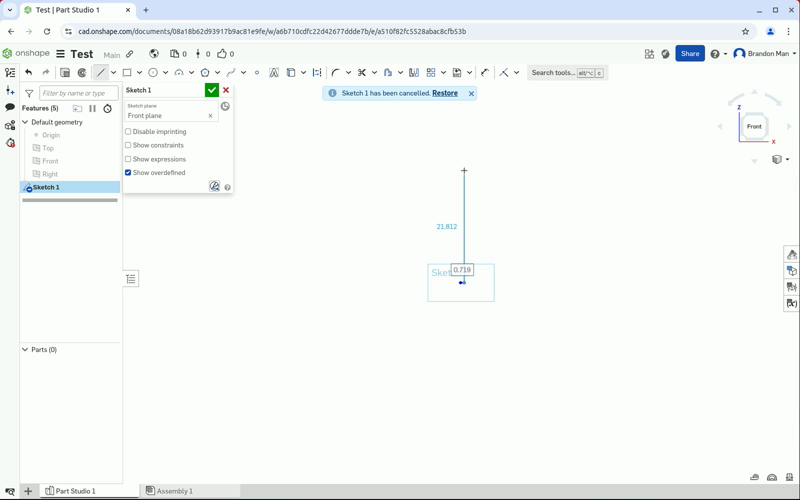
click(464, 170)
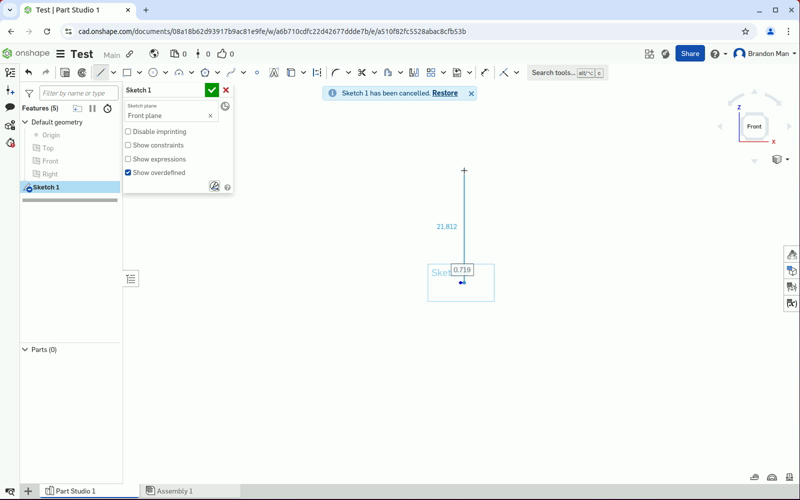
key_up(shift)
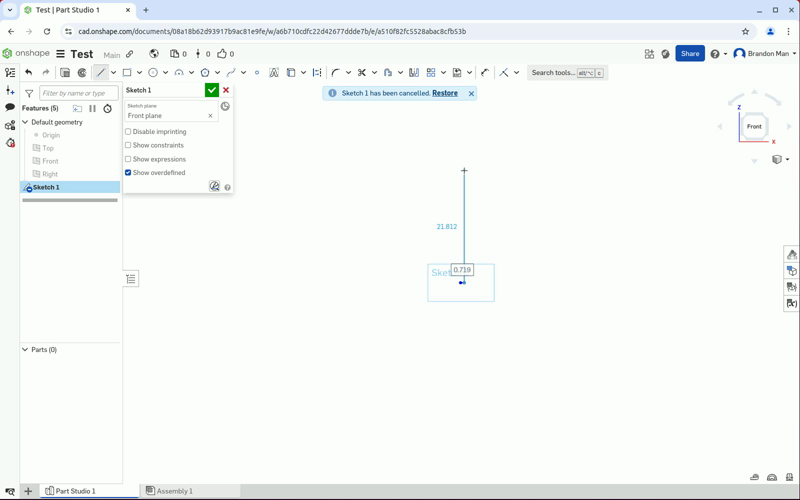
key_down(shift)
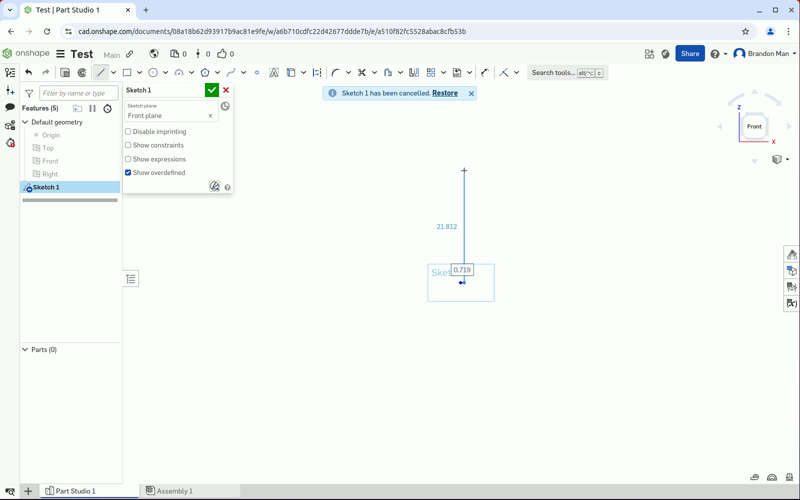
mouse_move(494, 170)
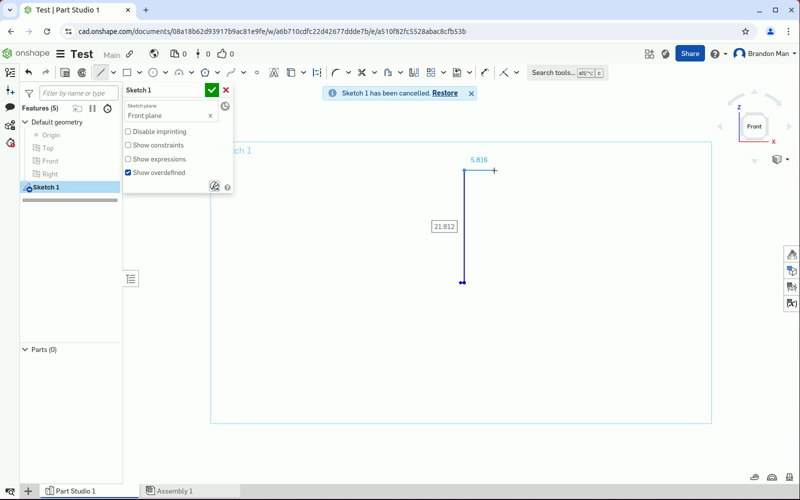
mouse_move(460, 170)
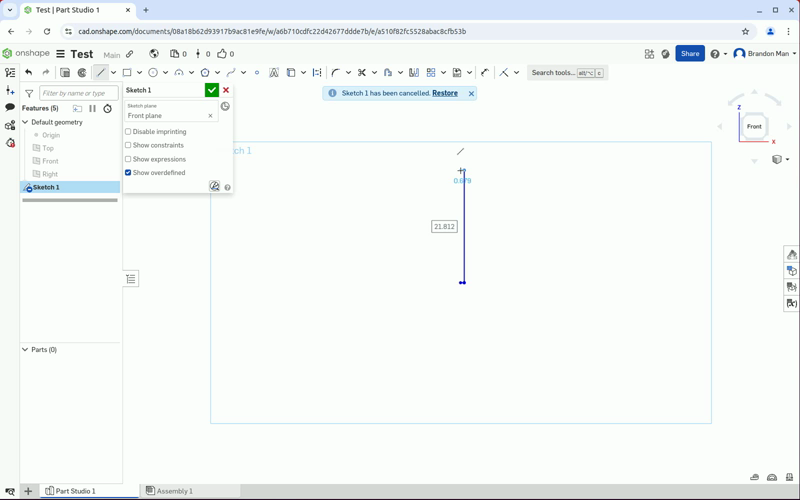
scroll(6)
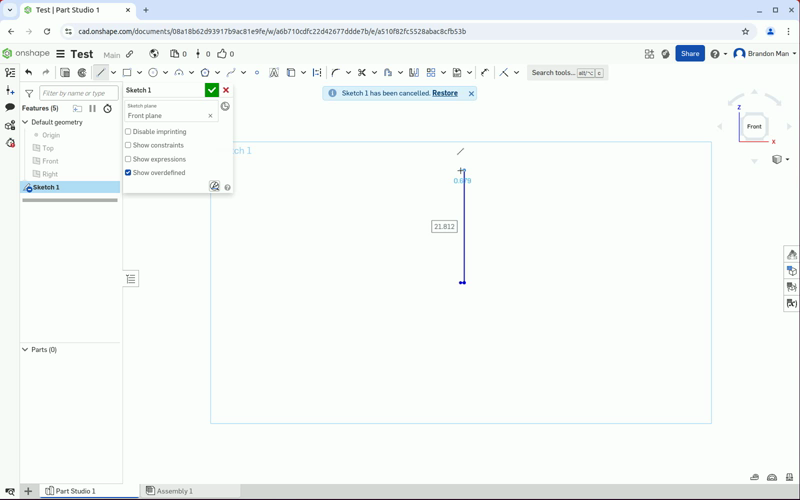
scroll(6)
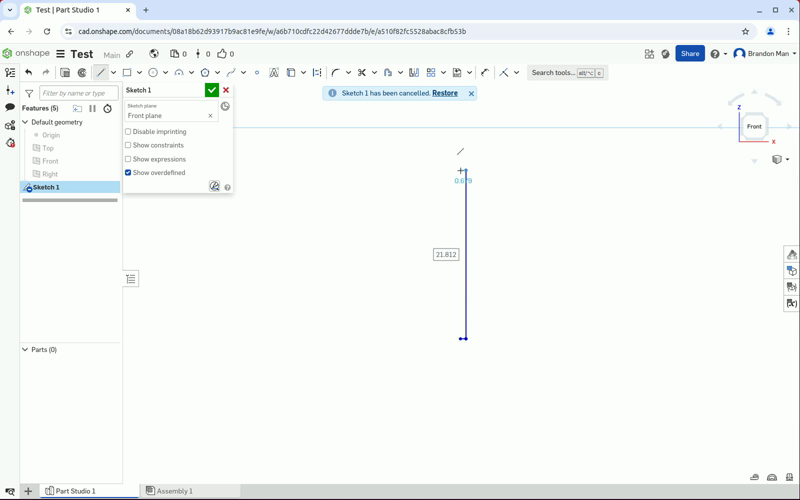
scroll(6)
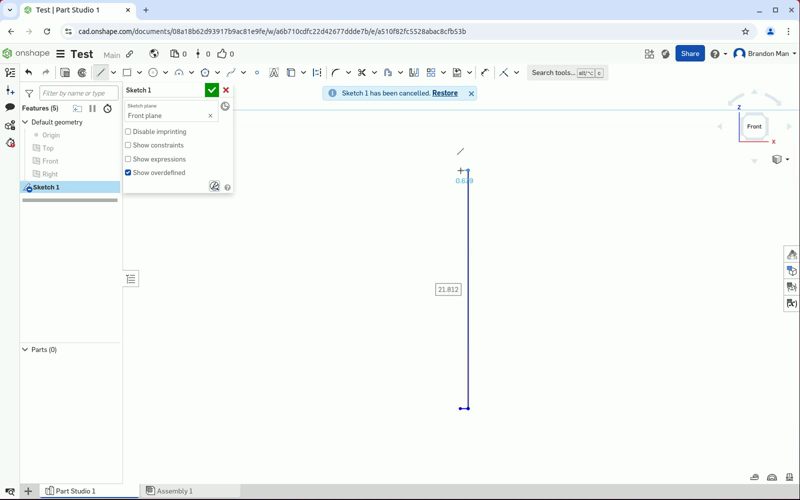
scroll(6)
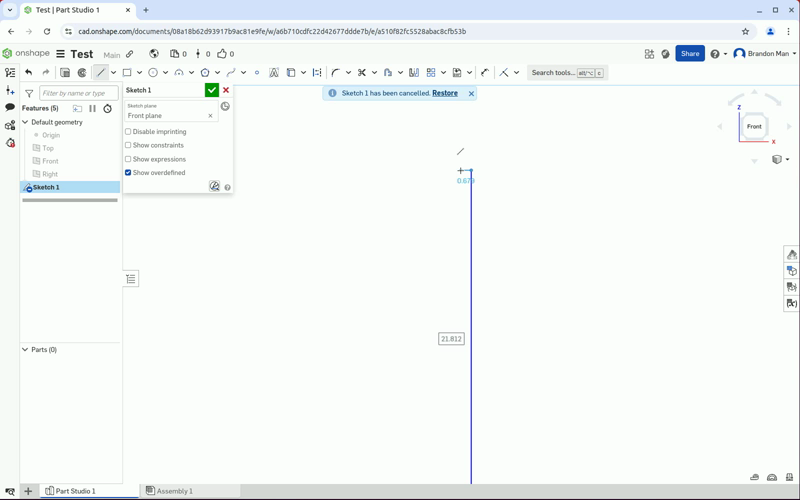
scroll(6)
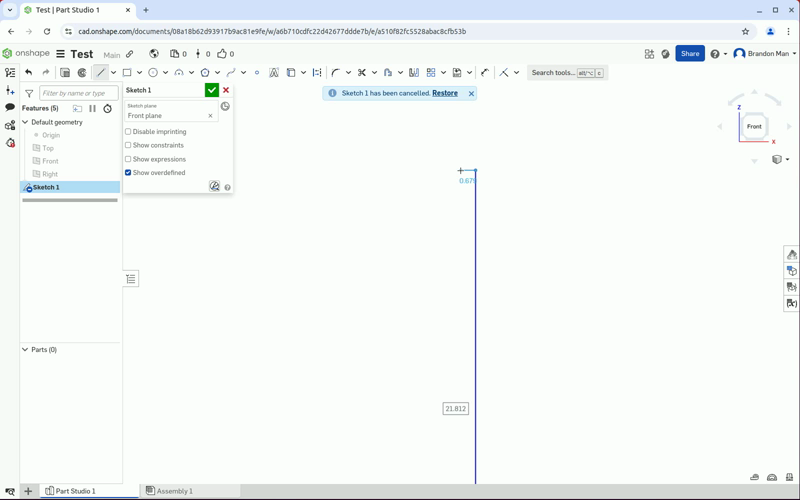
scroll(6)
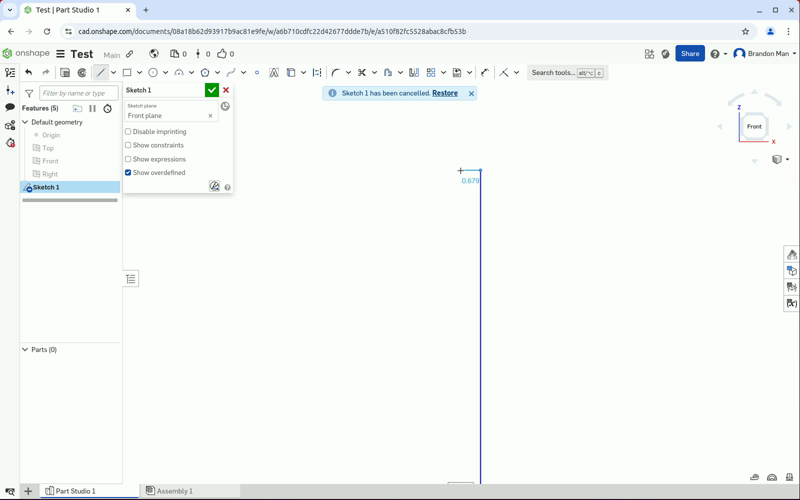
scroll(6)
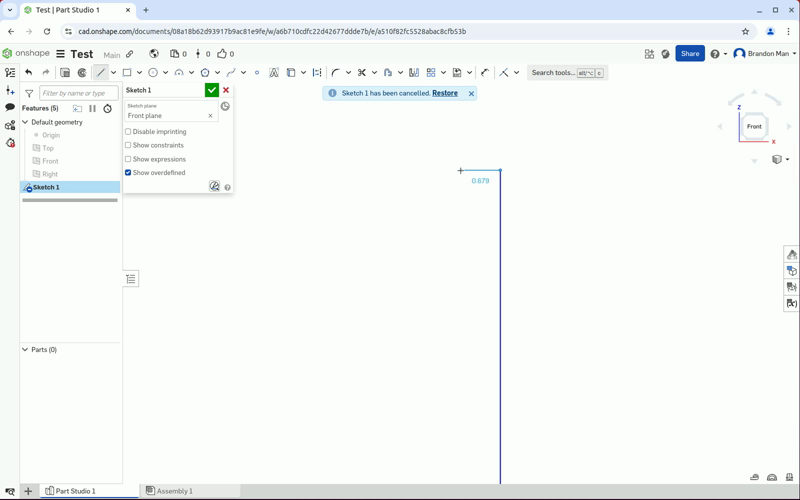
click(460, 170)
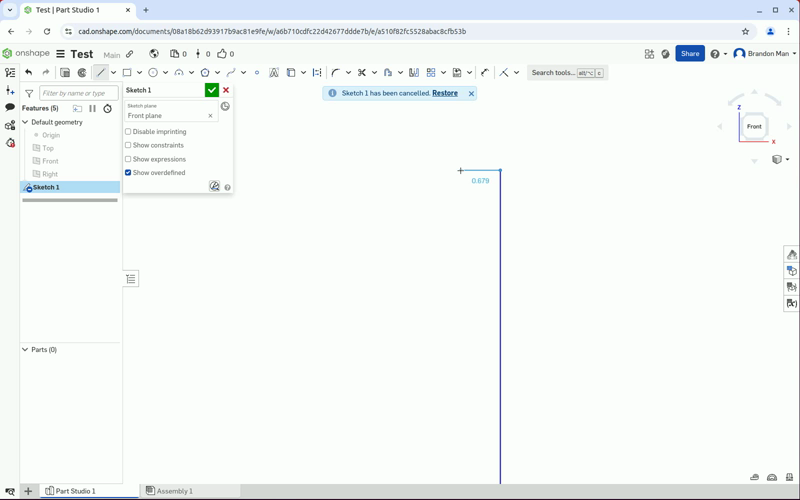
scroll(-6)
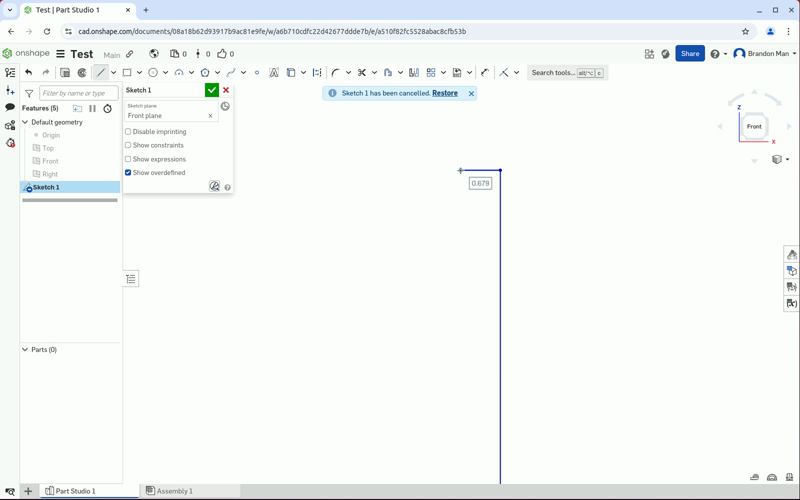
scroll(-6)
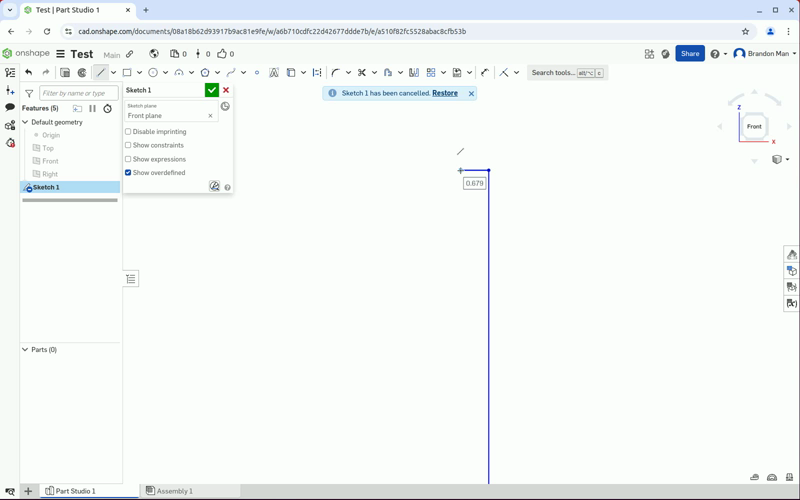
scroll(-6)
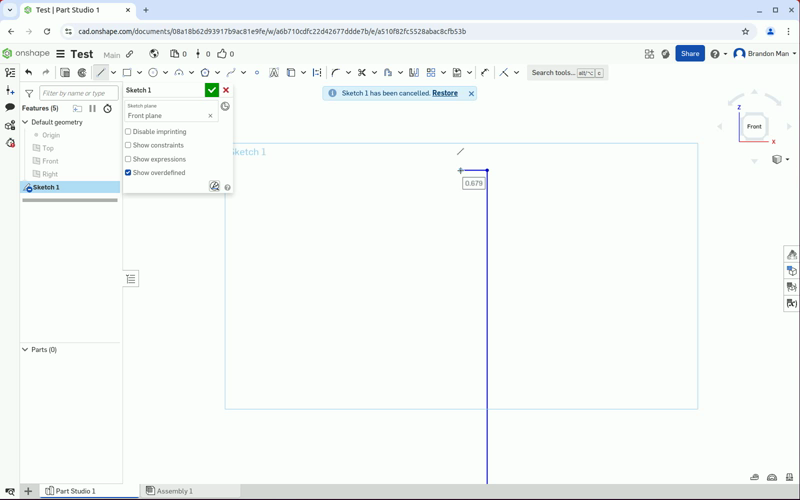
scroll(-6)
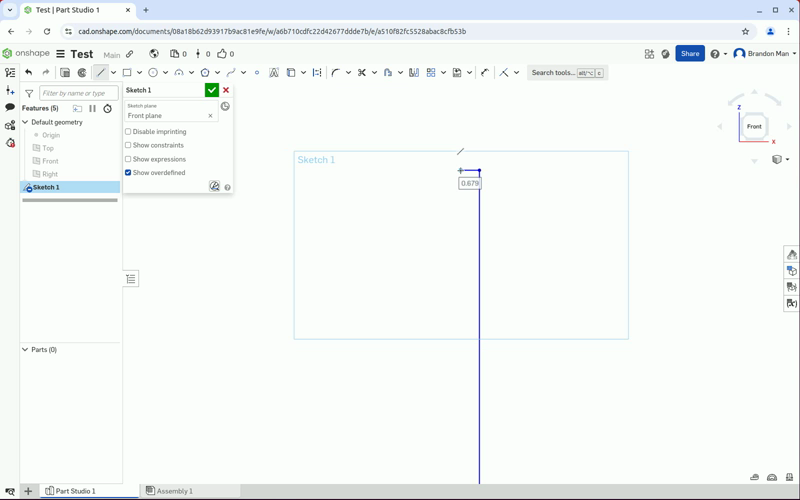
scroll(-6)
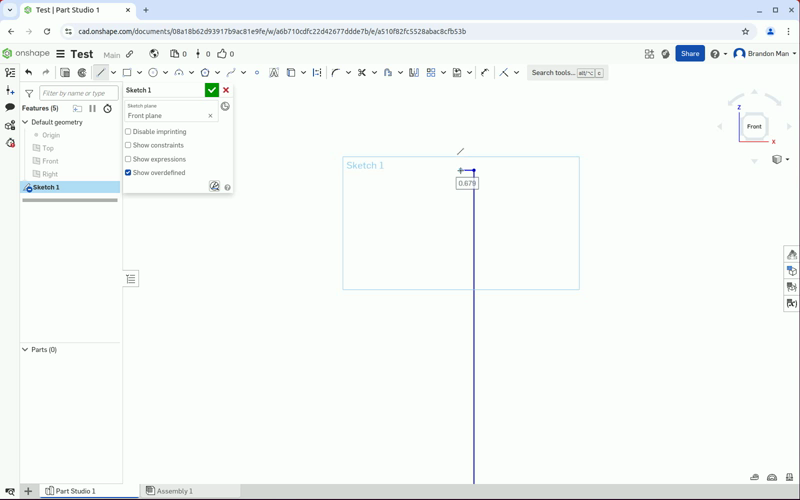
scroll(-6)
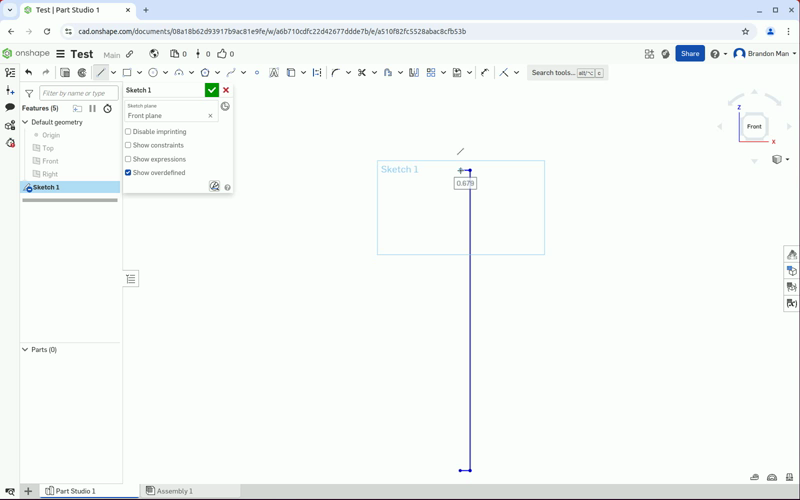
scroll(-6)
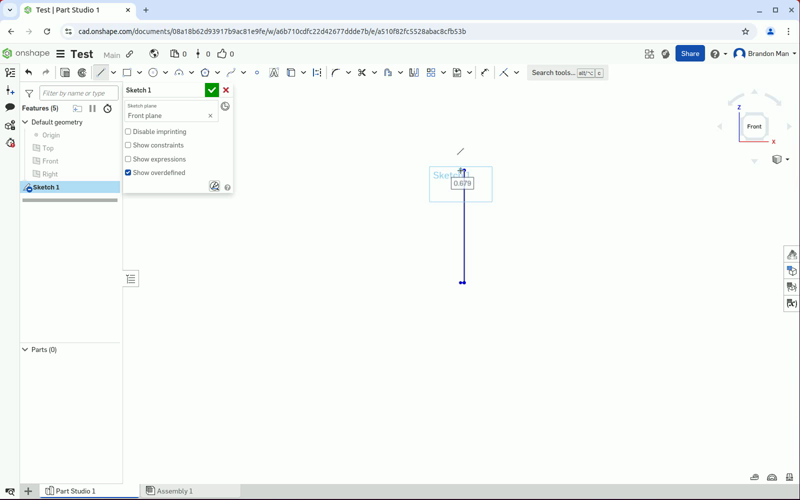
key_up(shift)
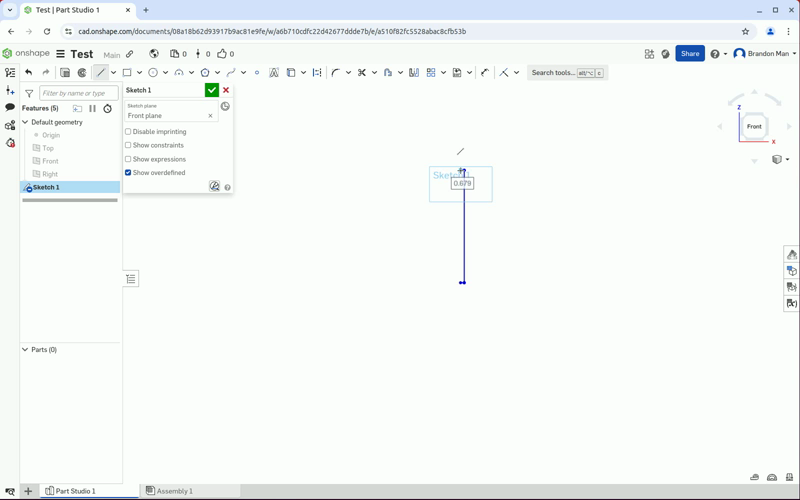
key_down(shift)
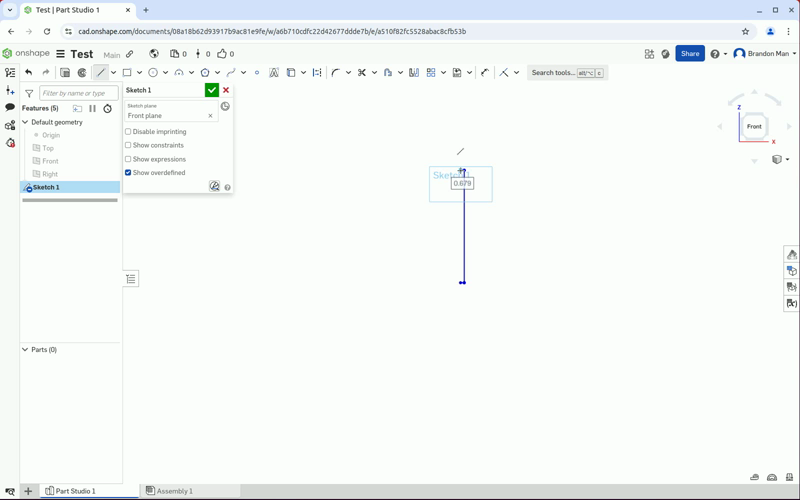
mouse_move(460, 282)
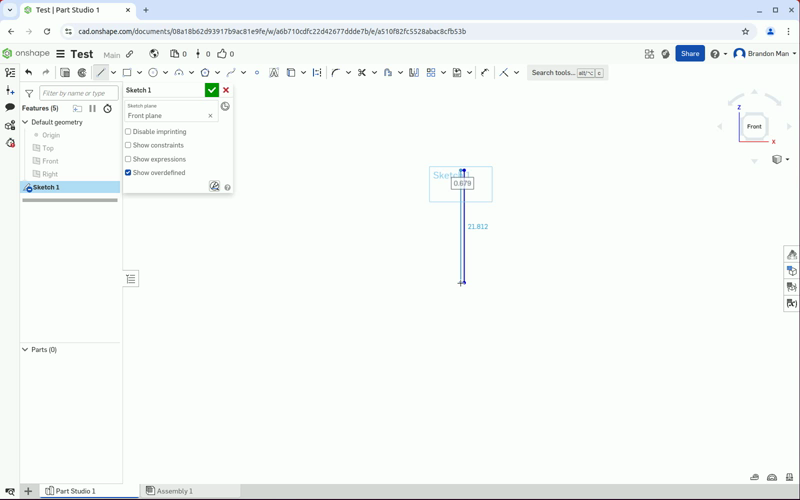
scroll(6)
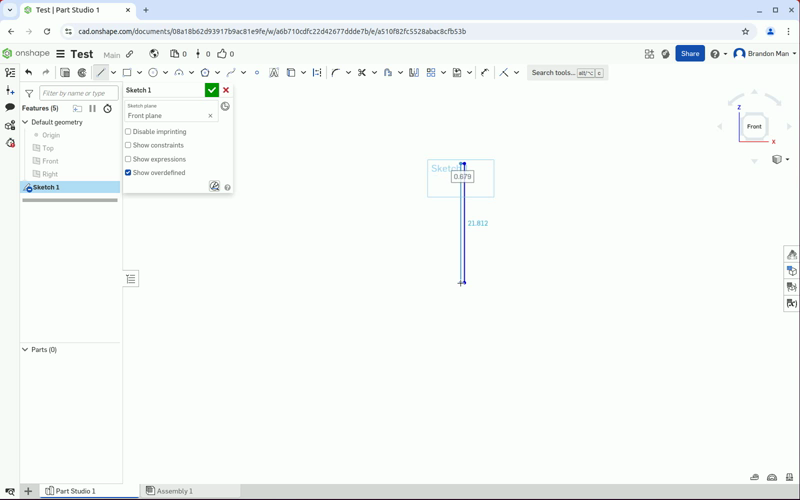
scroll(6)
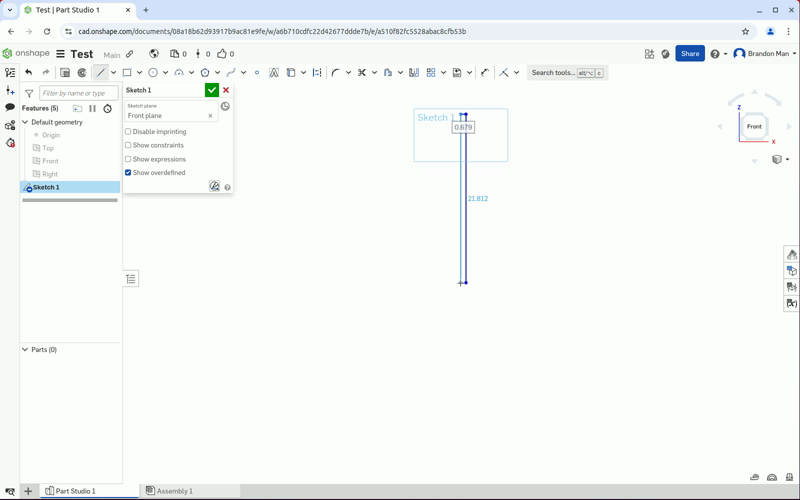
scroll(6)
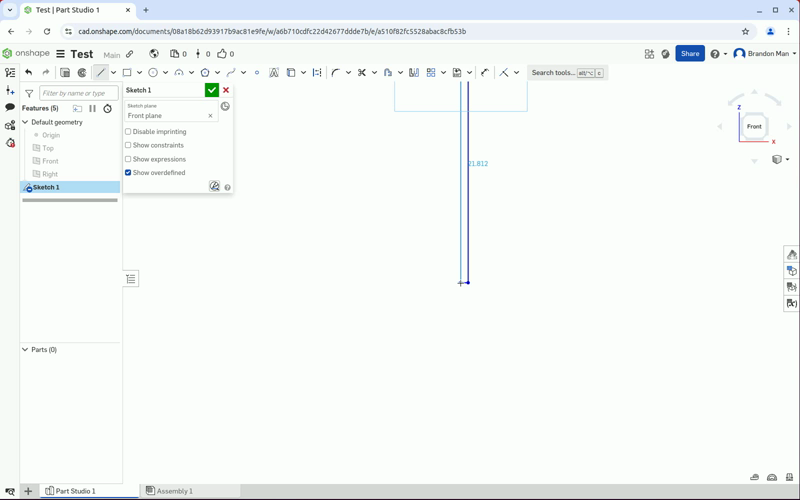
scroll(6)
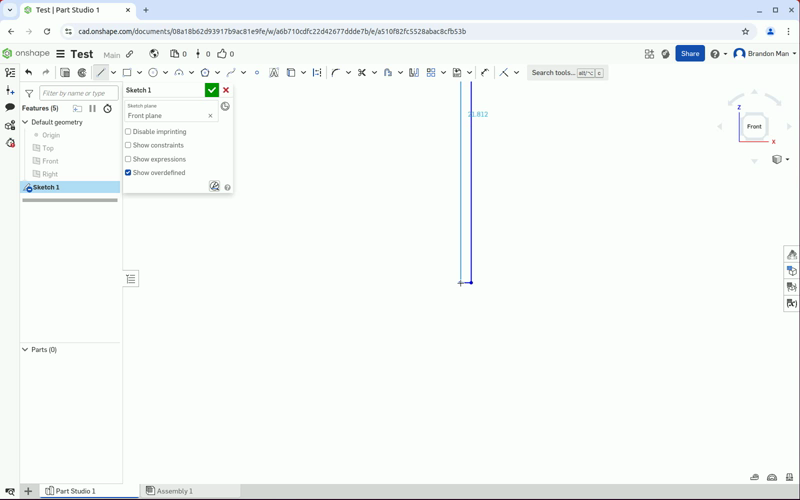
scroll(6)
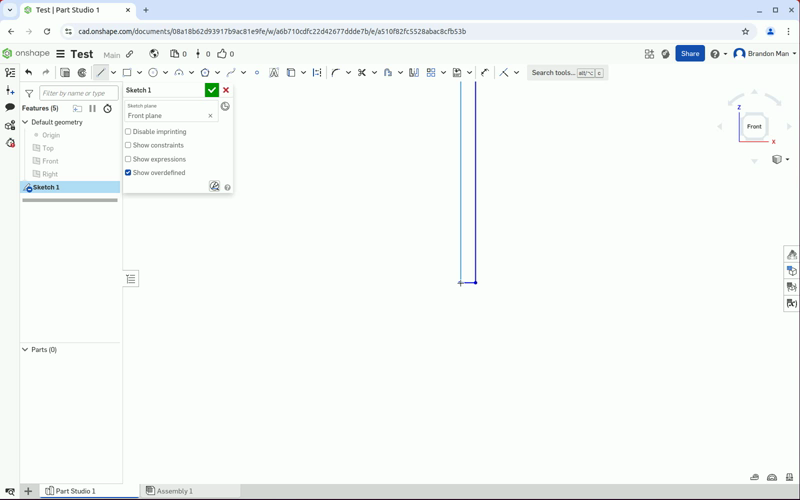
scroll(6)
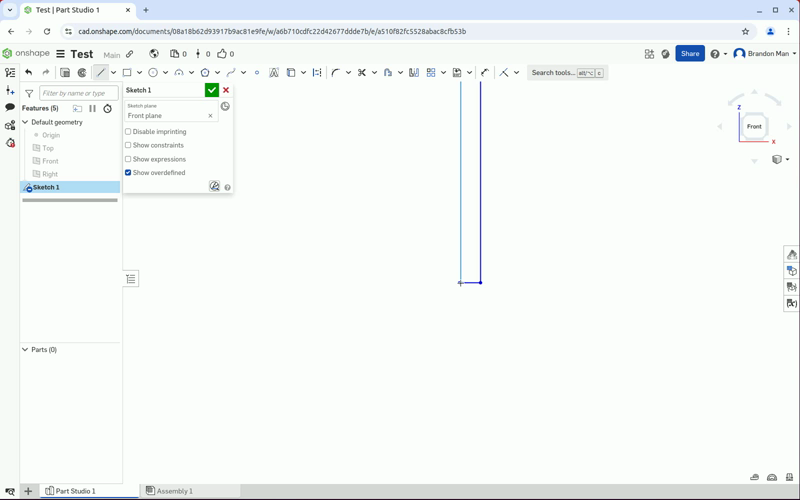
scroll(6)
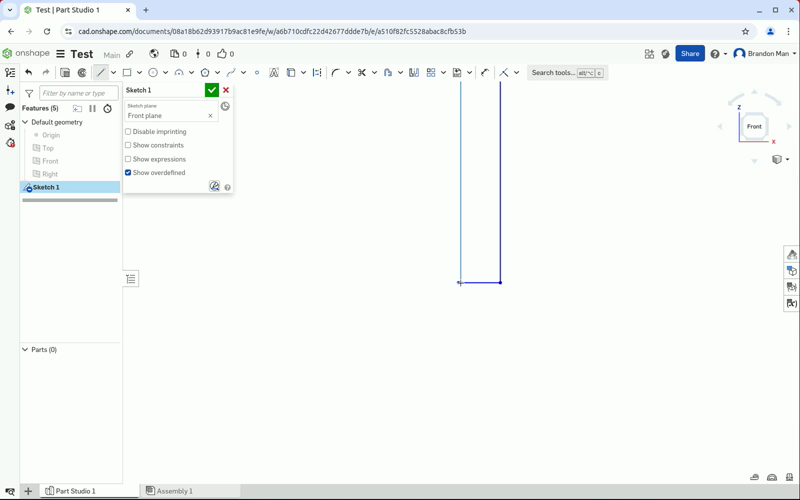
key_up(shift)
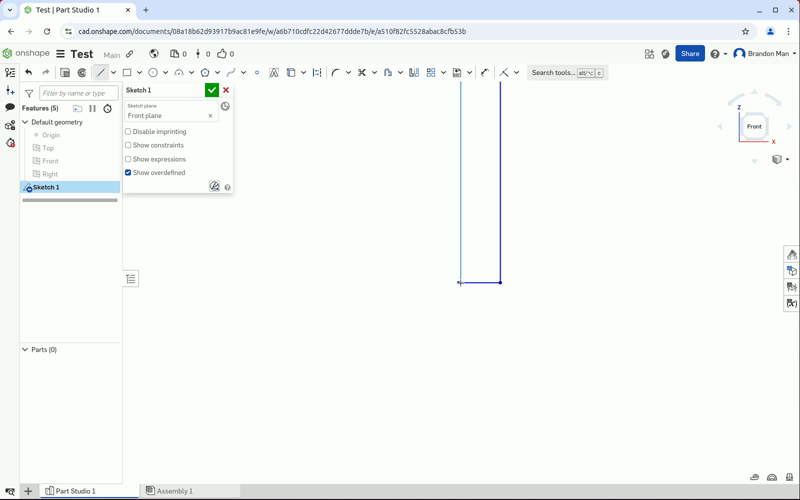
click(460, 282)
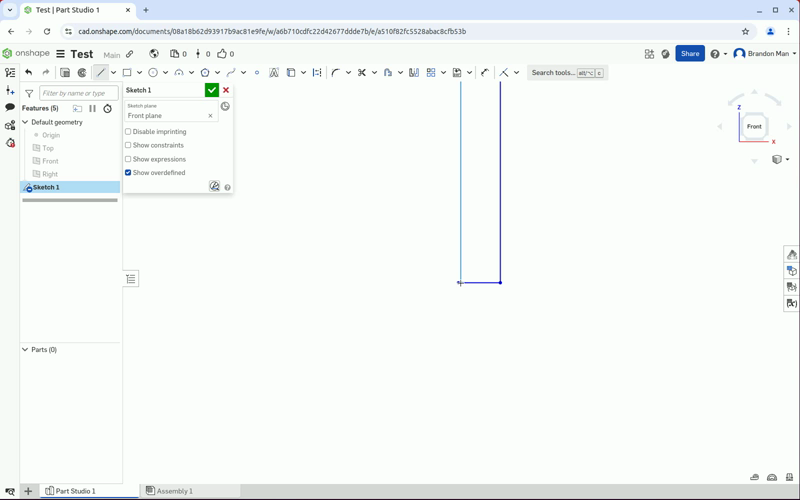
scroll(-6)
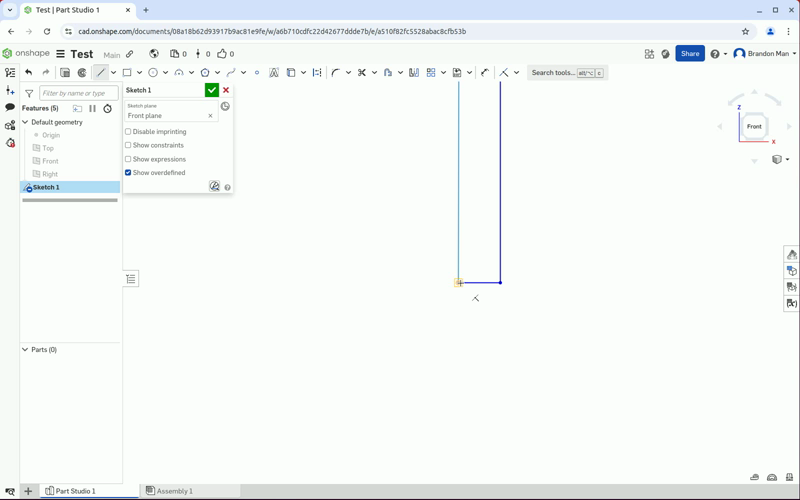
scroll(-6)
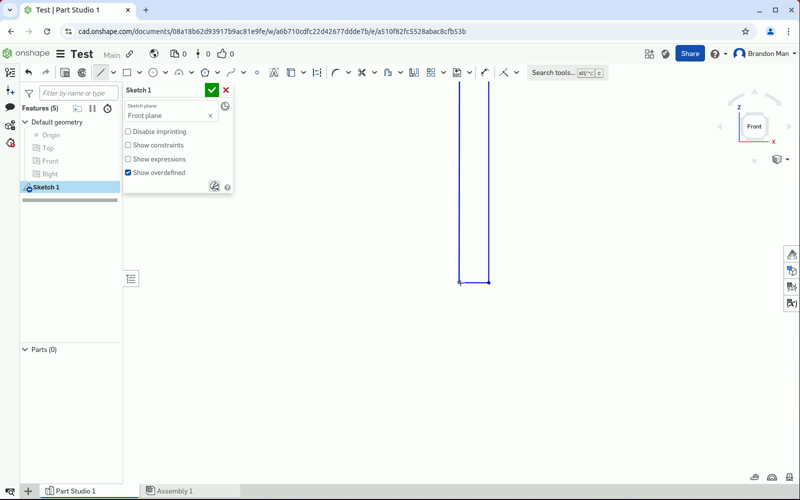
scroll(-6)
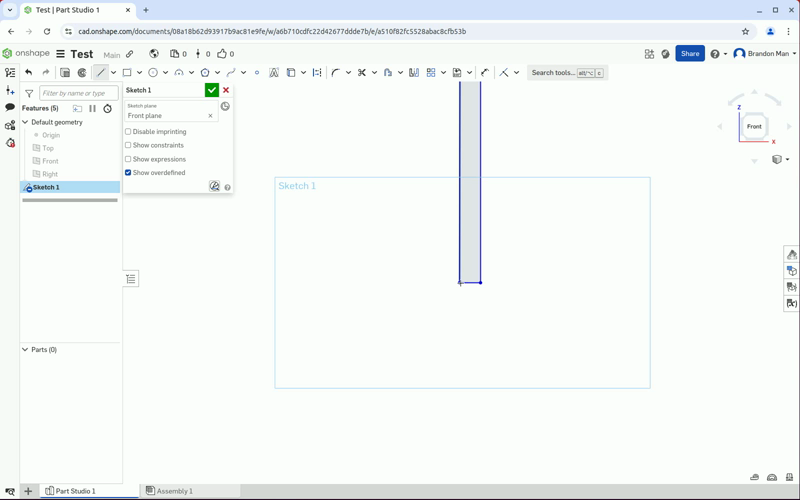
scroll(-6)
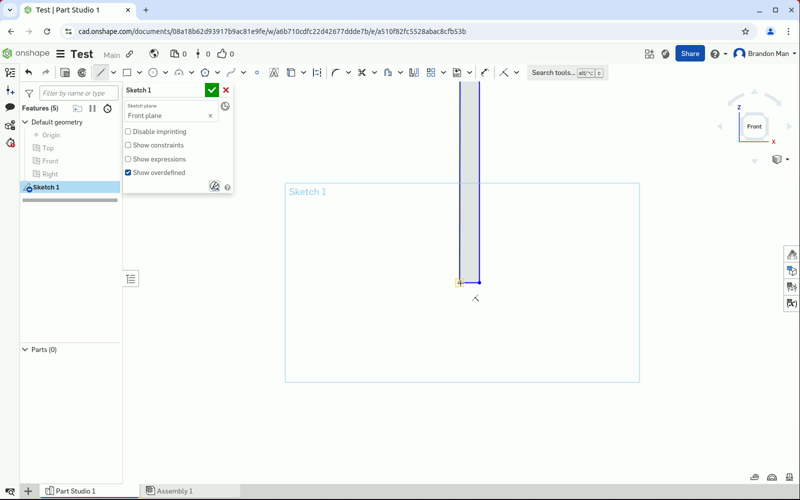
scroll(-6)
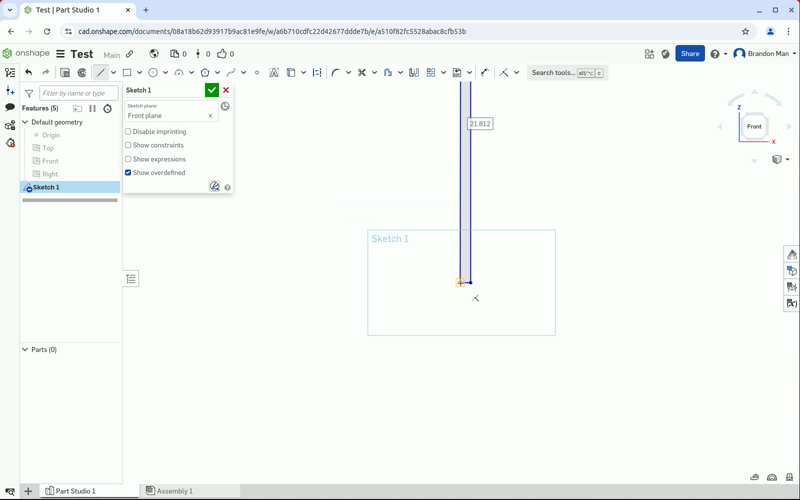
scroll(-6)
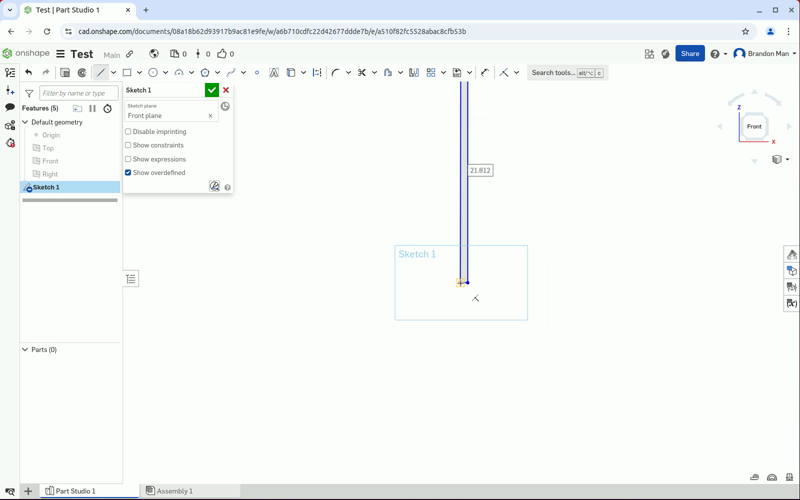
scroll(-6)
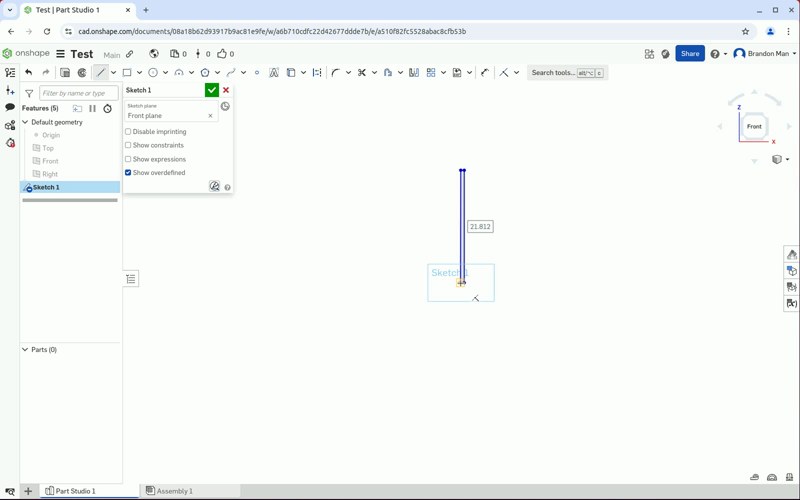
key(esc)
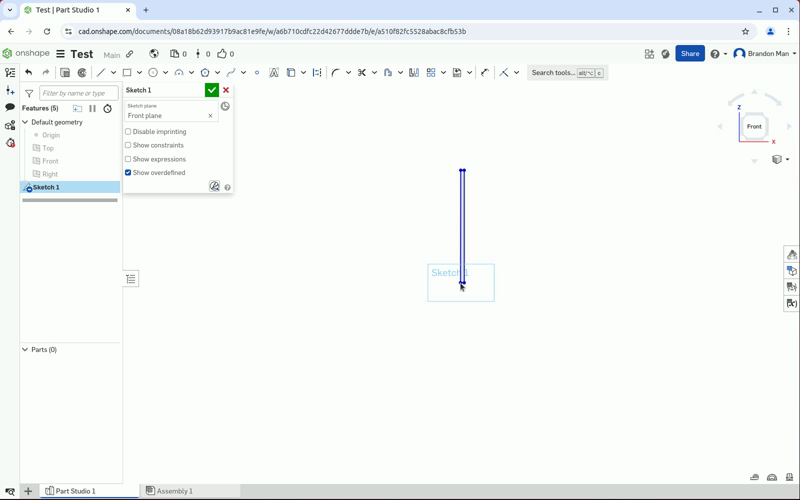
mouse_move(463, 236)
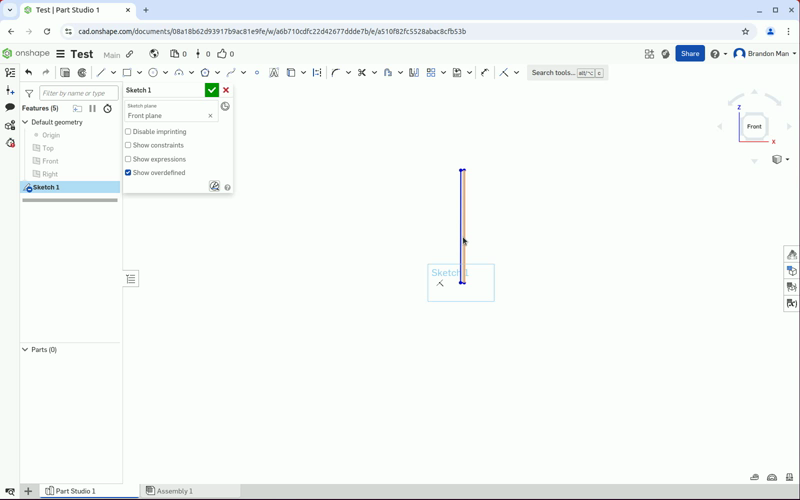
scroll(6)
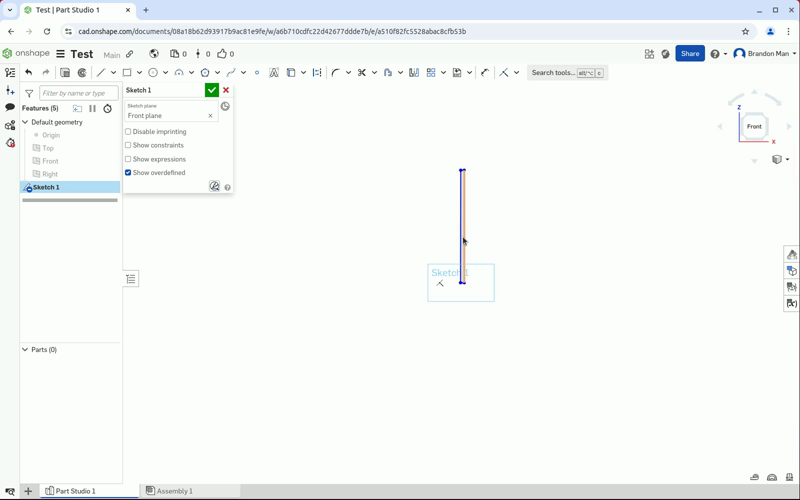
scroll(6)
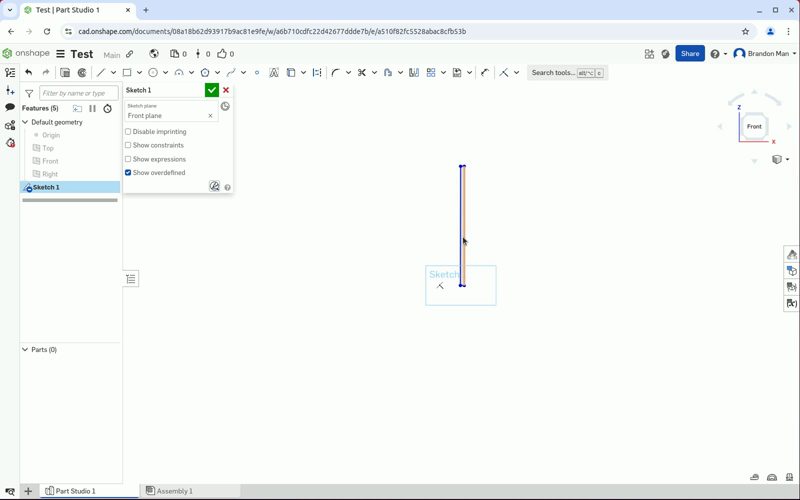
scroll(6)
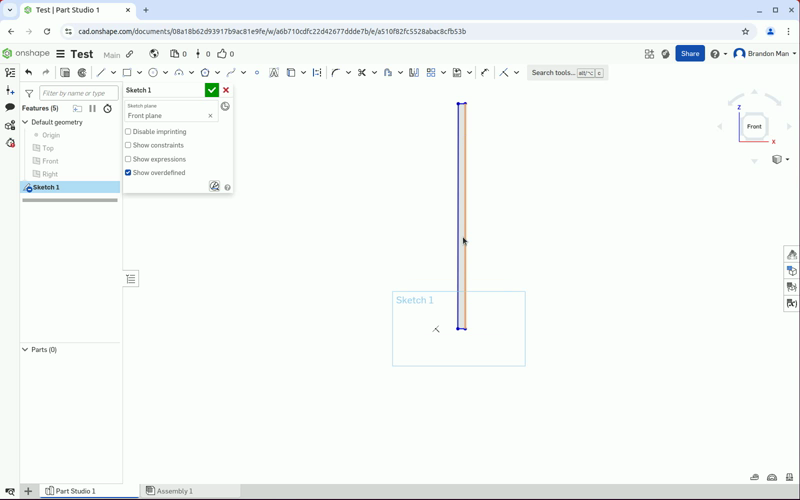
scroll(6)
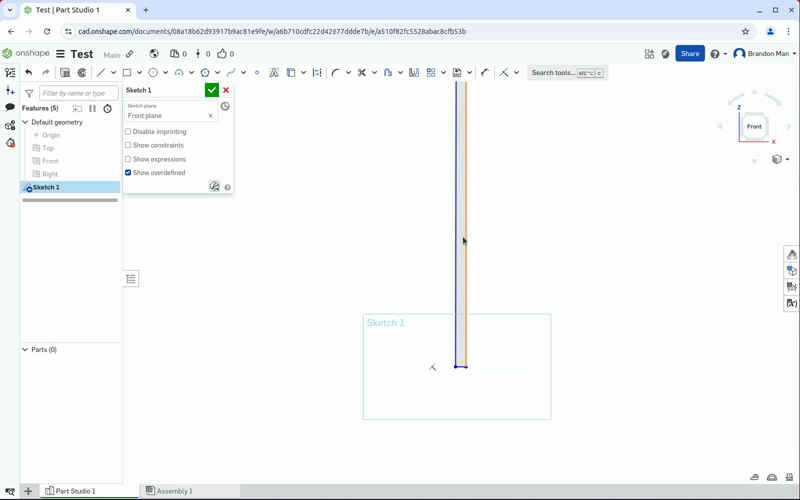
scroll(6)
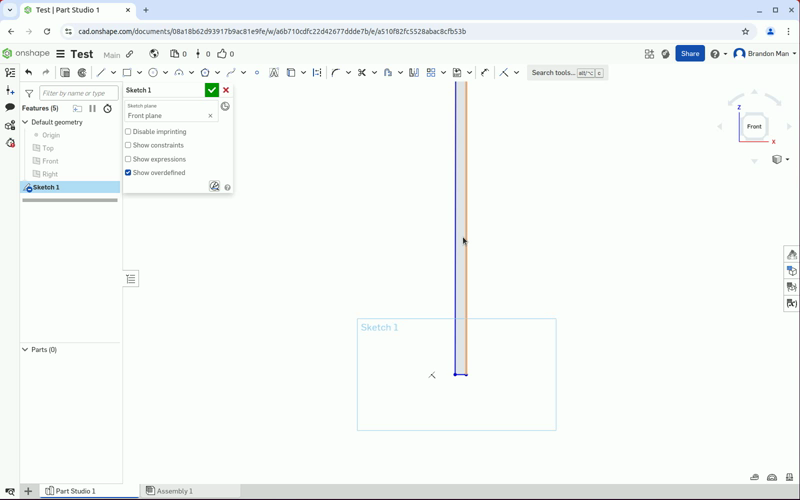
scroll(6)
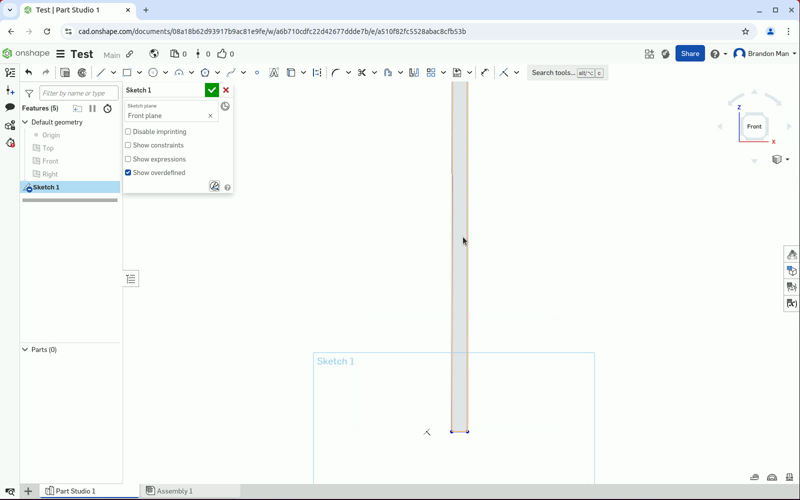
scroll(6)
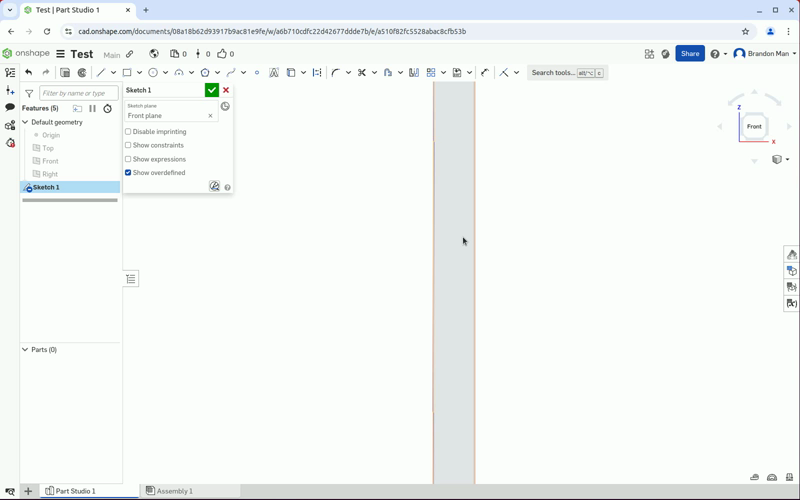
click(463, 236)
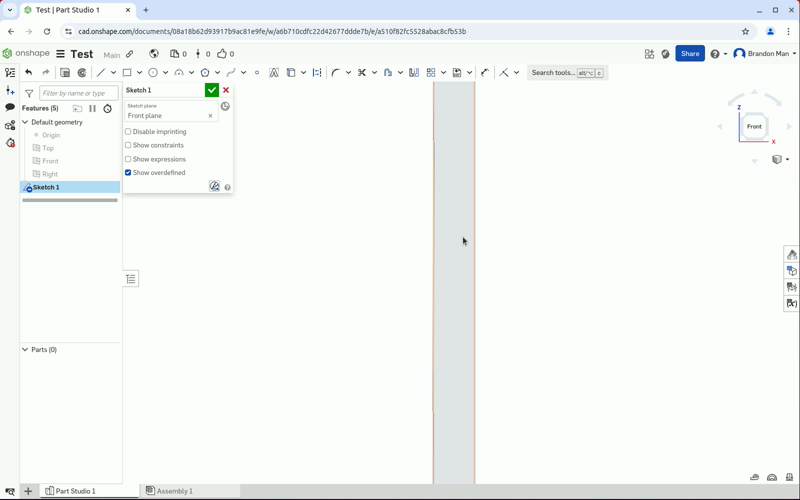
scroll(-6)
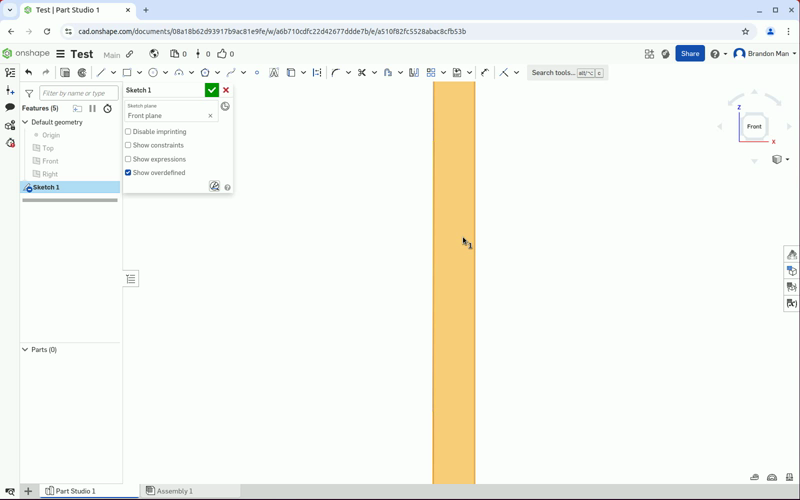
scroll(-6)
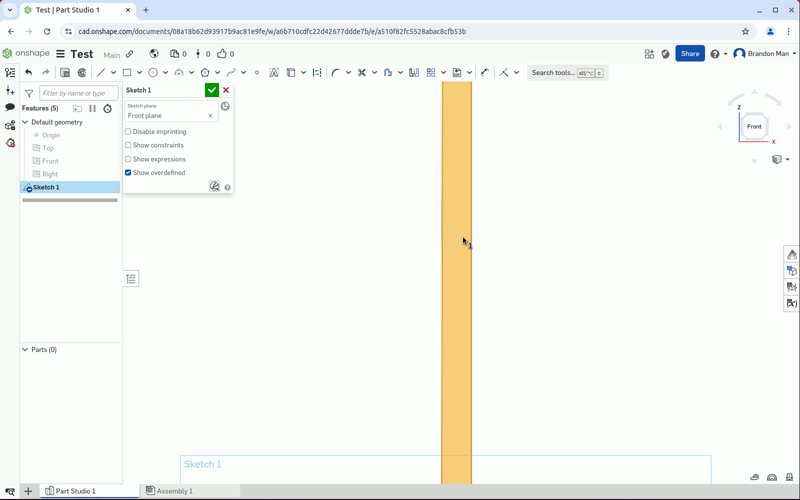
scroll(-6)
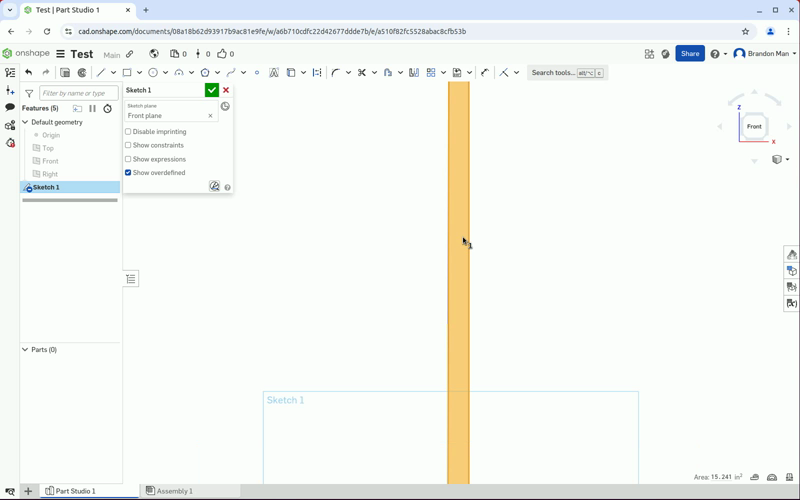
scroll(-6)
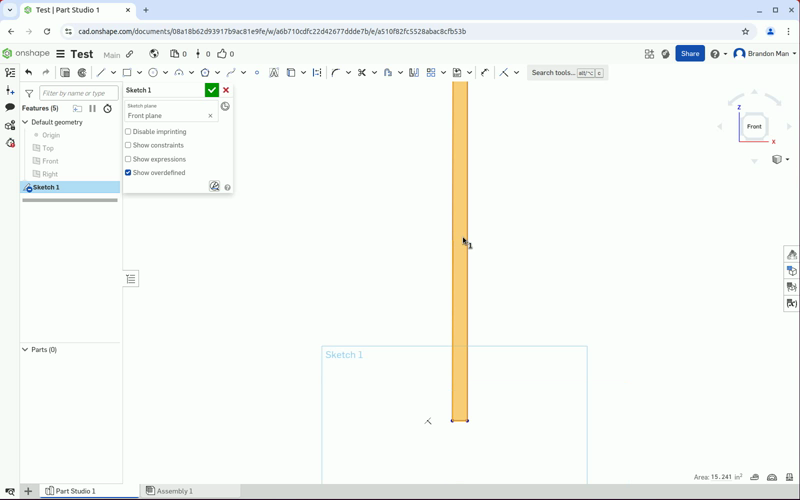
scroll(-6)
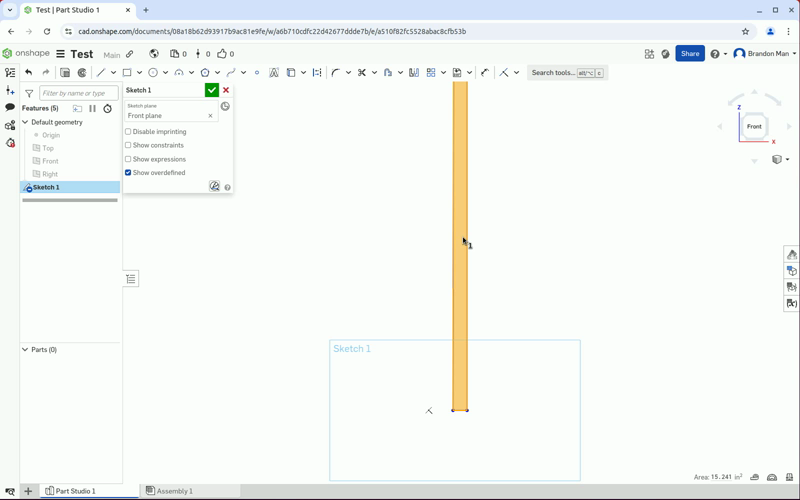
scroll(-6)
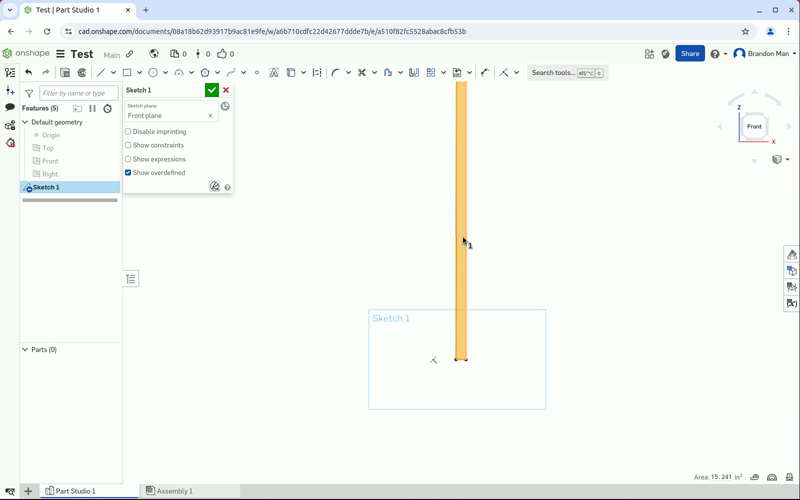
scroll(-6)
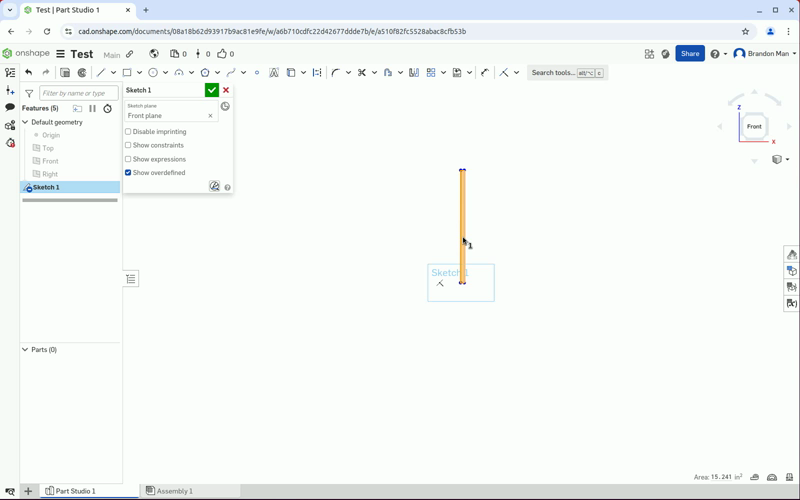
mouse_move(73, 352)
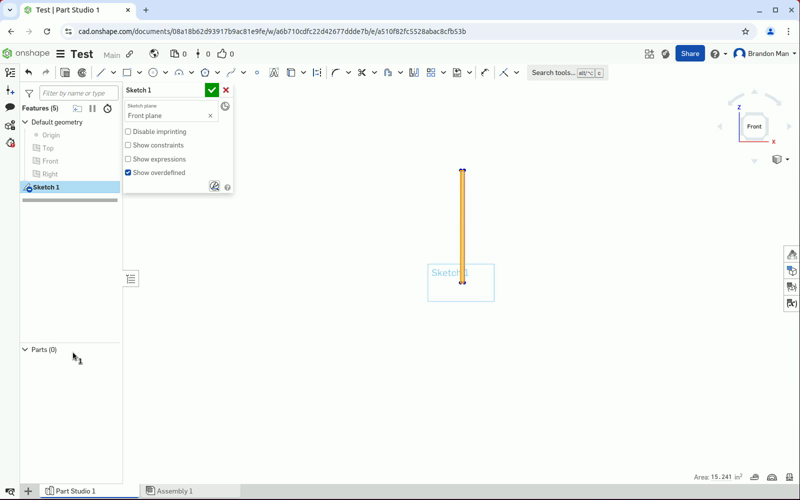
key(shift+y)
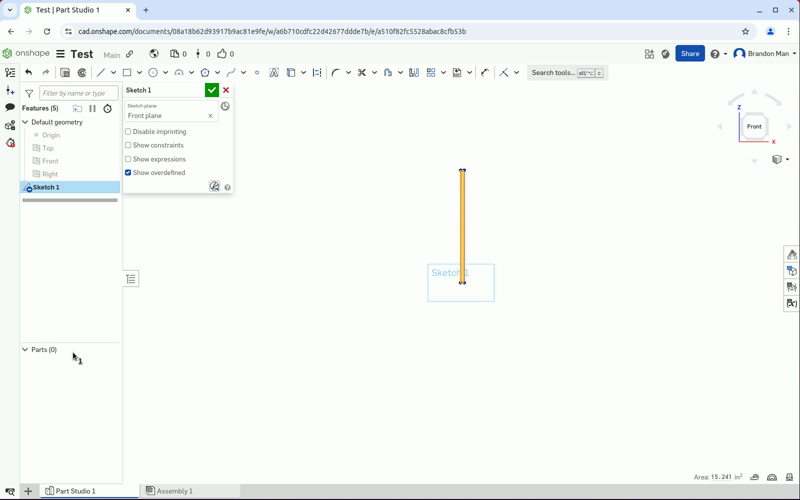
key(shift+e)
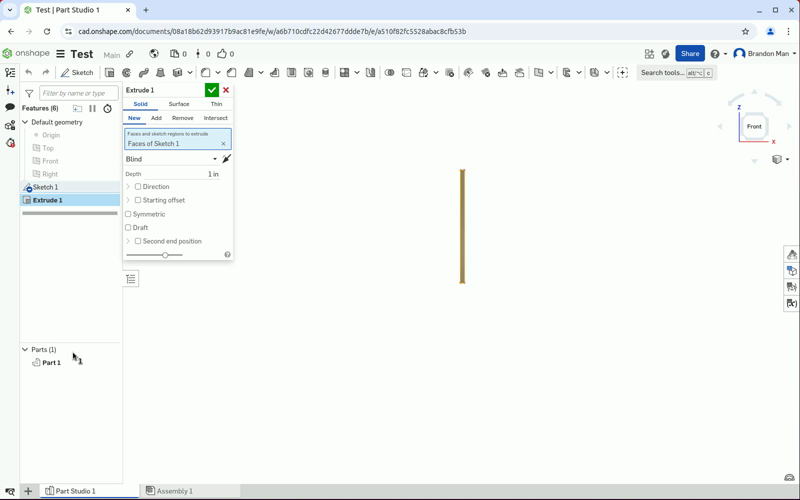
mouse_move(143, 106)
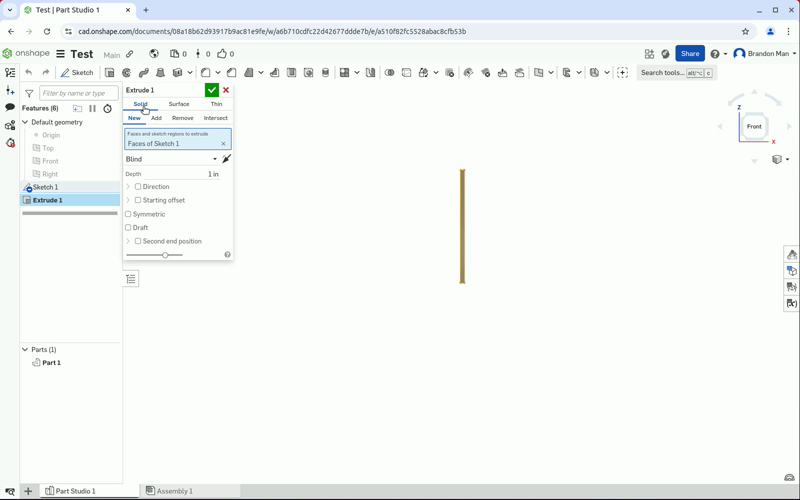
click(143, 106)
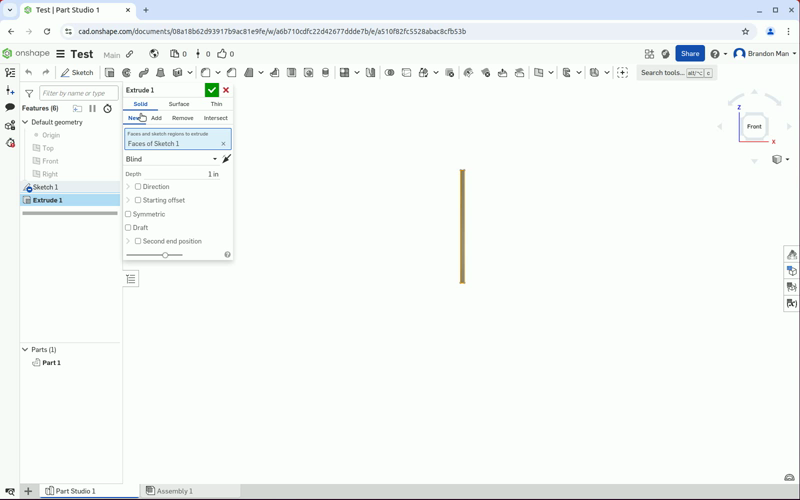
mouse_move(137, 120)
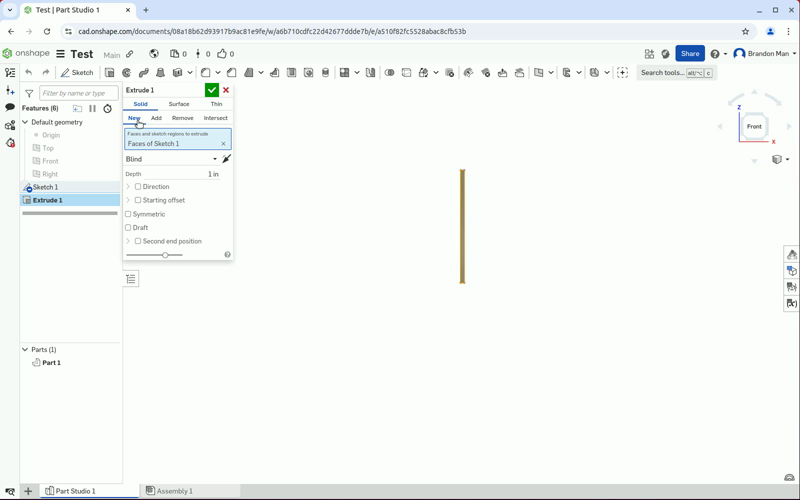
click(137, 120)
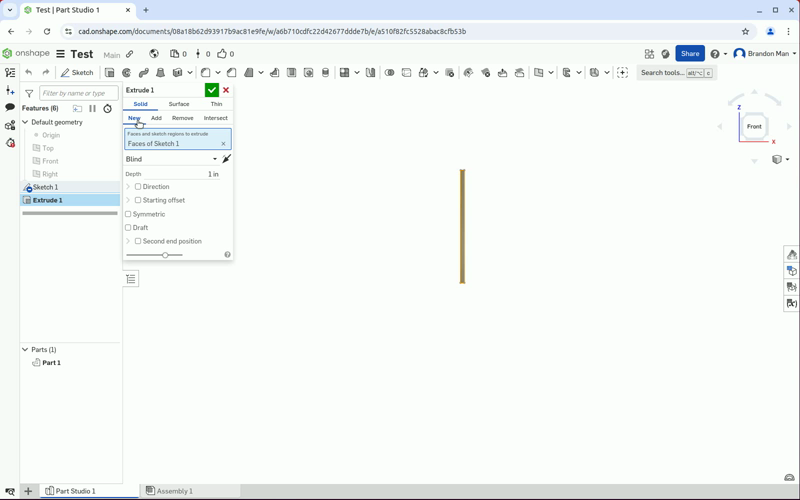
key(tab, 4)
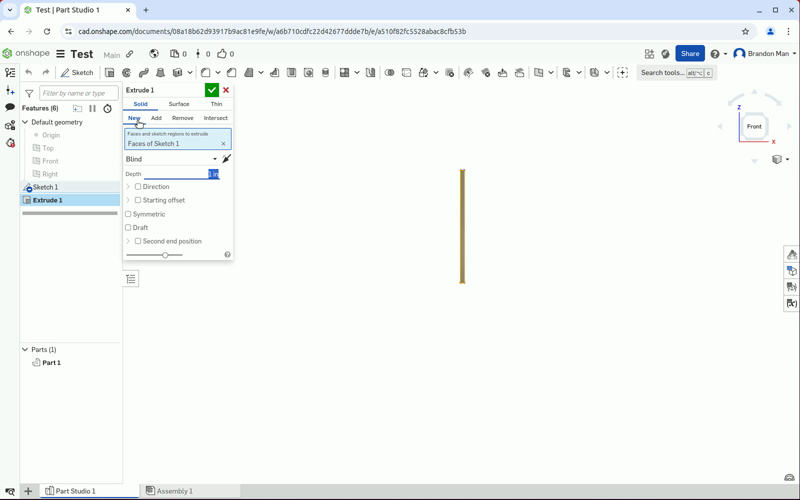
text(0.241)
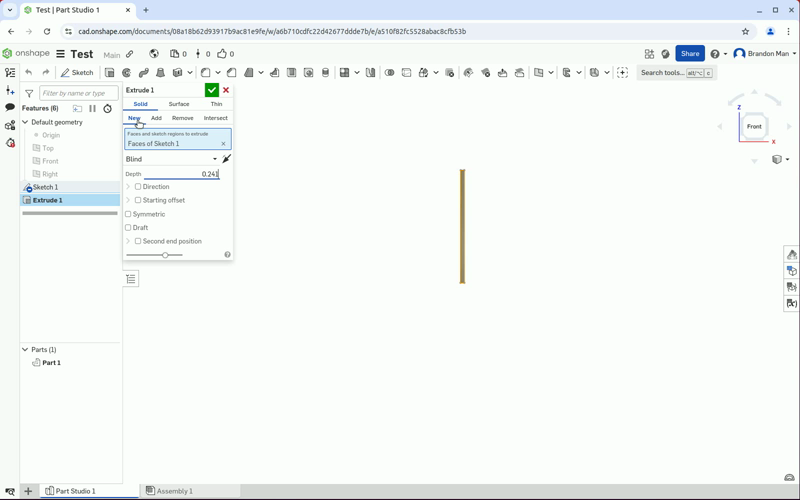
key(enter)
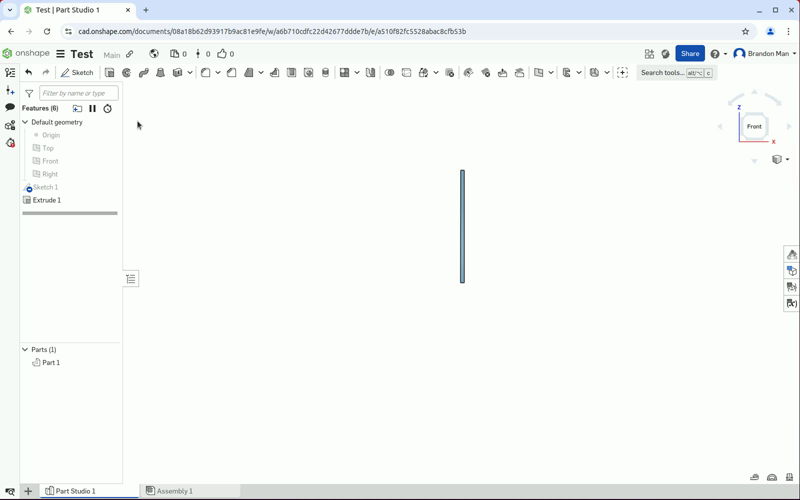
key(shift+h)
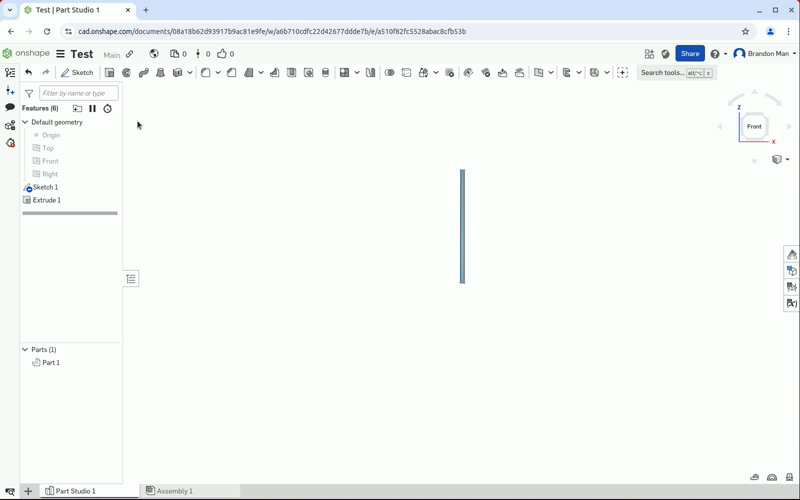
key(shift+h)
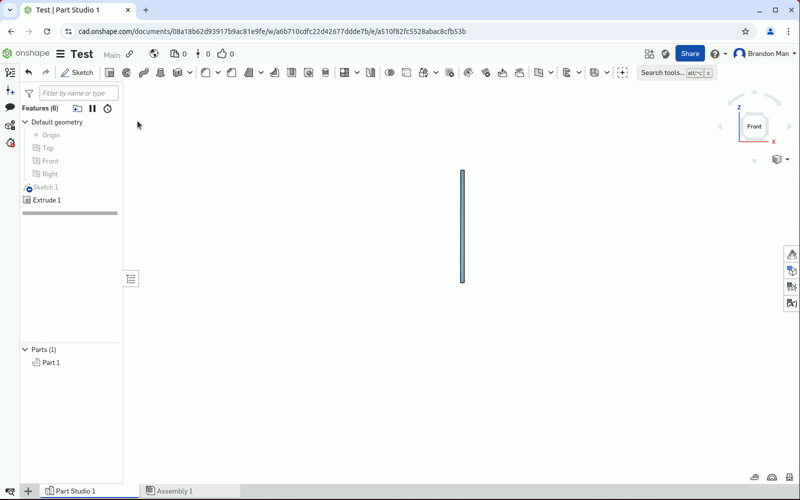
mouse_move(73, 189)
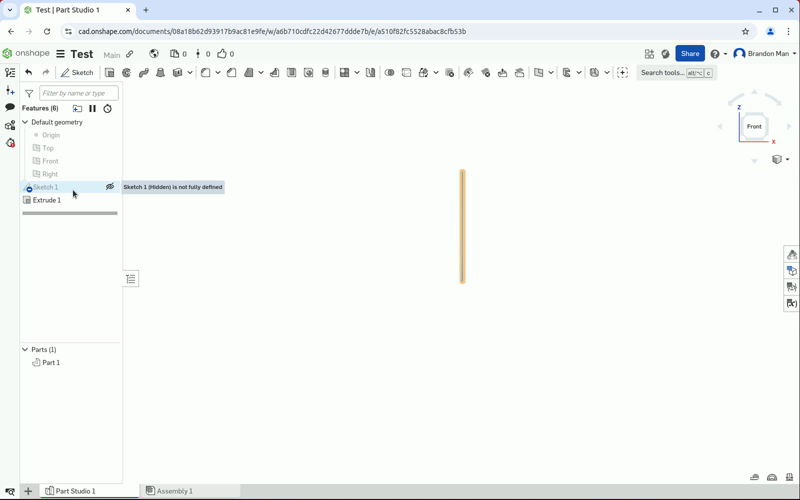
click(73, 189)
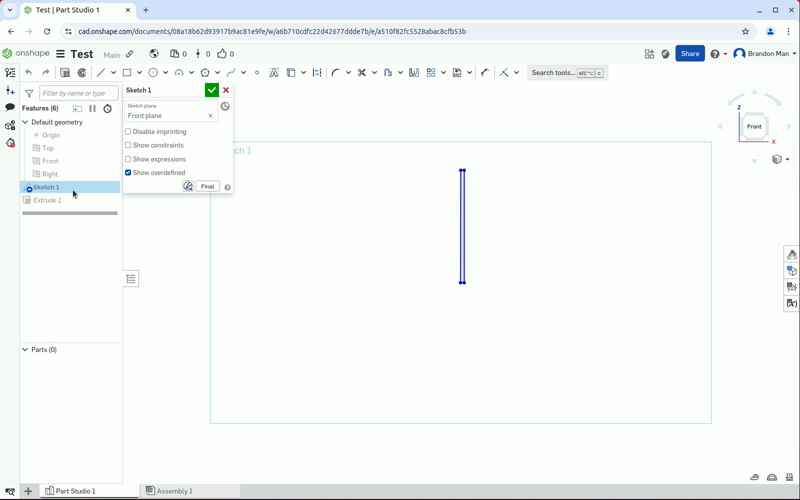
mouse_move(229, 92)
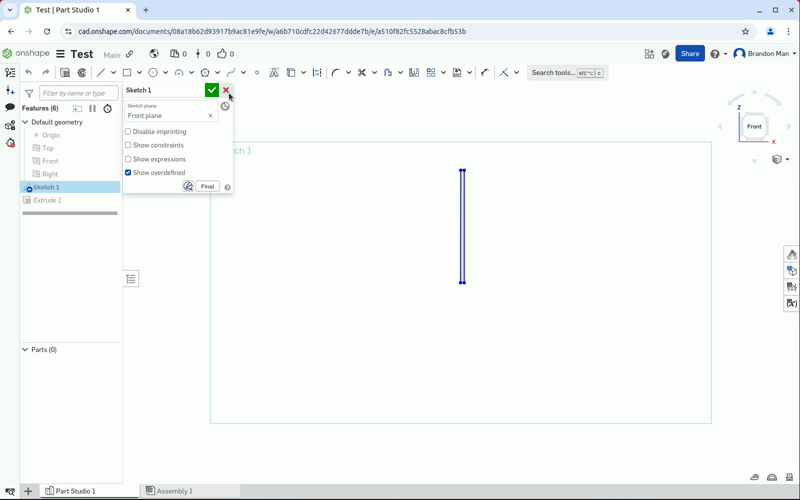
click(229, 92)
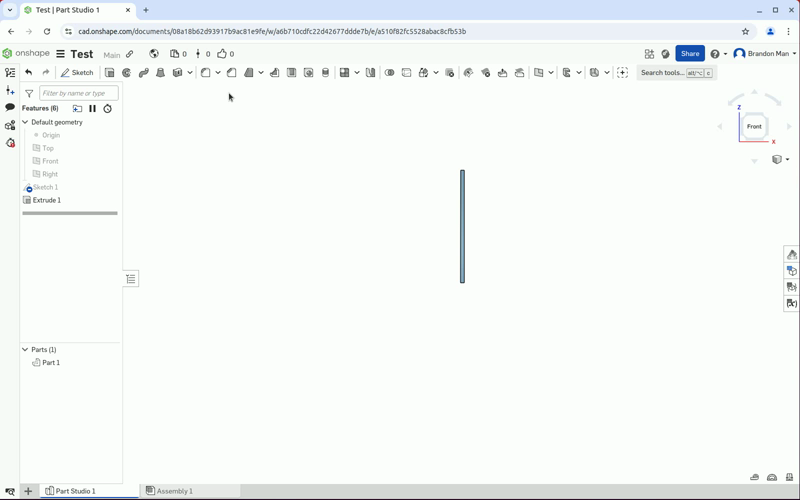
mouse_move(541, 75)
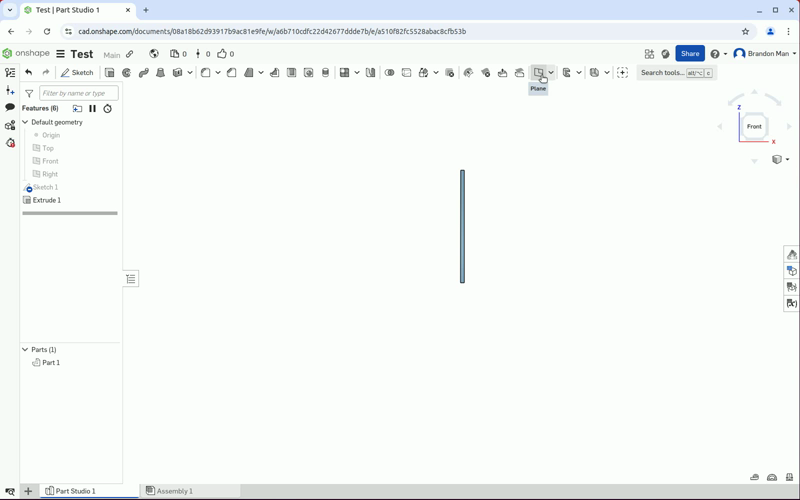
click(541, 75)
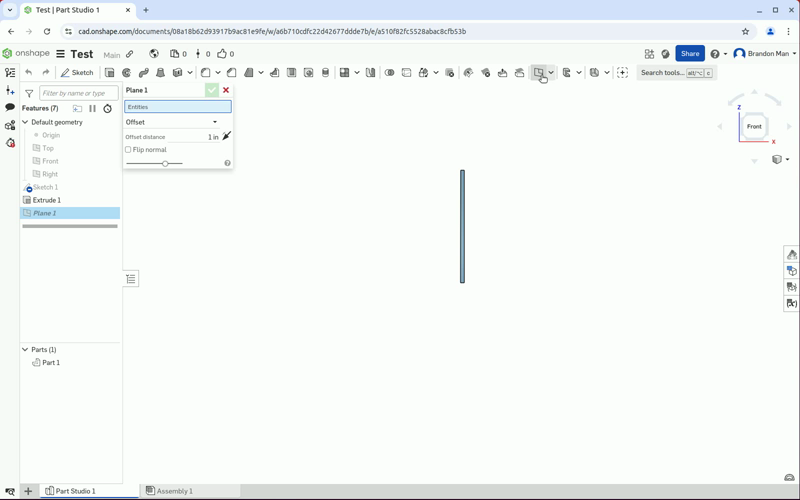
mouse_move(73, 163)
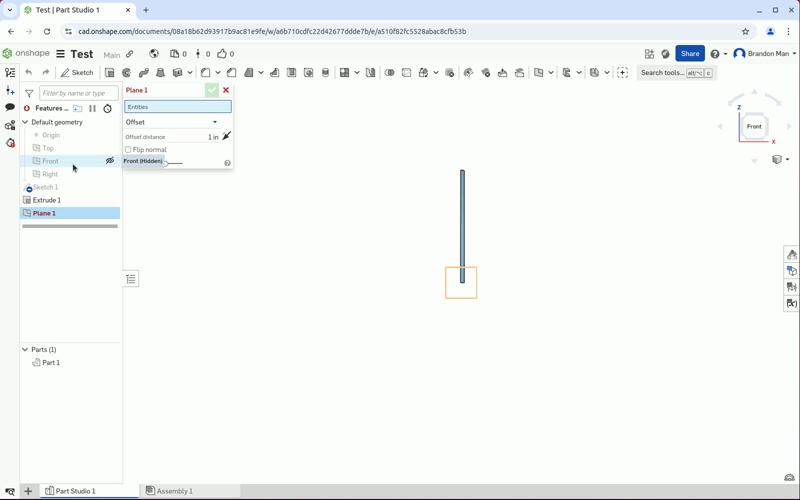
click(73, 163)
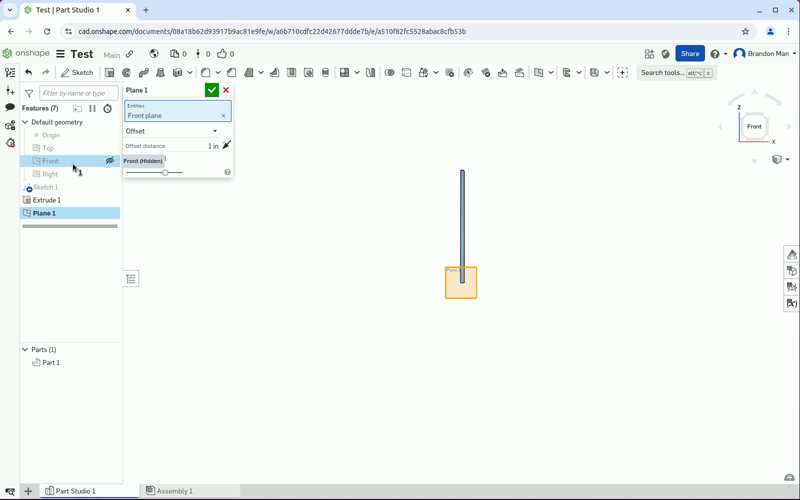
key(tab, 2)
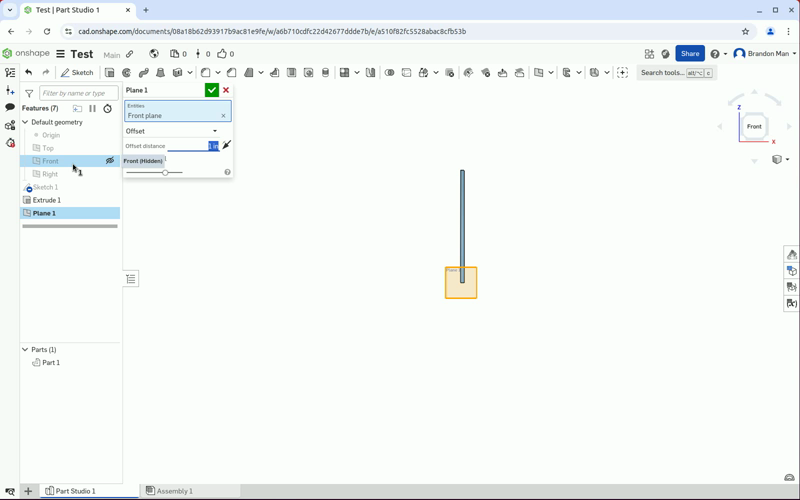
text(0.246)
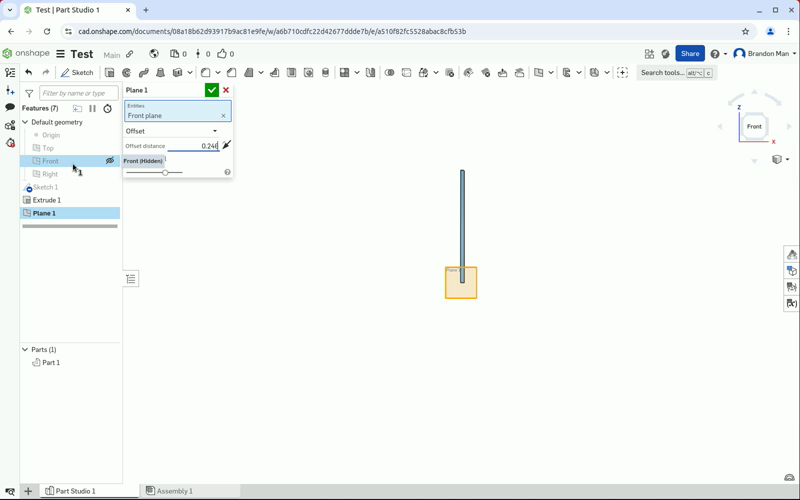
key(enter, 2)
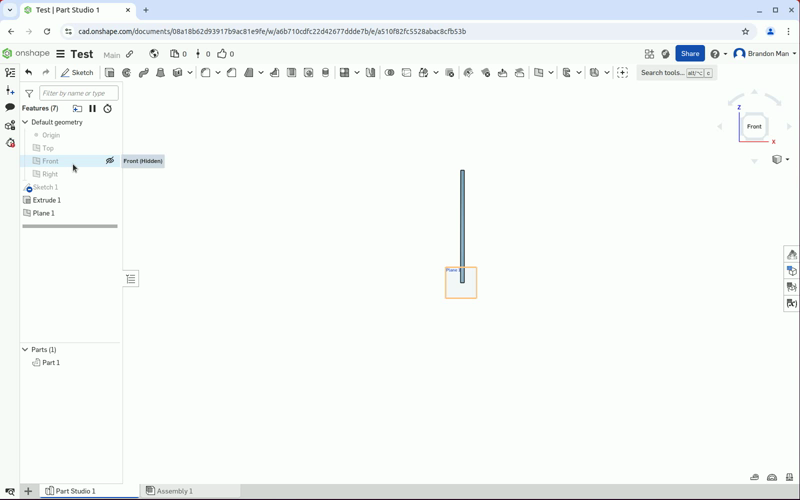
key(shift+s)
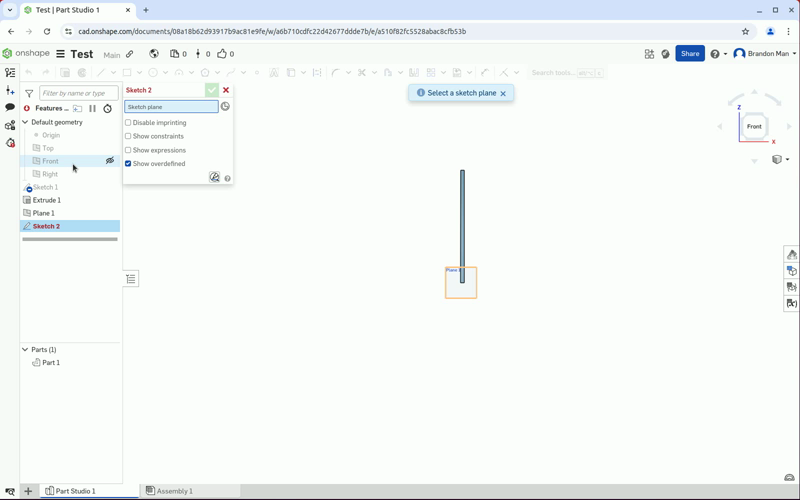
mouse_move(73, 215)
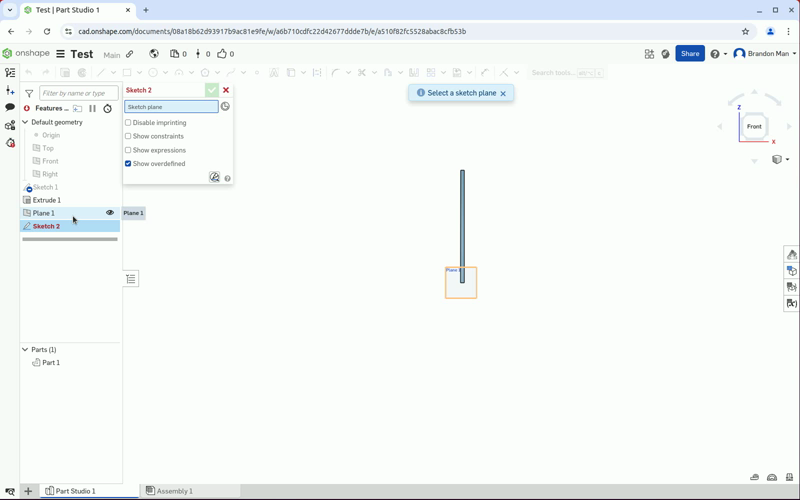
click(73, 215)
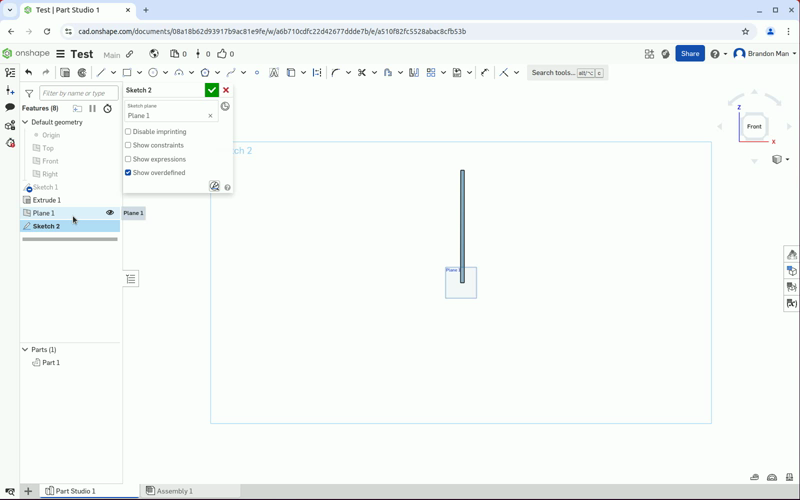
mouse_move(73, 352)
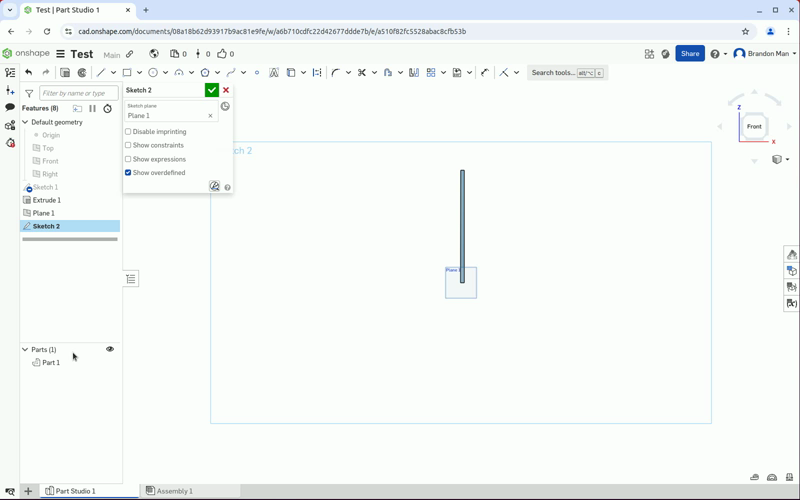
key(y)
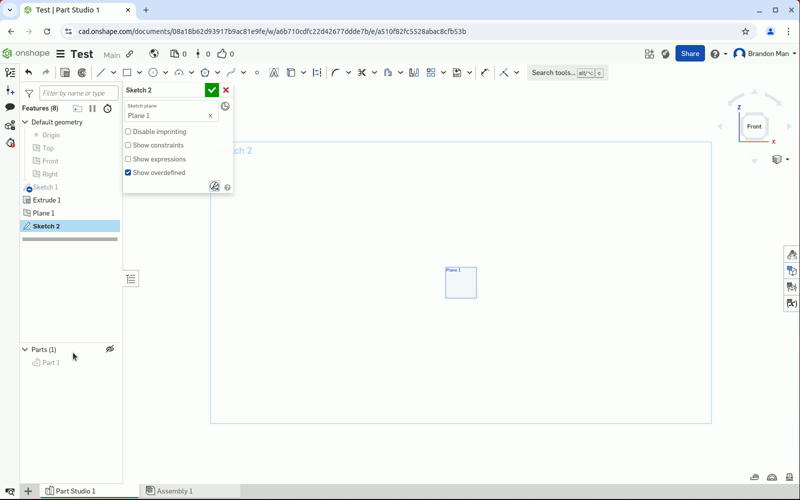
key(l)
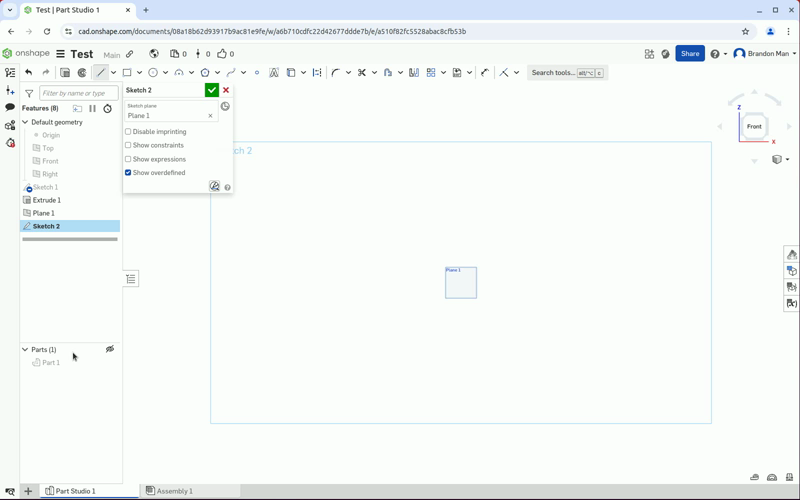
key_down(shift)
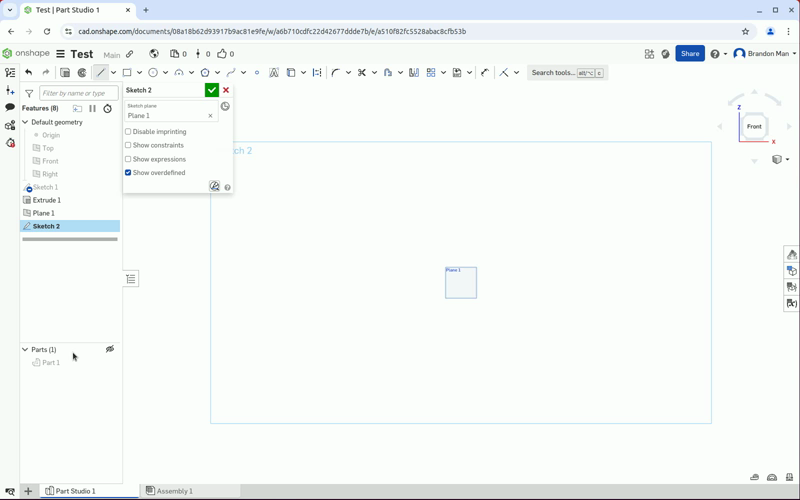
mouse_move(460, 184)
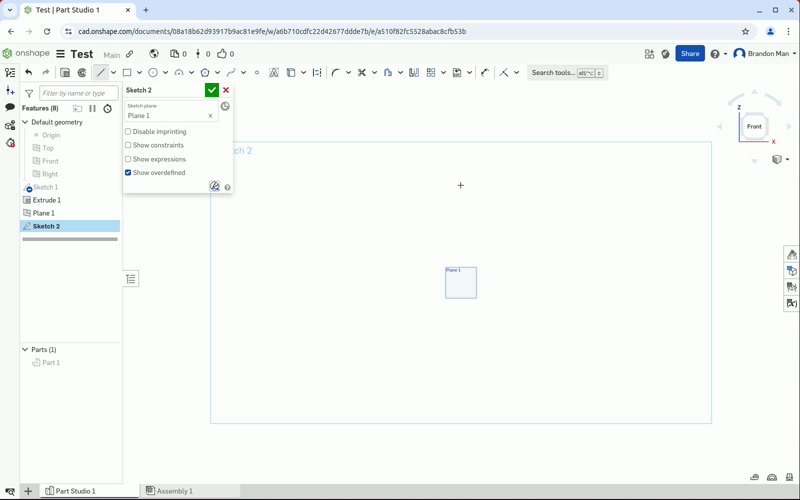
click(460, 184)
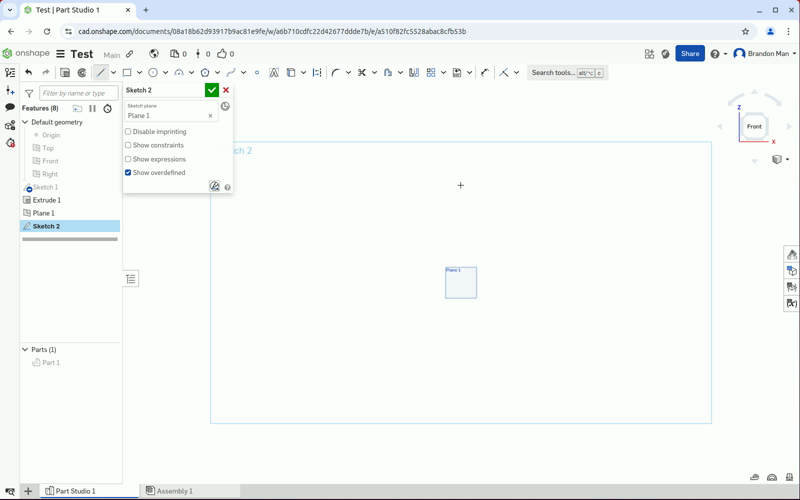
key_up(shift)
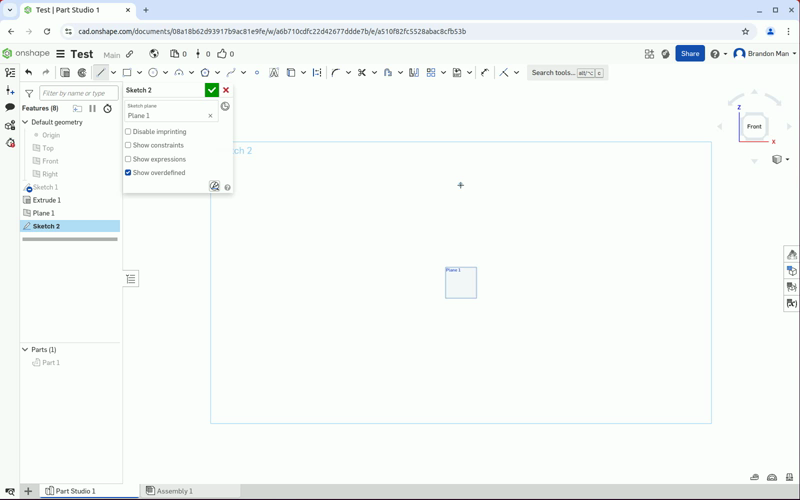
key_down(shift)
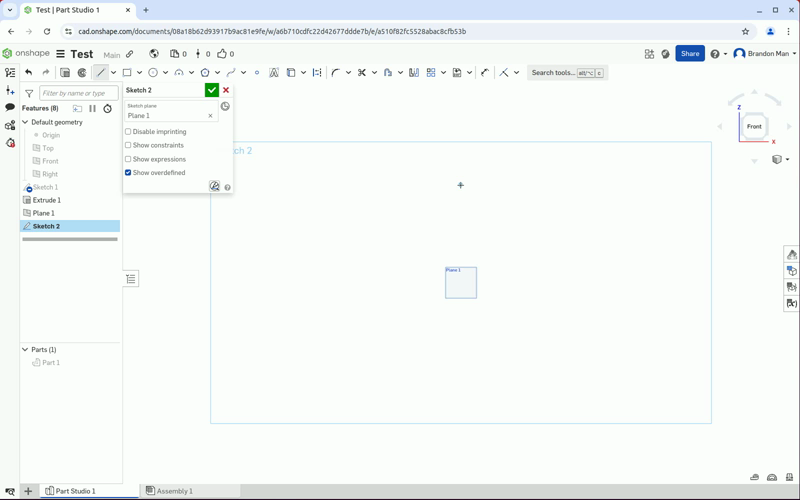
mouse_move(490, 184)
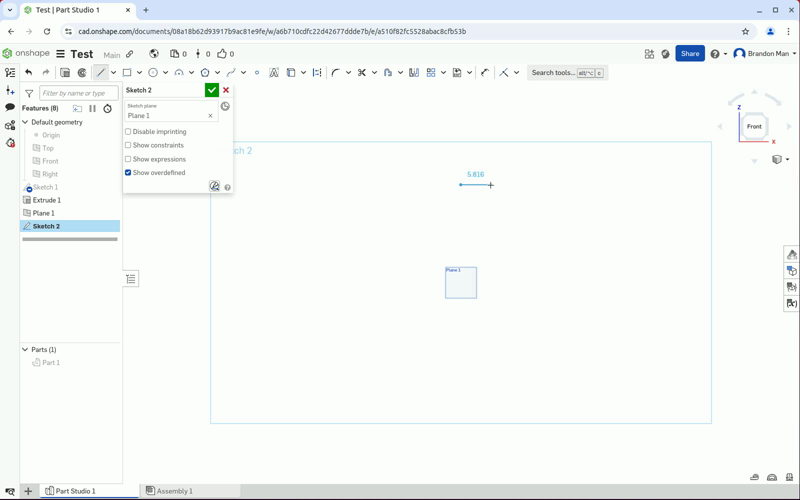
mouse_move(464, 184)
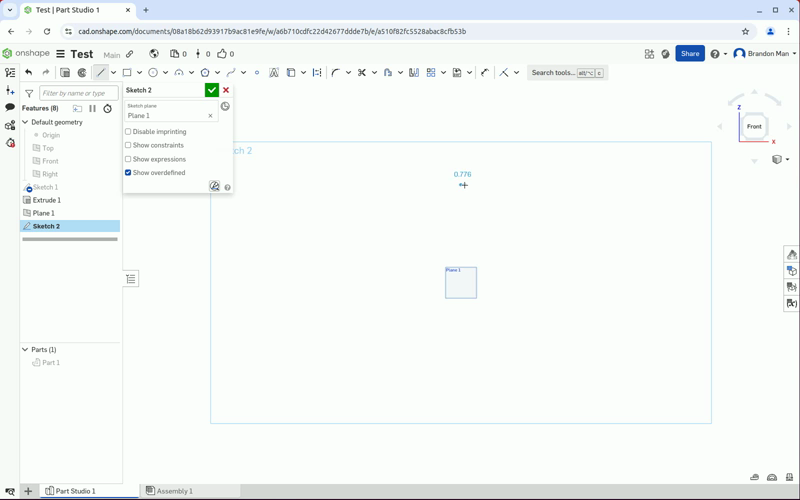
scroll(6)
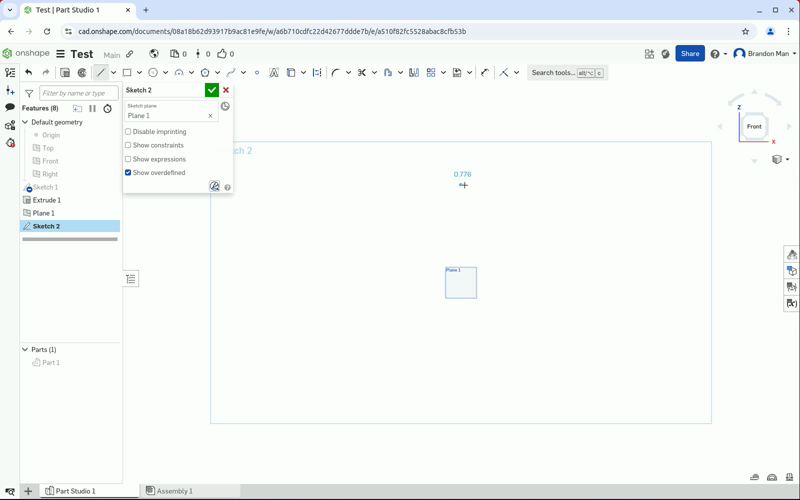
scroll(6)
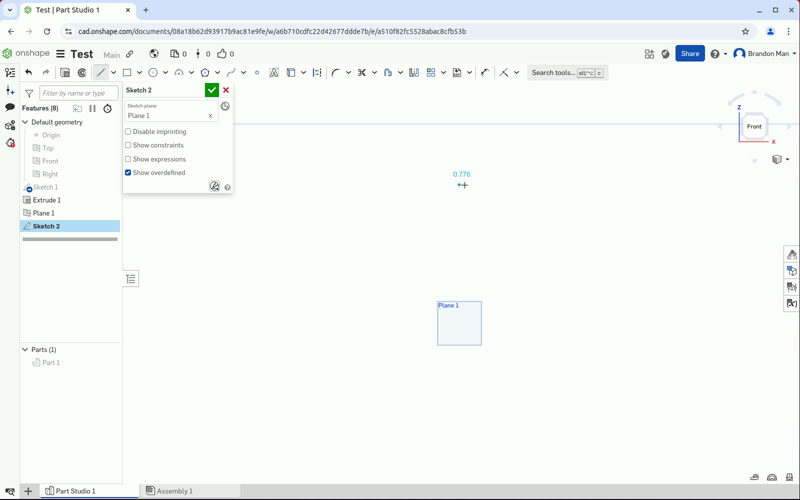
scroll(6)
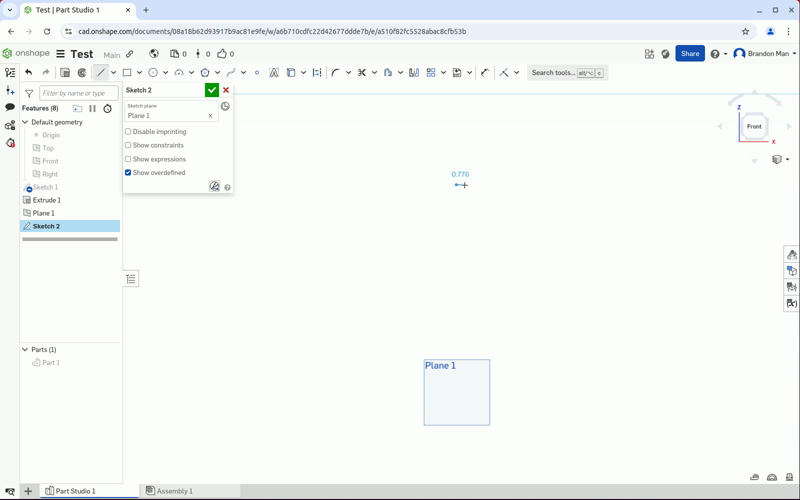
scroll(6)
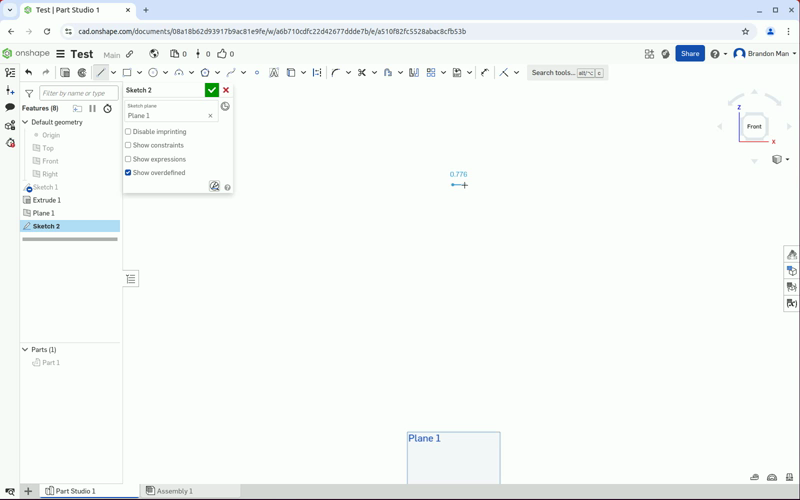
scroll(6)
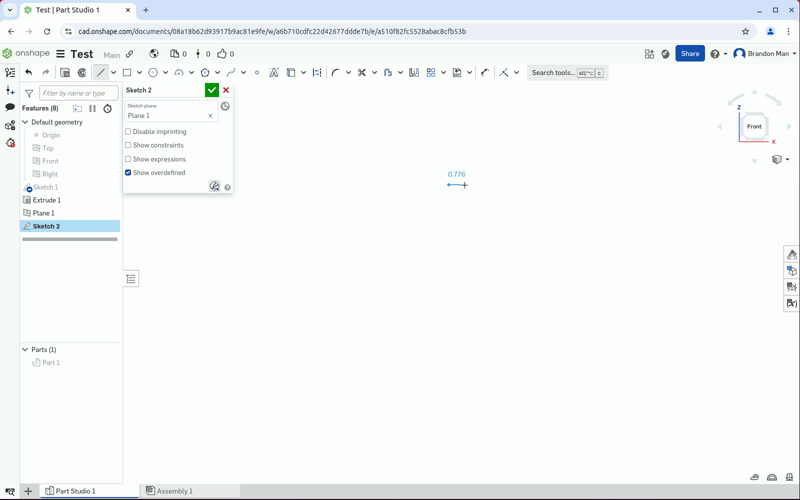
scroll(6)
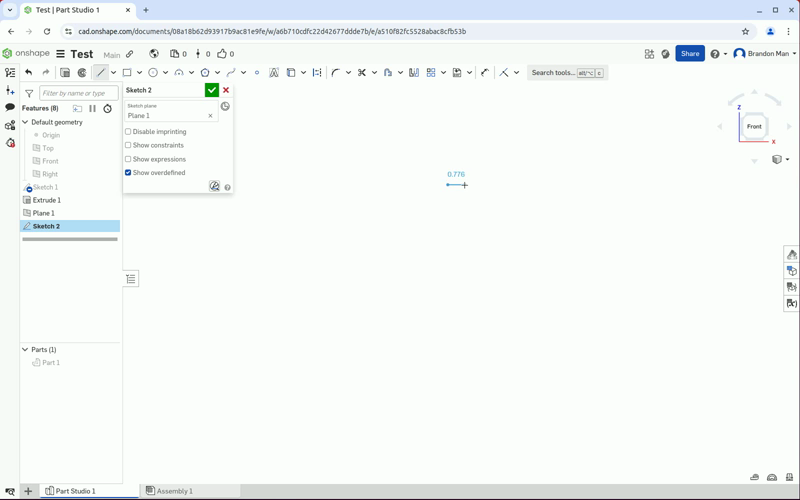
scroll(6)
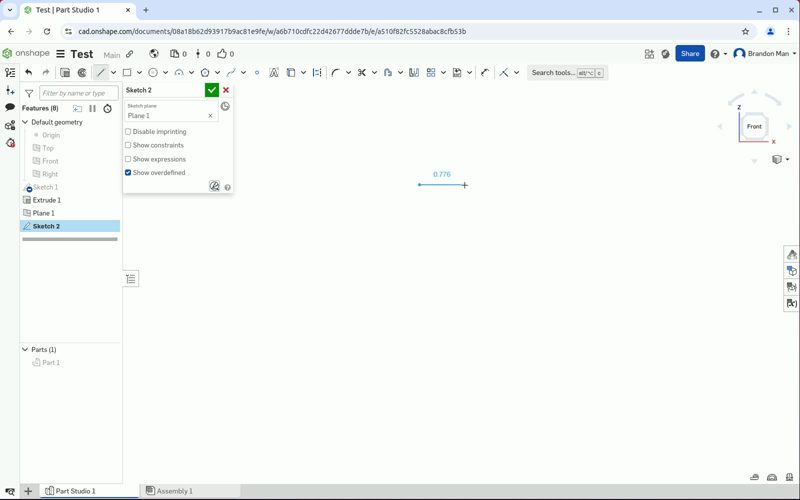
click(464, 184)
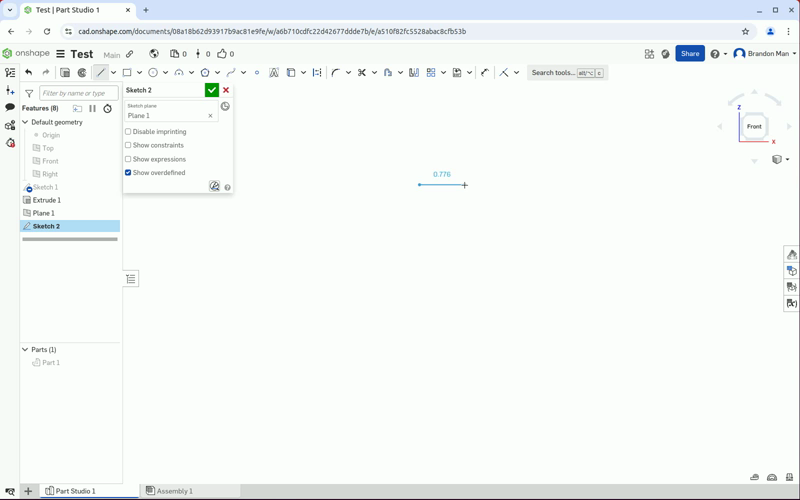
scroll(-6)
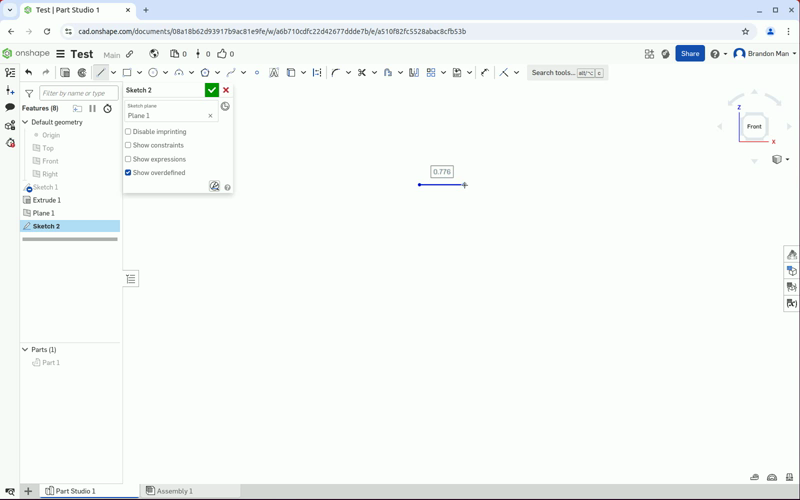
scroll(-6)
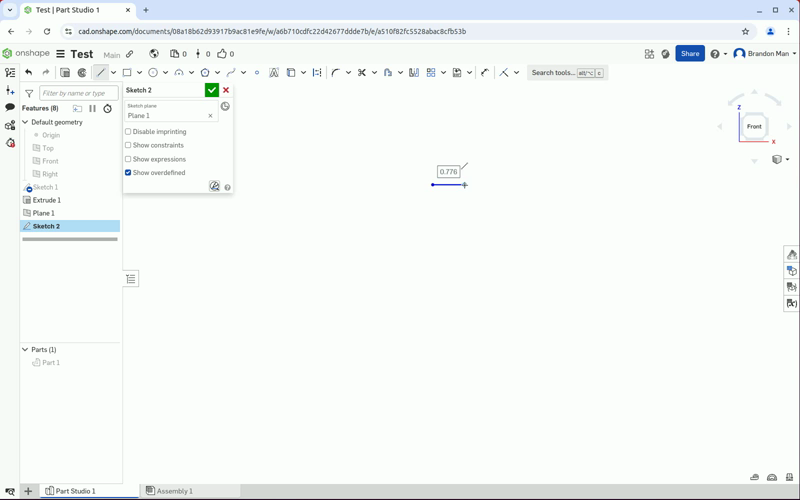
scroll(-6)
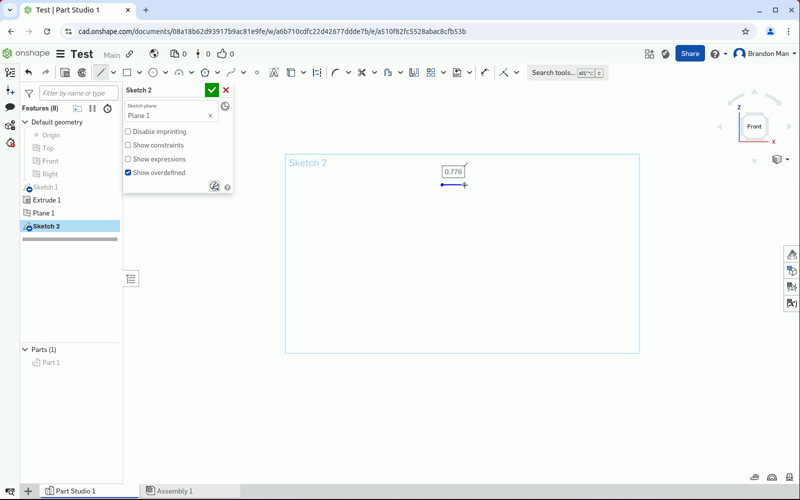
scroll(-6)
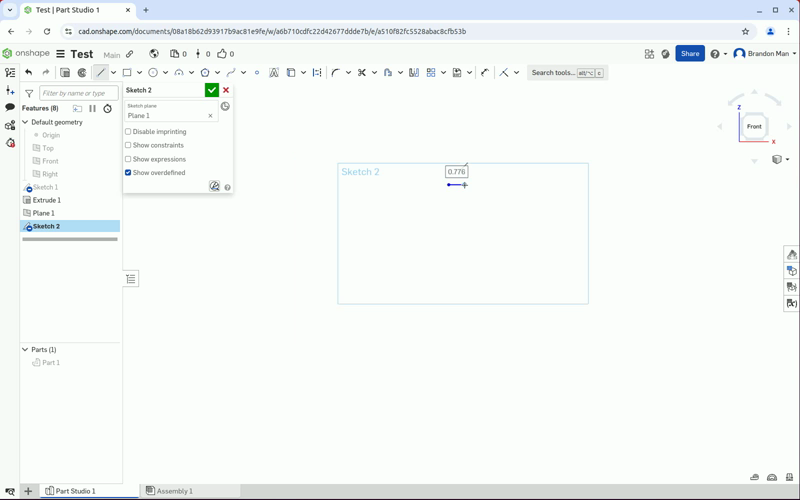
scroll(-6)
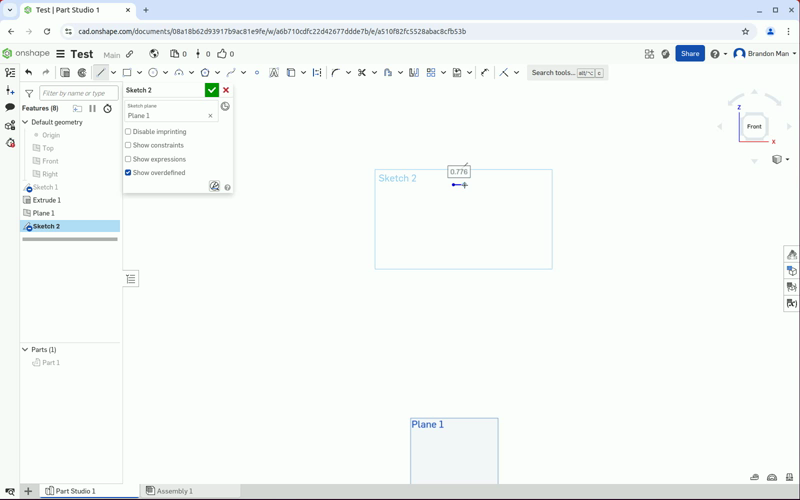
scroll(-6)
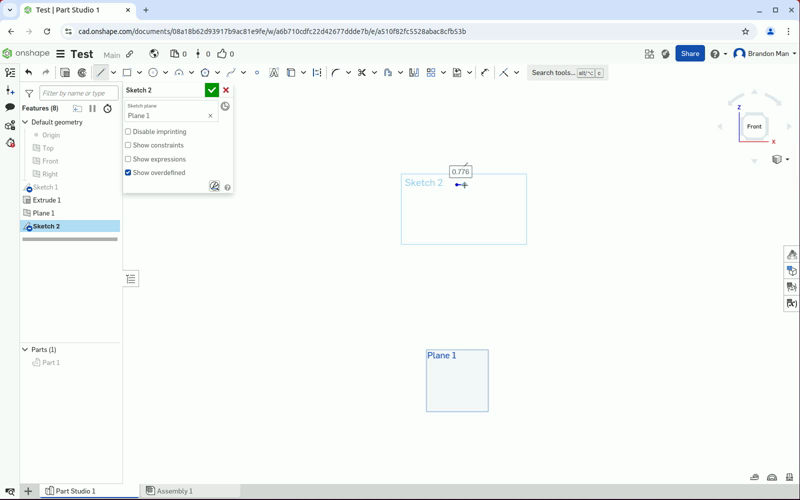
scroll(-6)
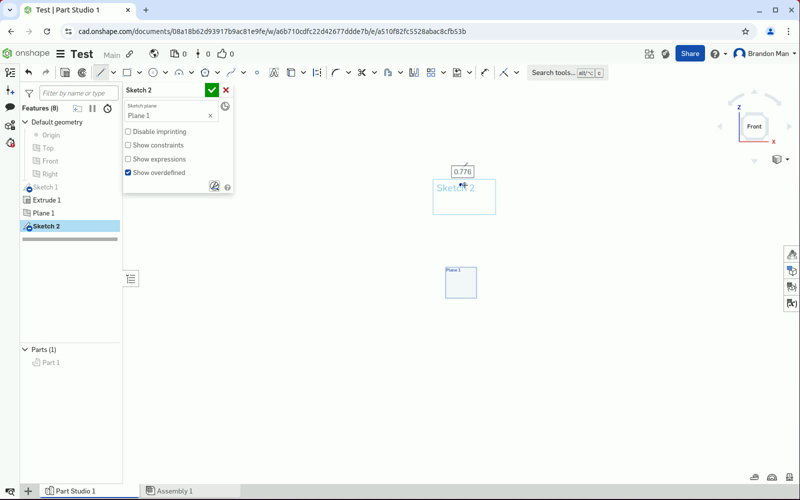
key_up(shift)
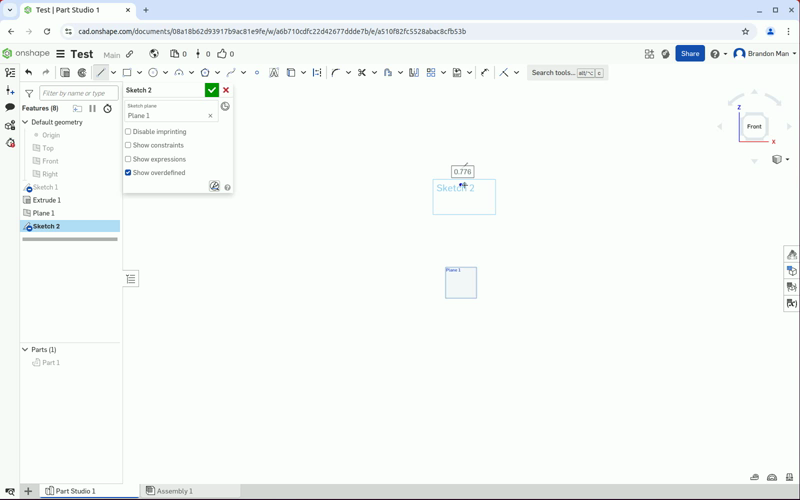
key_down(shift)
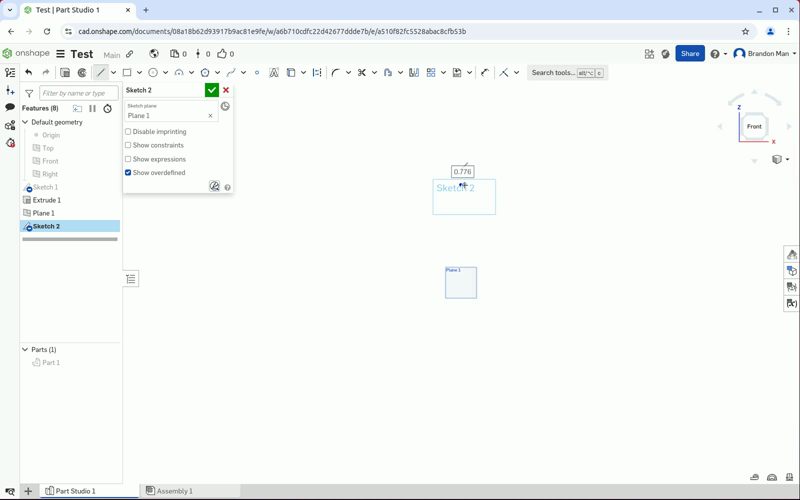
mouse_move(495, 184)
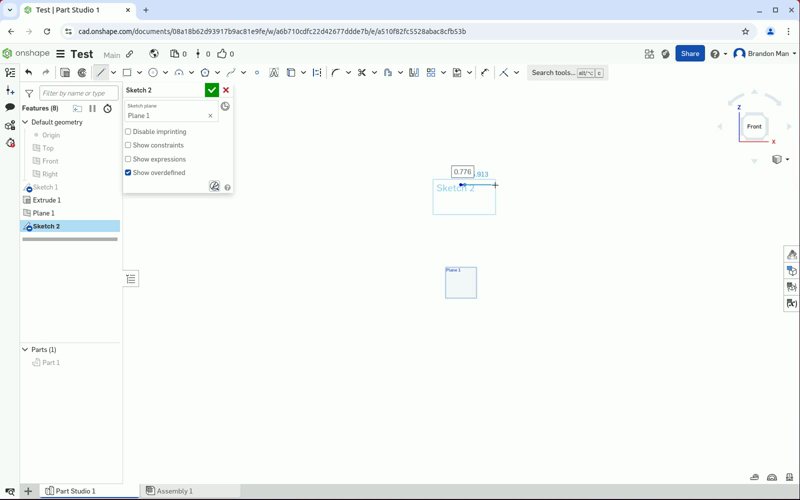
mouse_move(464, 177)
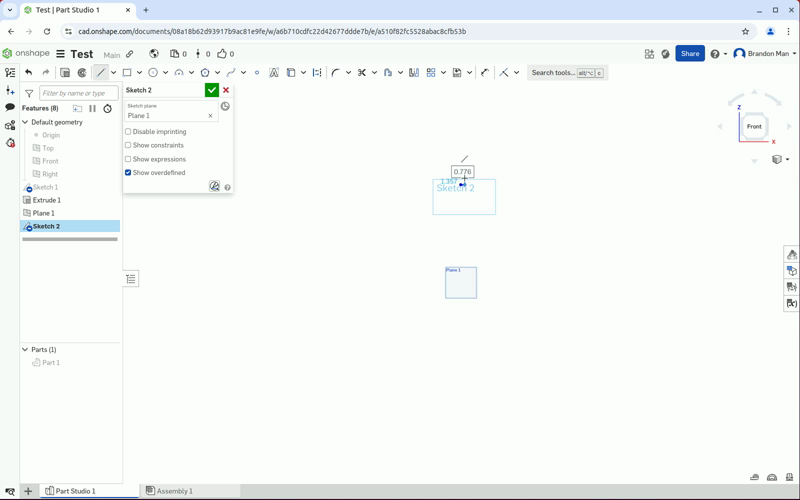
scroll(6)
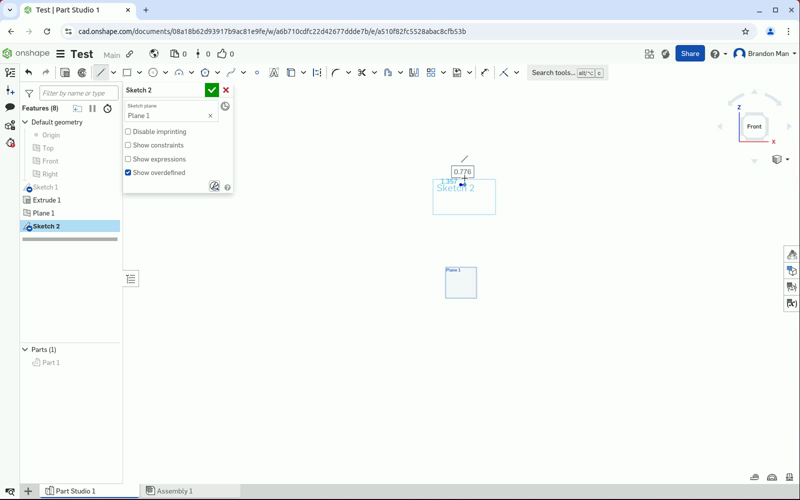
scroll(6)
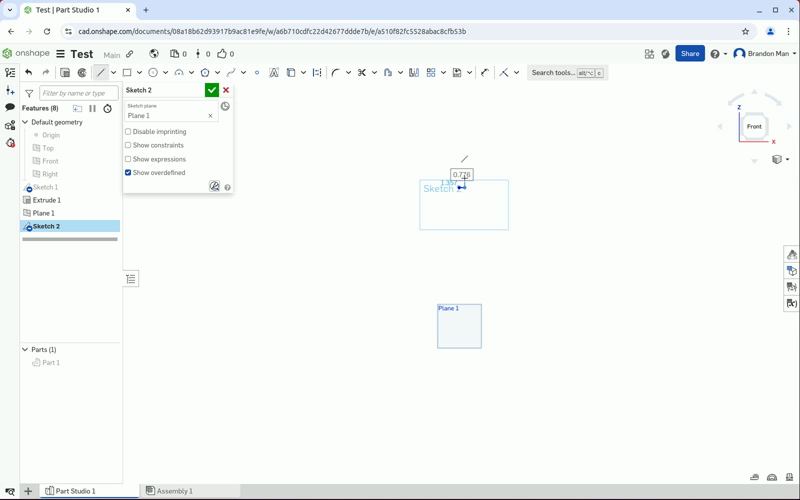
scroll(6)
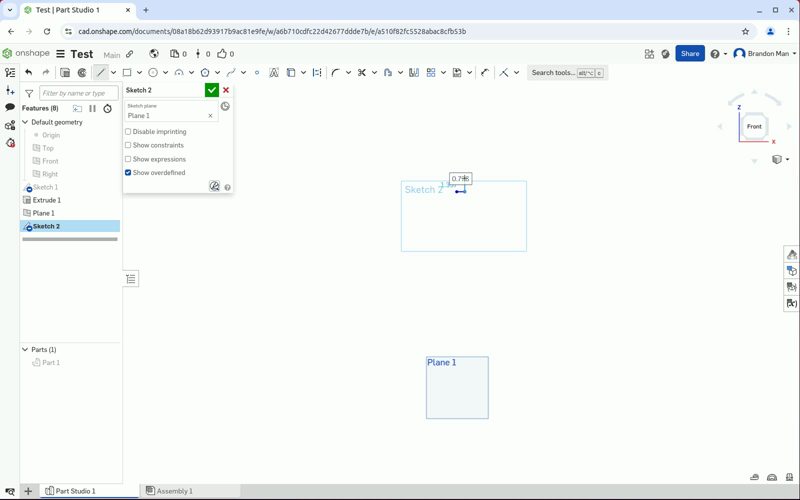
scroll(6)
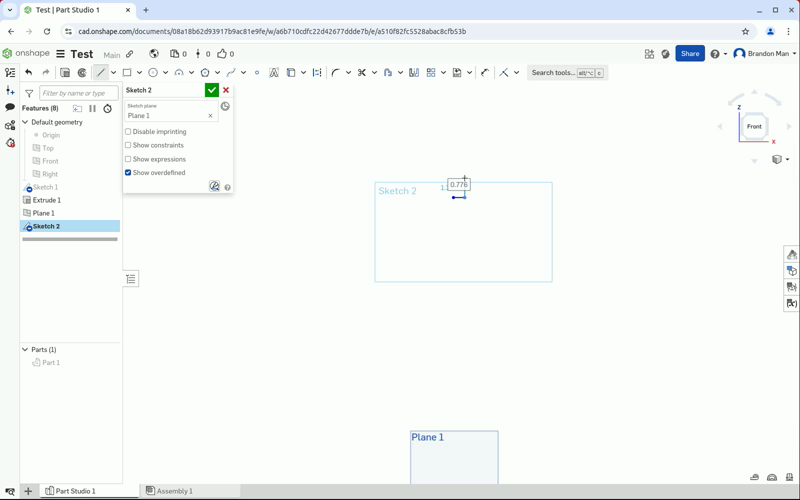
scroll(6)
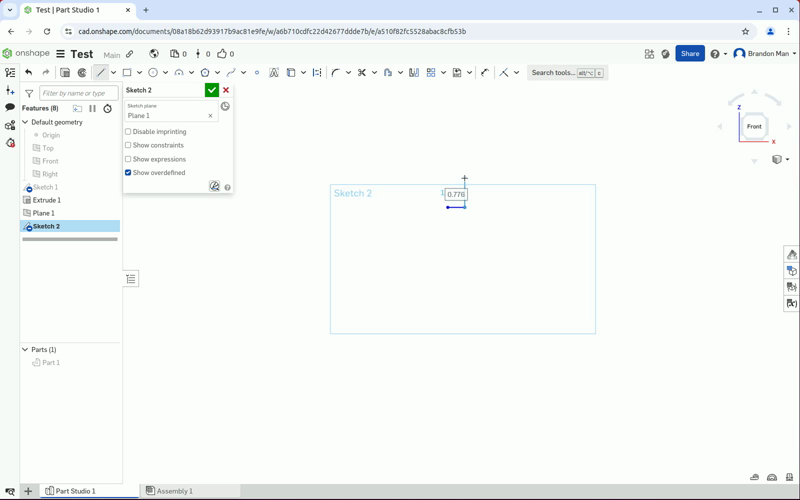
scroll(6)
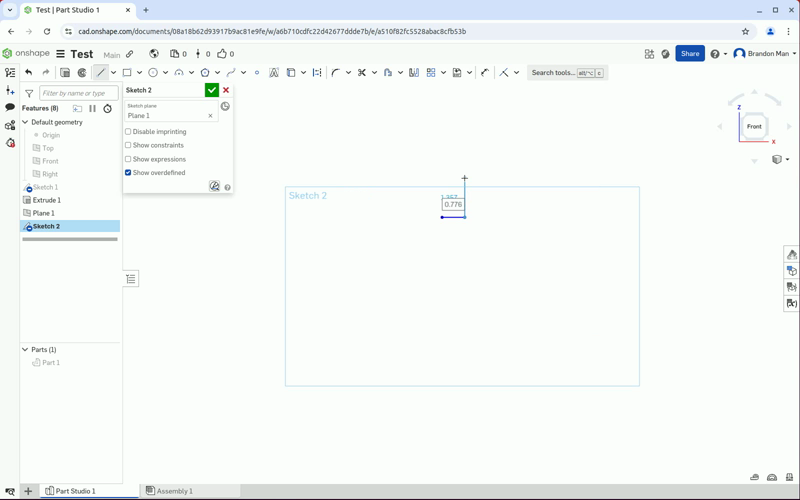
scroll(6)
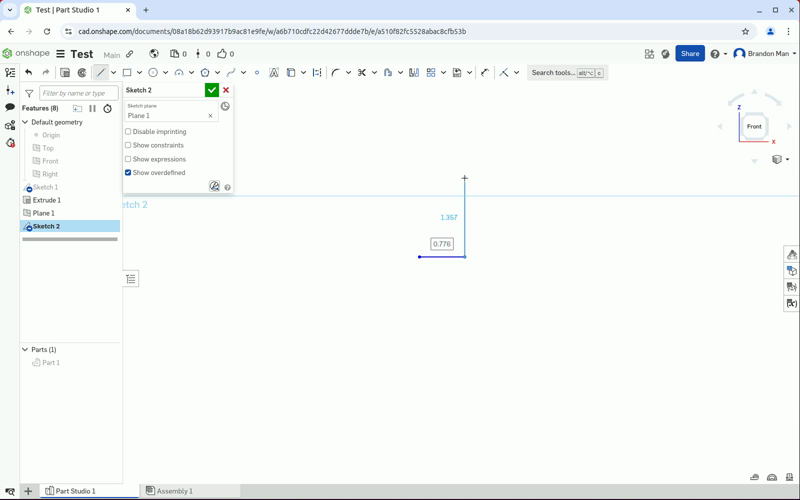
click(464, 177)
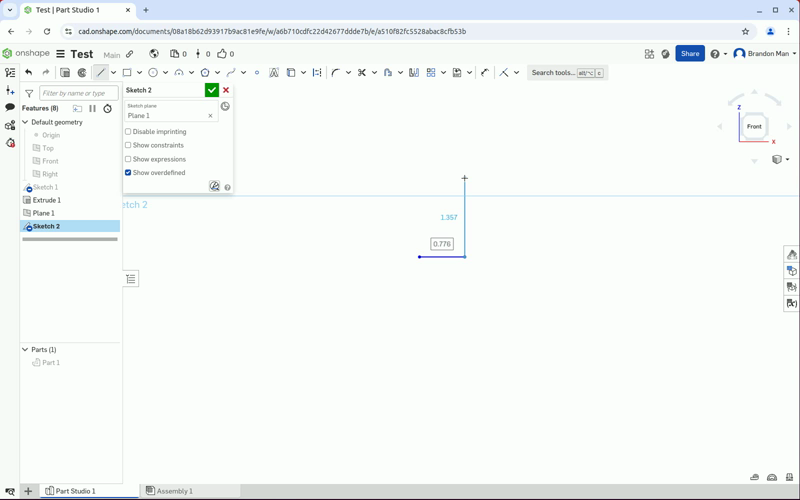
scroll(-6)
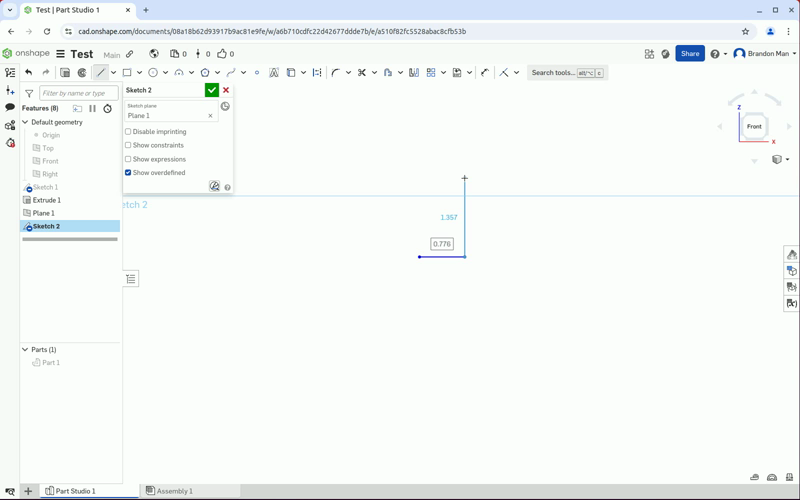
scroll(-6)
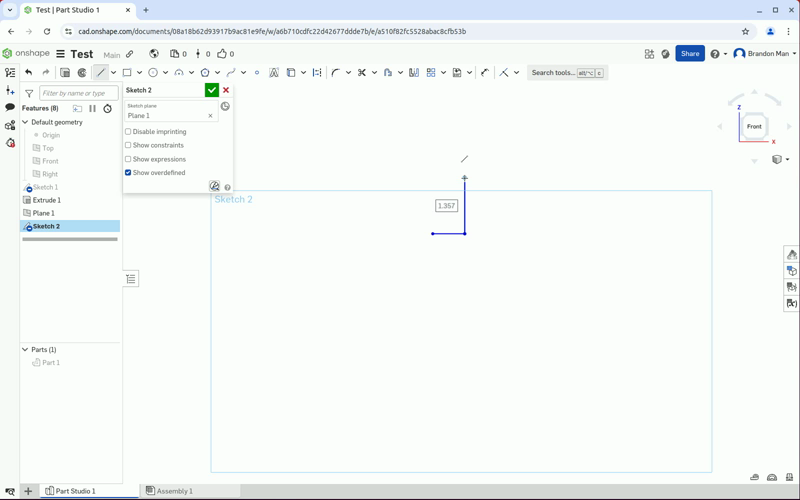
scroll(-6)
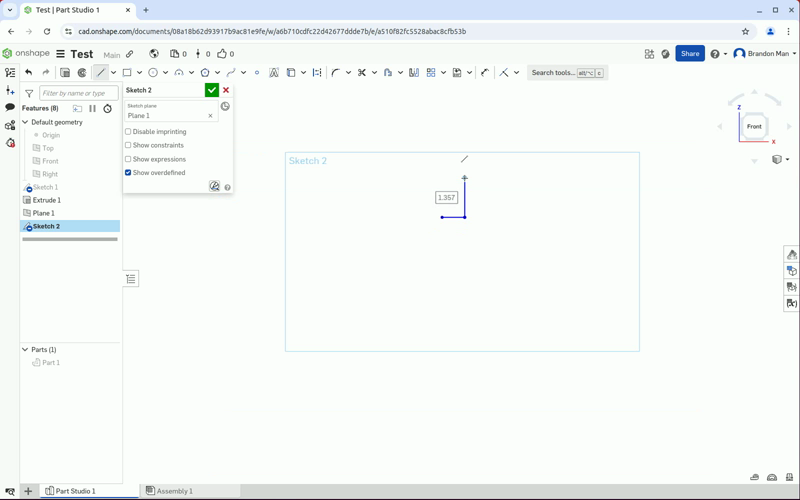
scroll(-6)
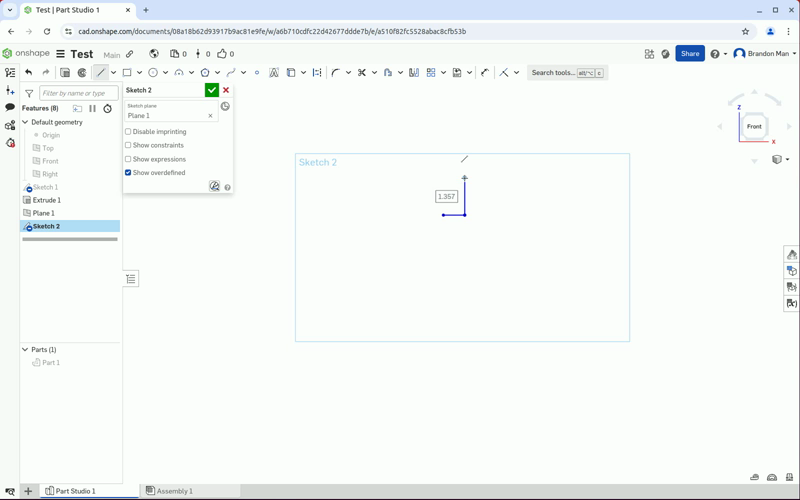
scroll(-6)
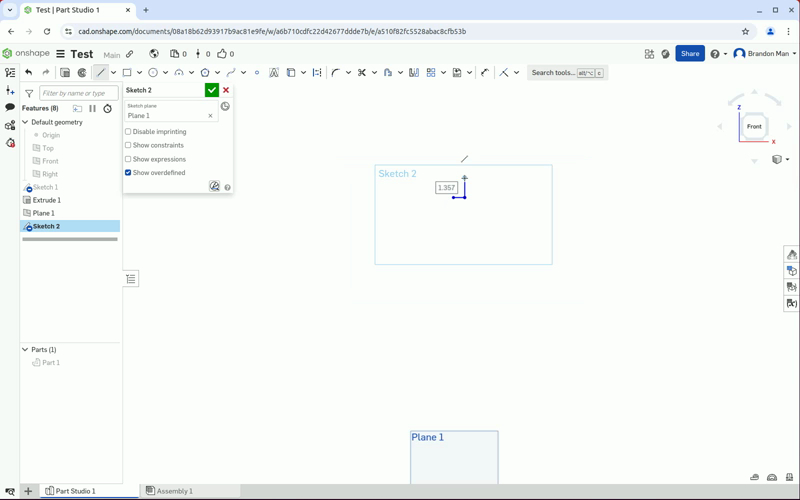
scroll(-6)
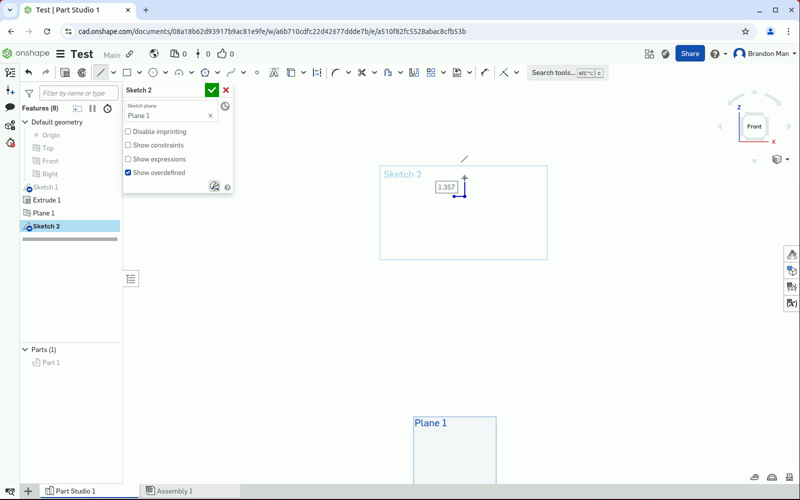
scroll(-6)
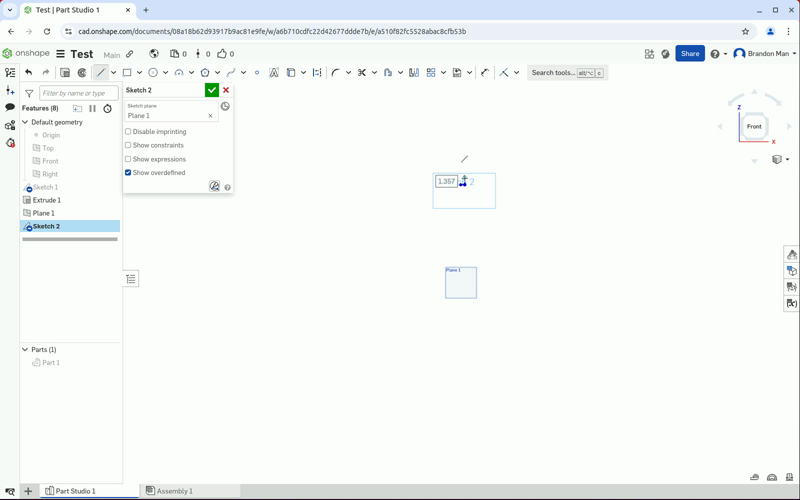
key_up(shift)
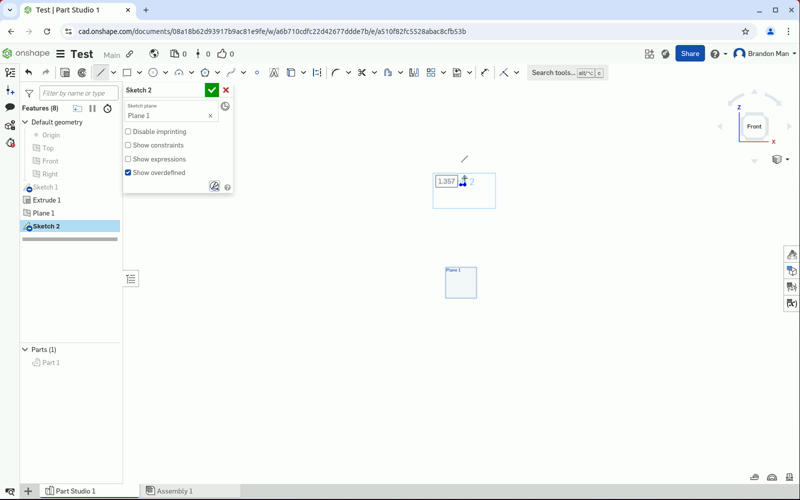
key_down(shift)
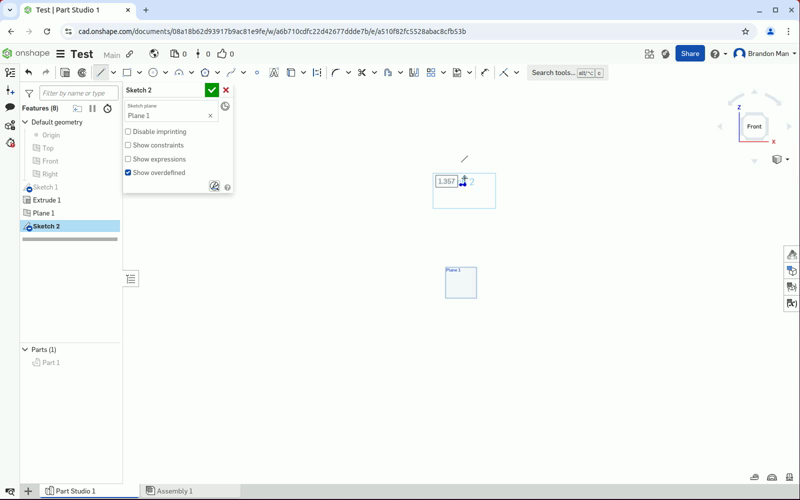
mouse_move(495, 177)
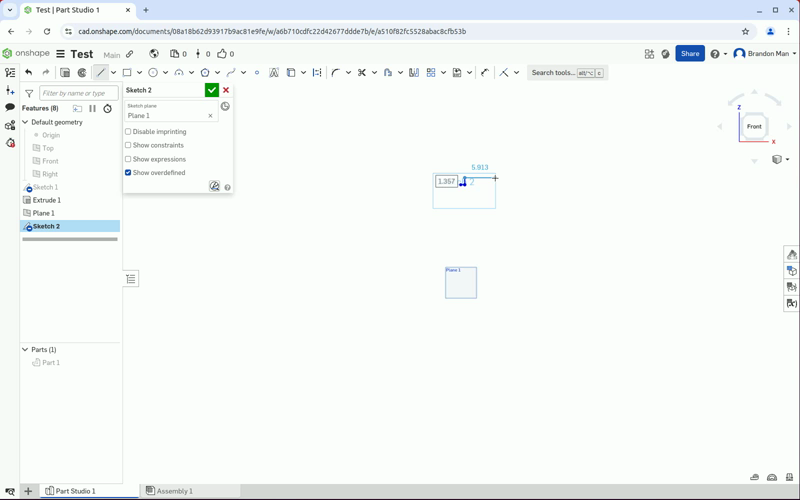
mouse_move(460, 177)
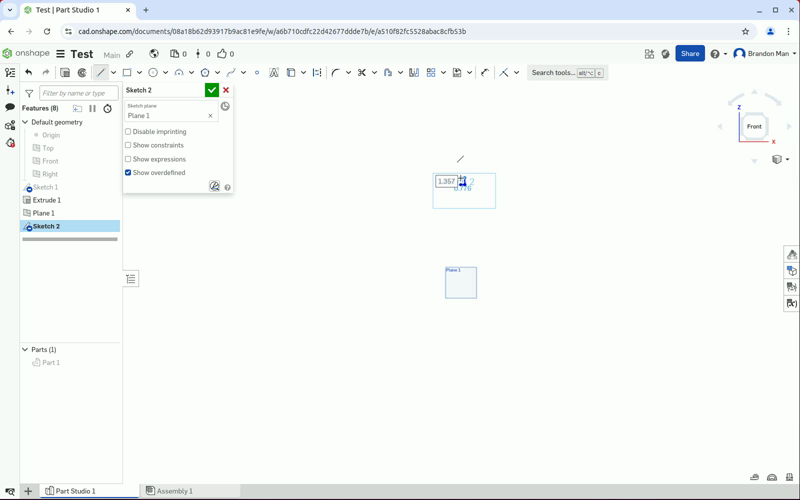
scroll(6)
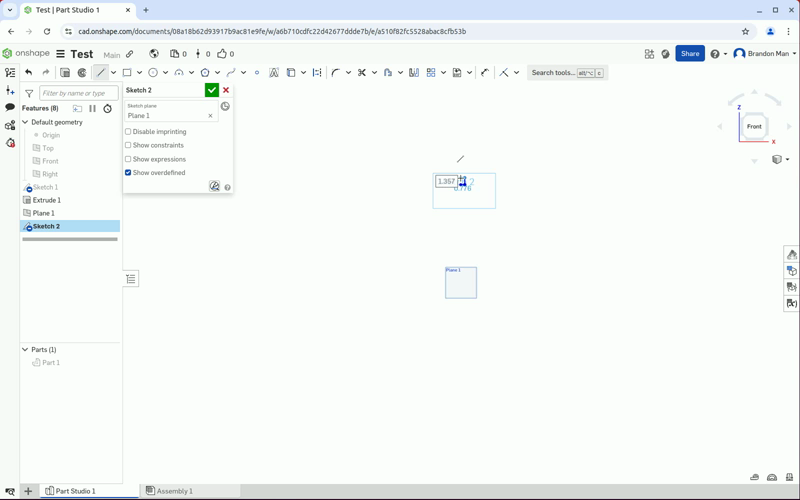
scroll(6)
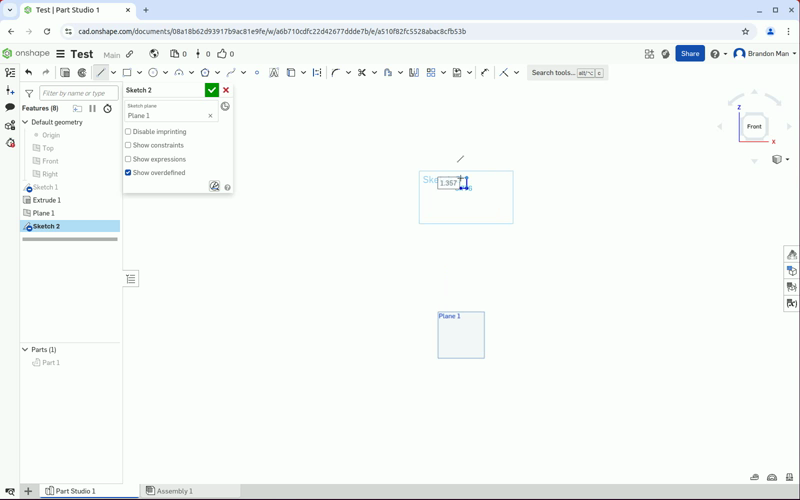
scroll(6)
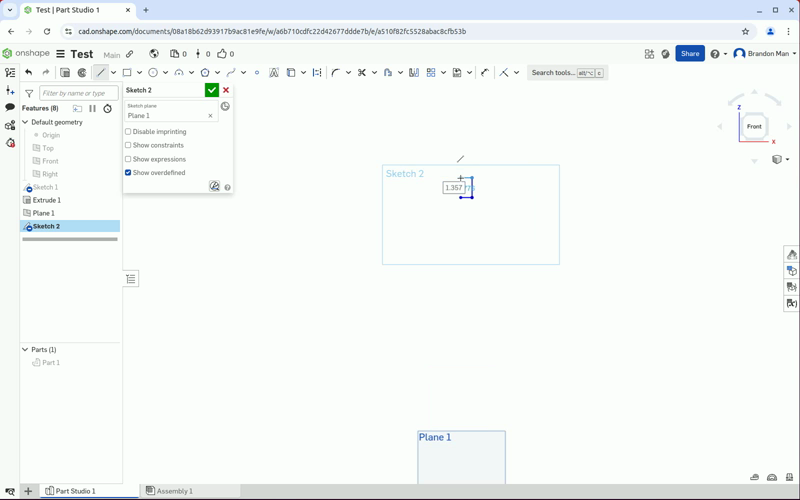
scroll(6)
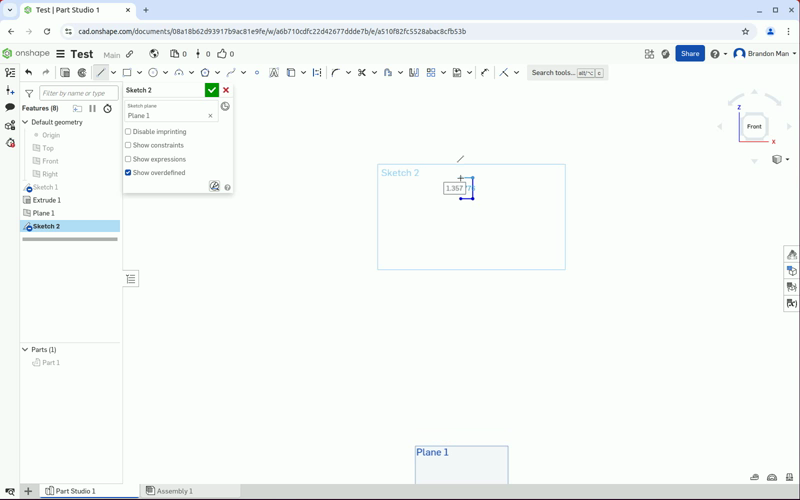
scroll(6)
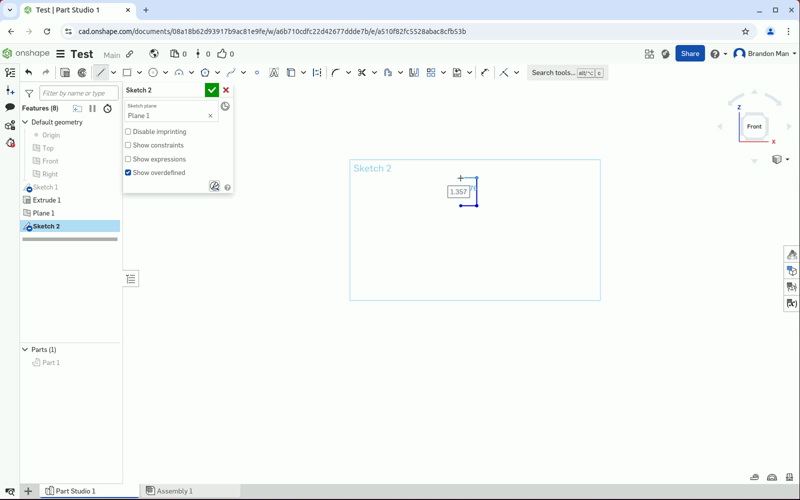
scroll(6)
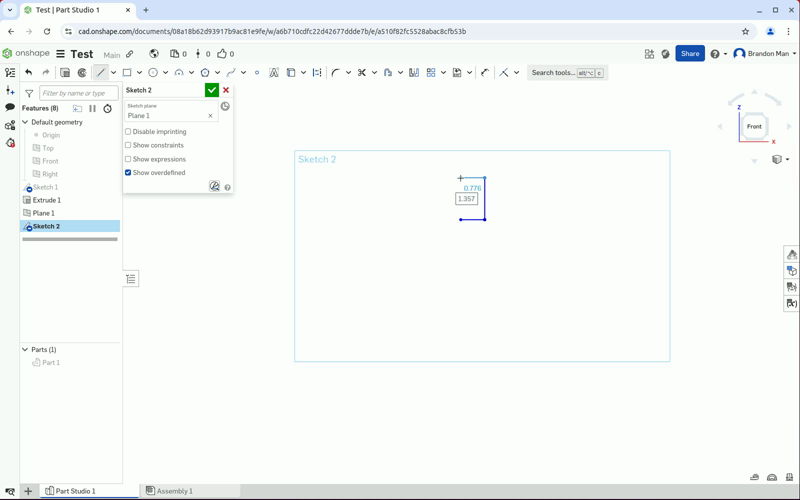
scroll(6)
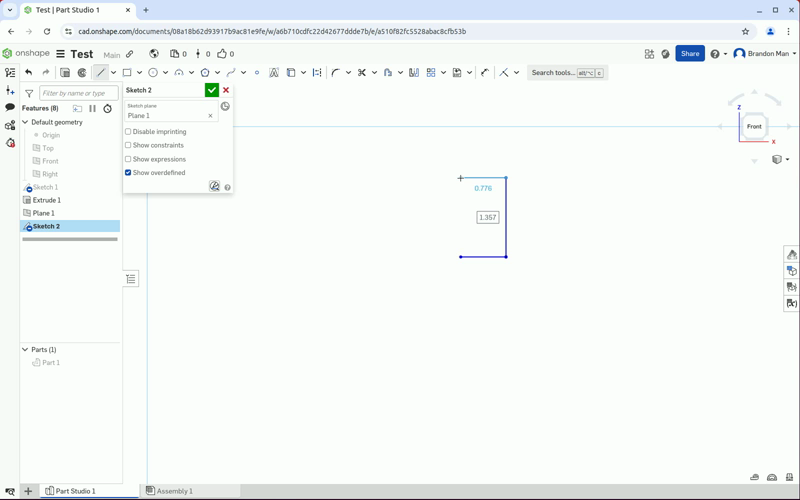
click(460, 177)
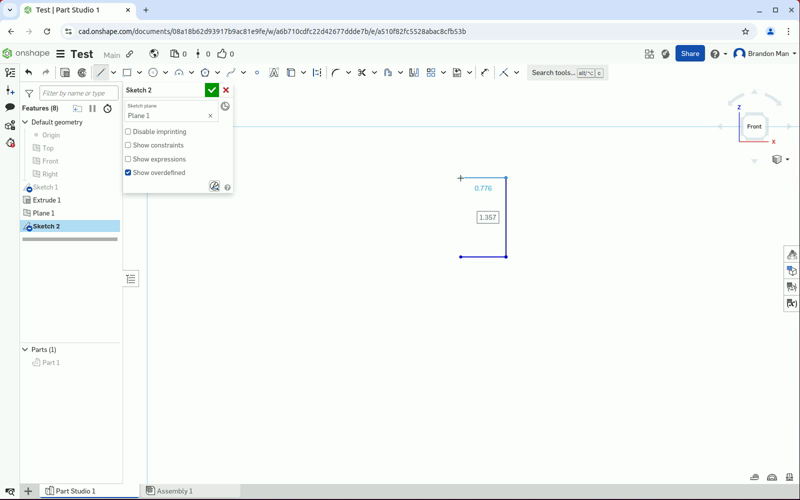
scroll(-6)
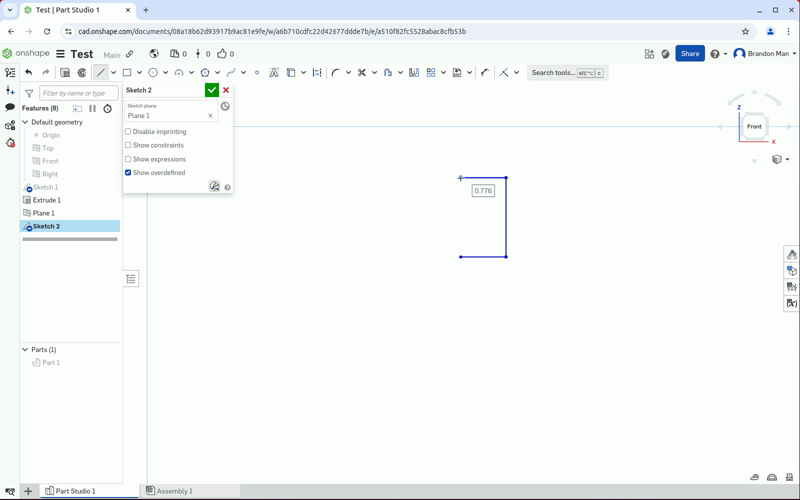
scroll(-6)
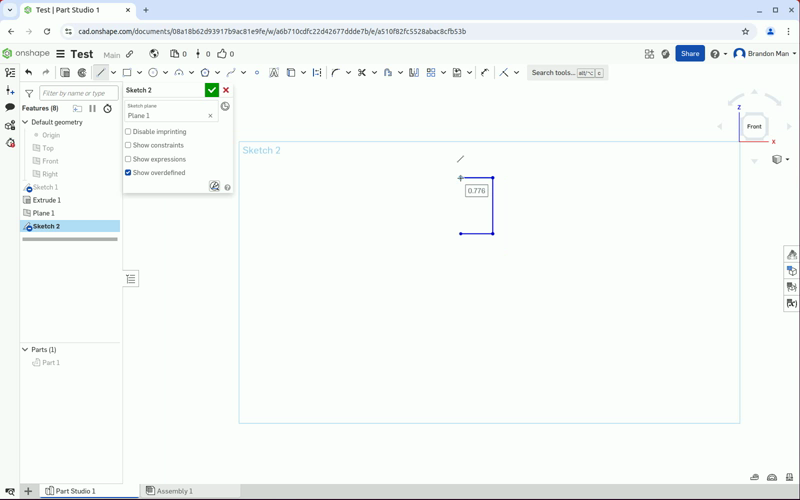
scroll(-6)
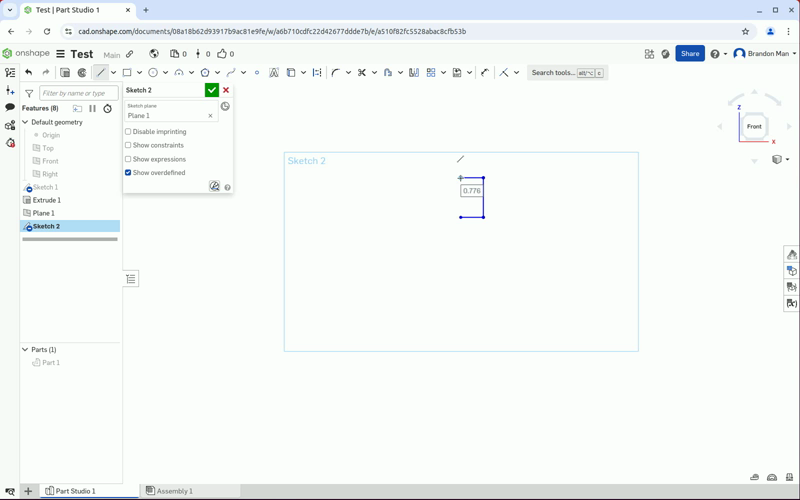
scroll(-6)
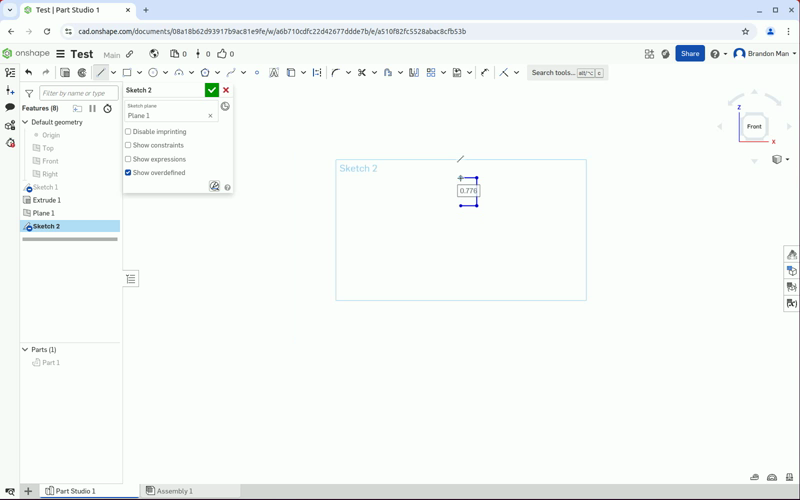
scroll(-6)
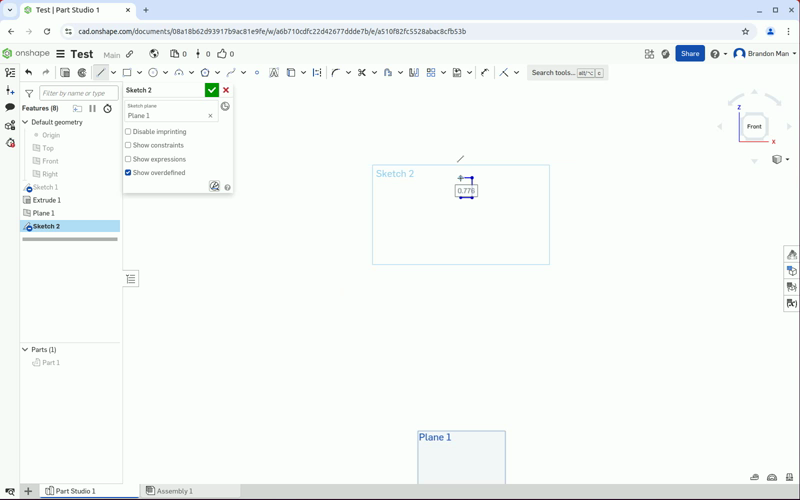
scroll(-6)
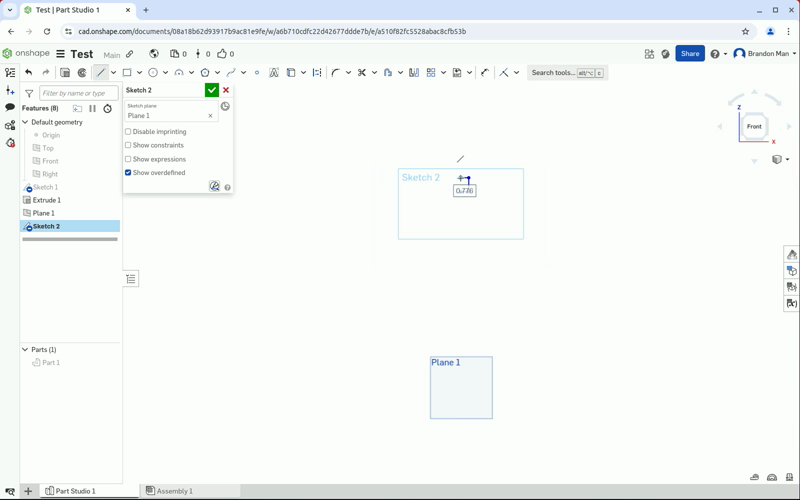
scroll(-6)
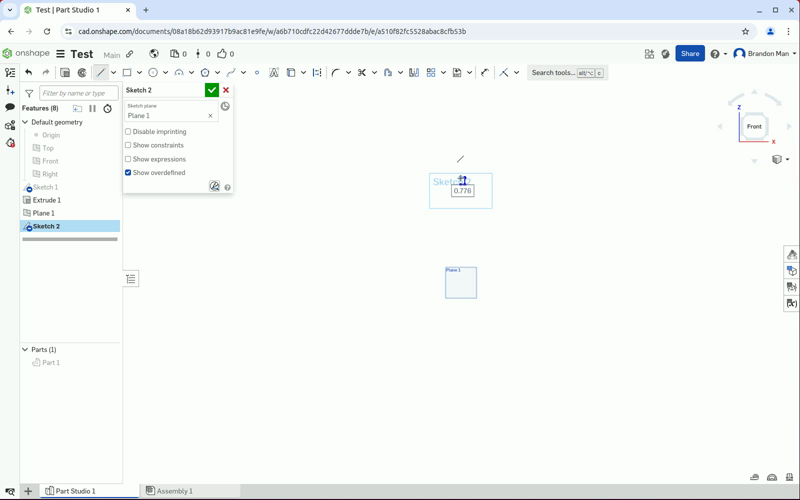
key_up(shift)
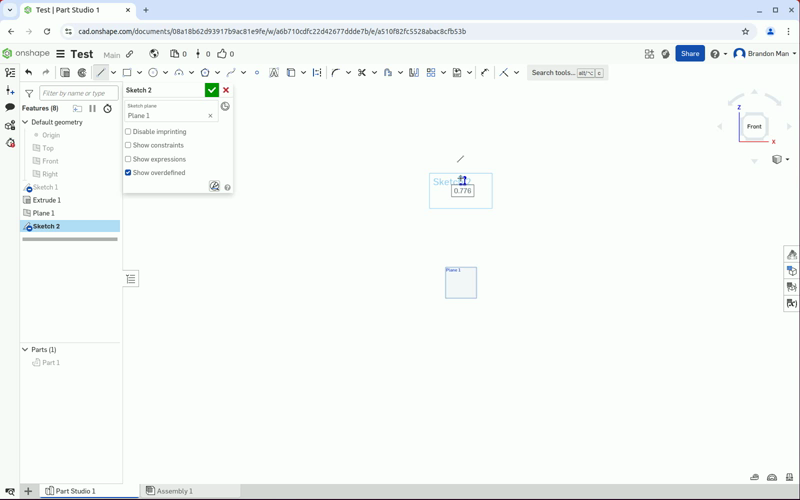
mouse_move(490, 177)
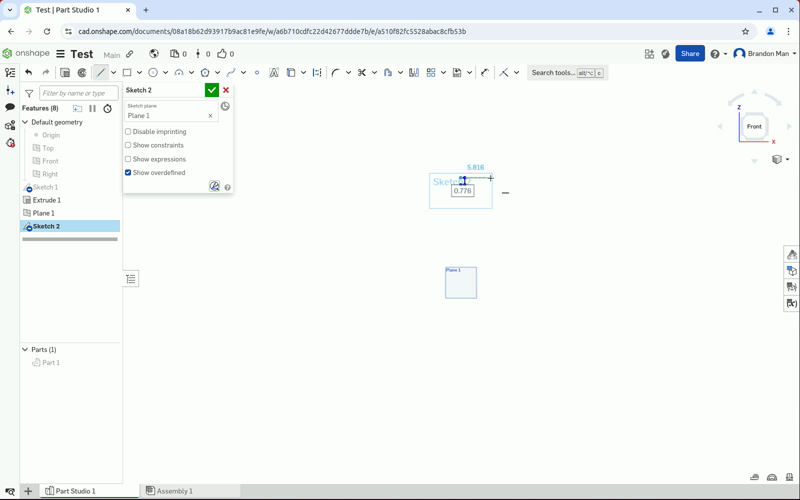
key_down(shift)
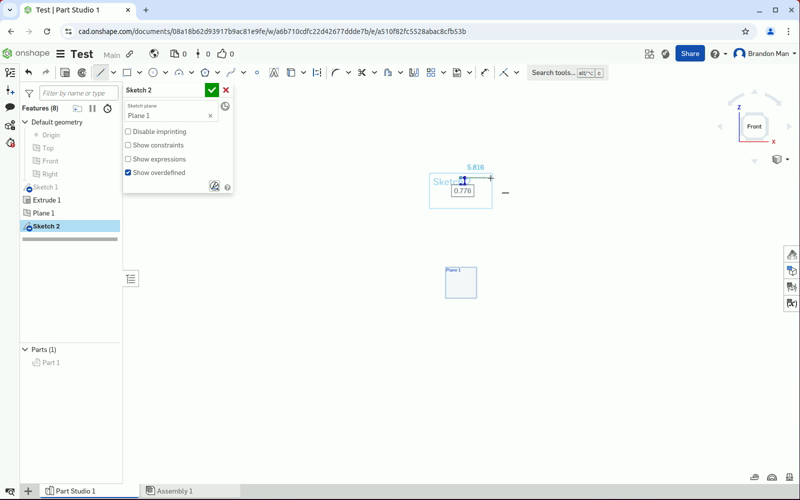
mouse_move(460, 184)
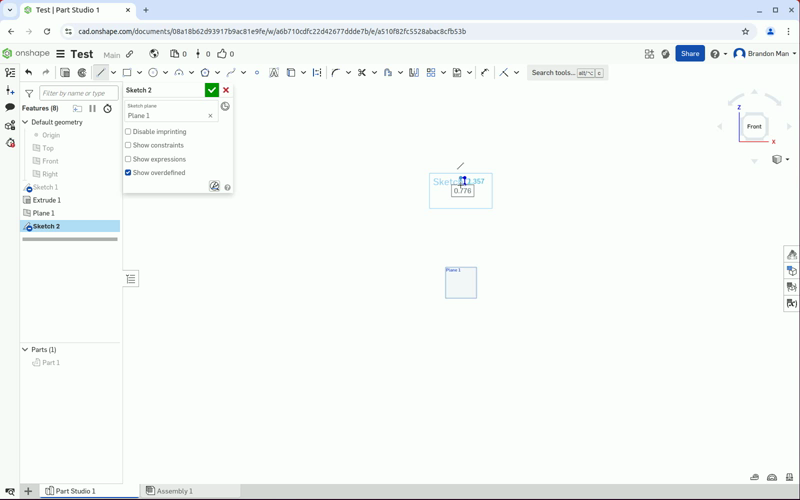
scroll(6)
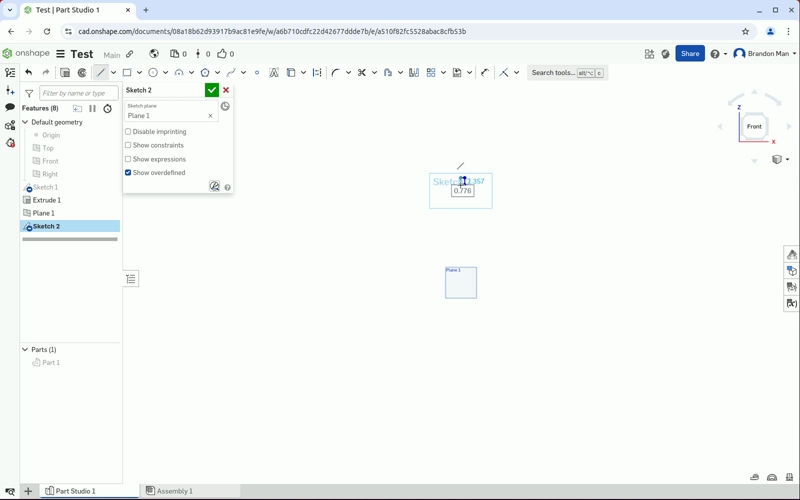
scroll(6)
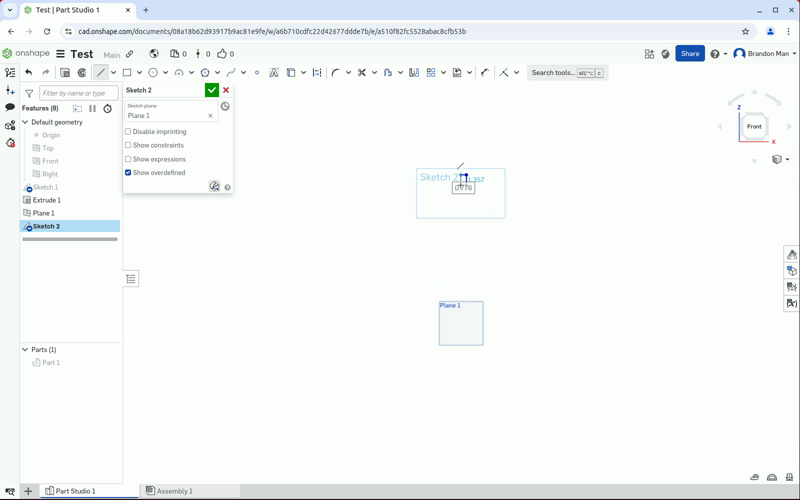
scroll(6)
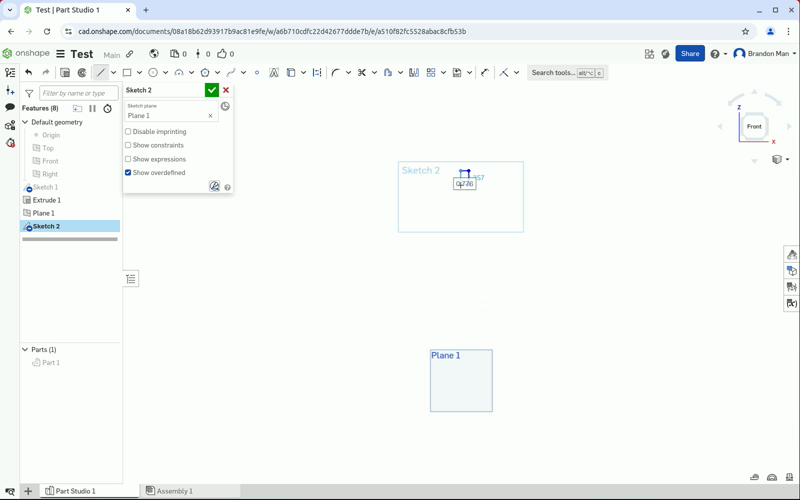
scroll(6)
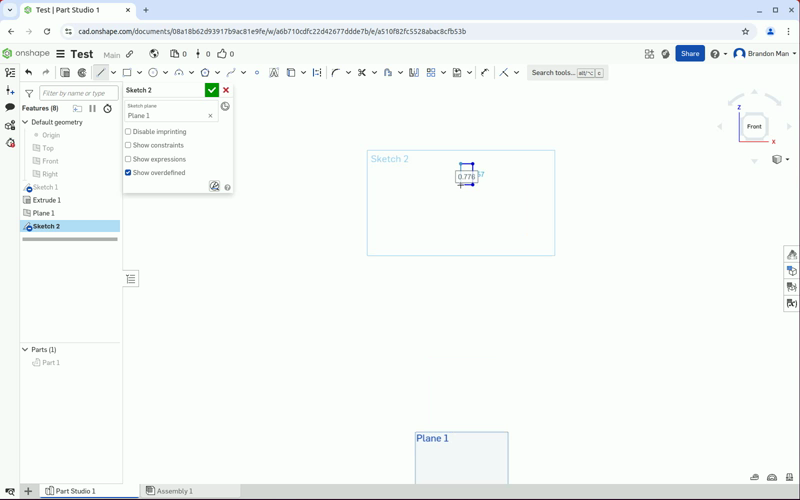
scroll(6)
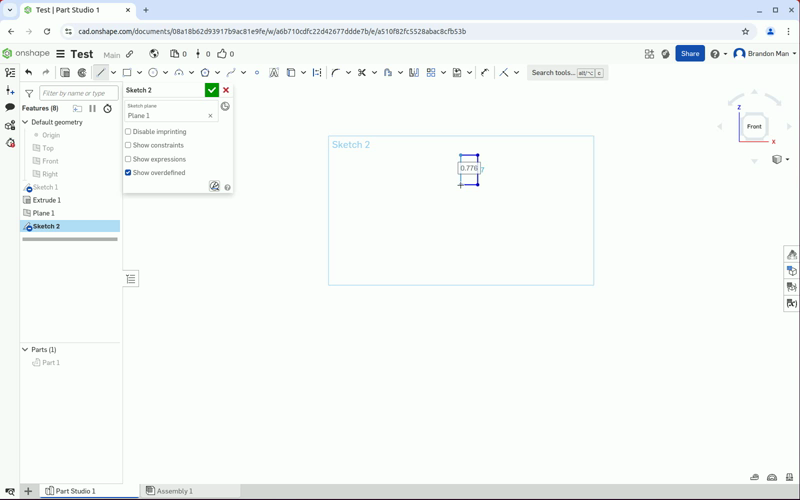
scroll(6)
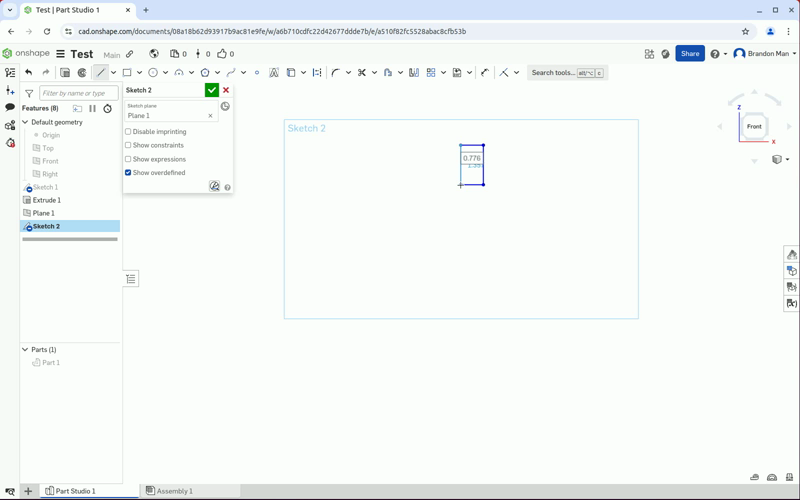
scroll(6)
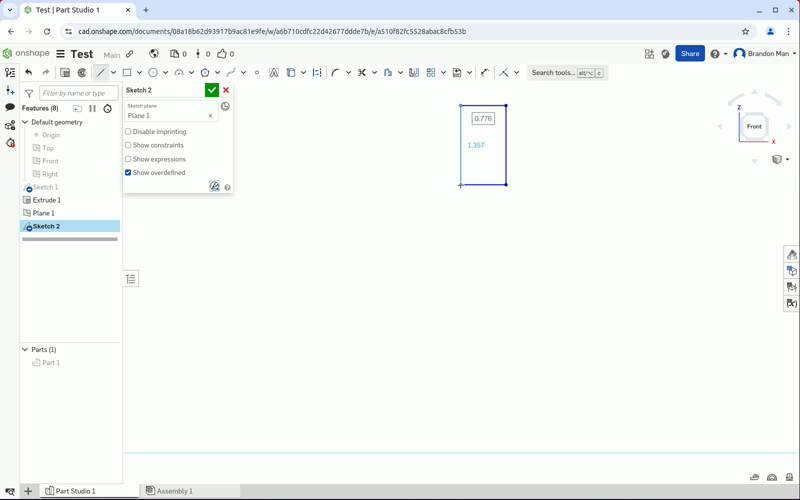
key_up(shift)
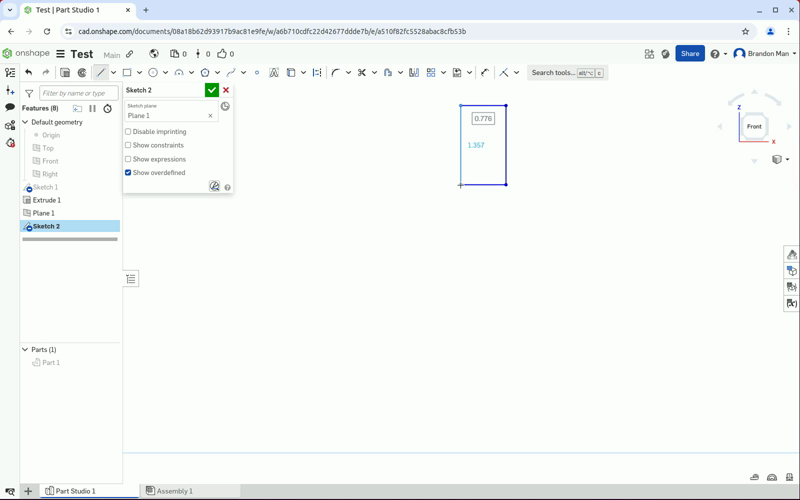
click(460, 184)
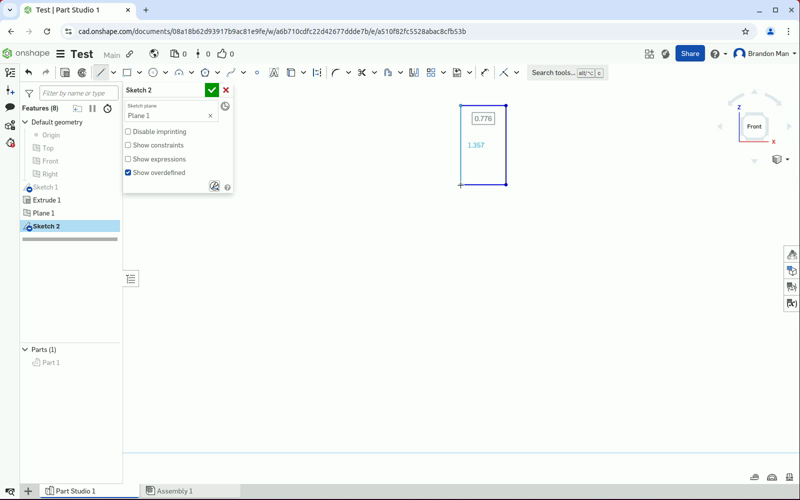
scroll(-6)
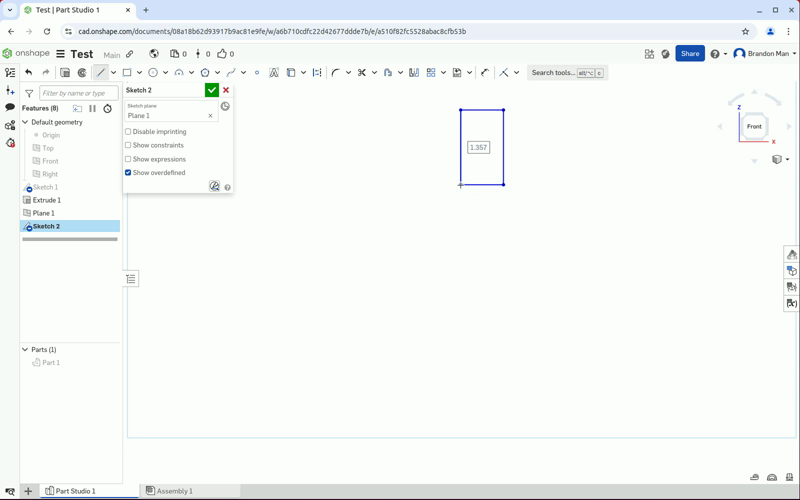
scroll(-6)
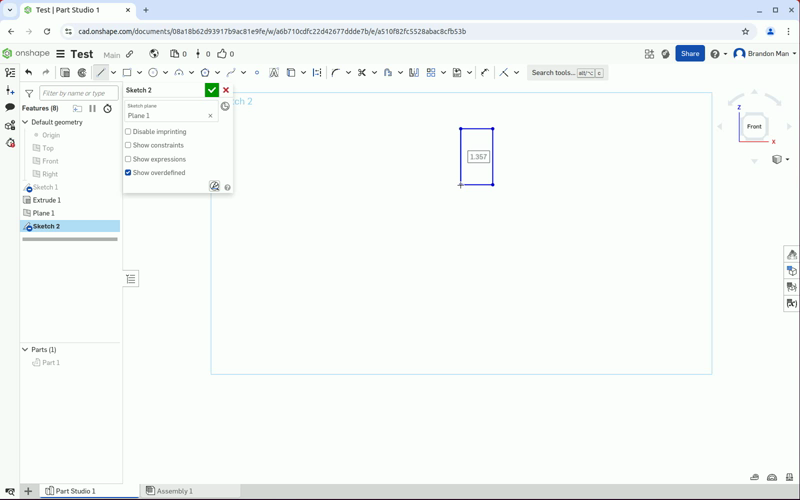
scroll(-6)
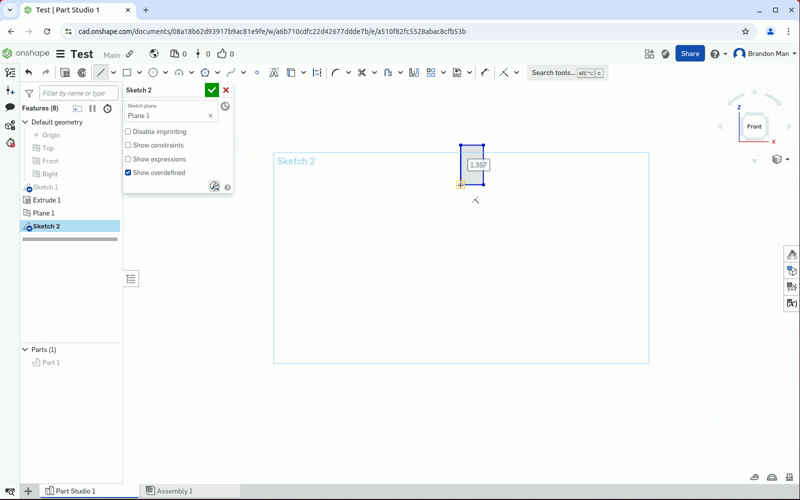
scroll(-6)
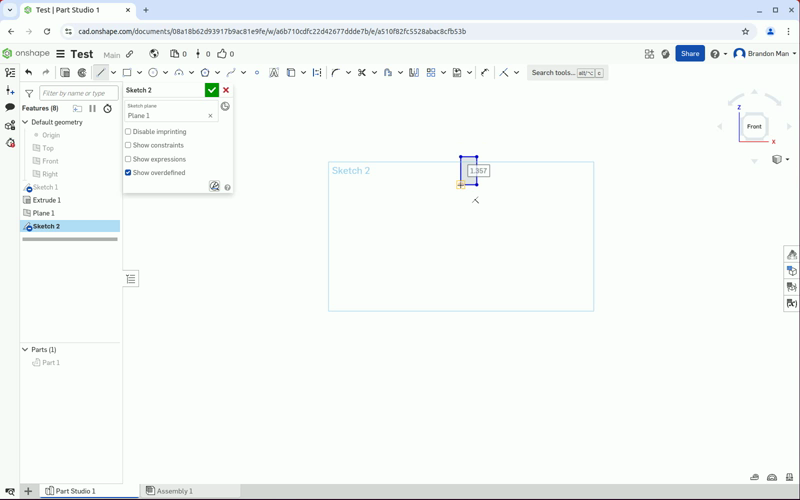
scroll(-6)
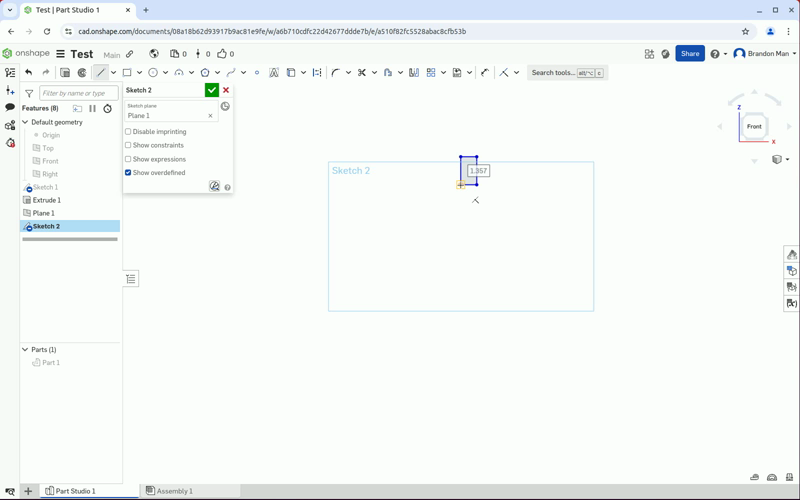
scroll(-6)
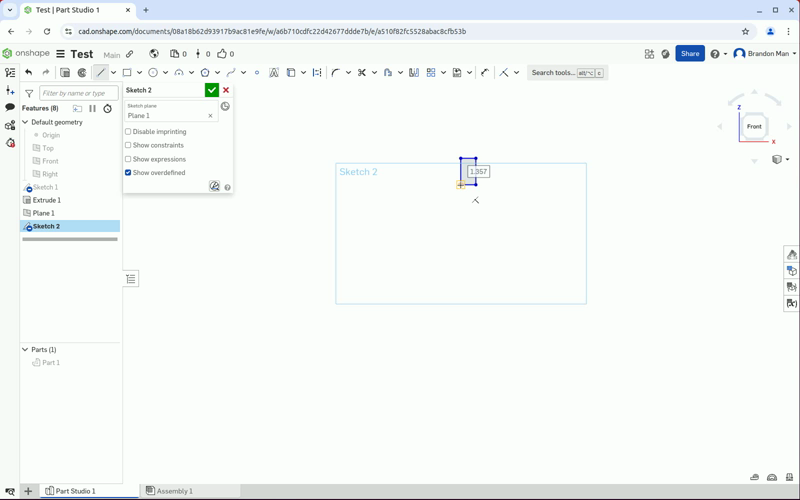
scroll(-6)
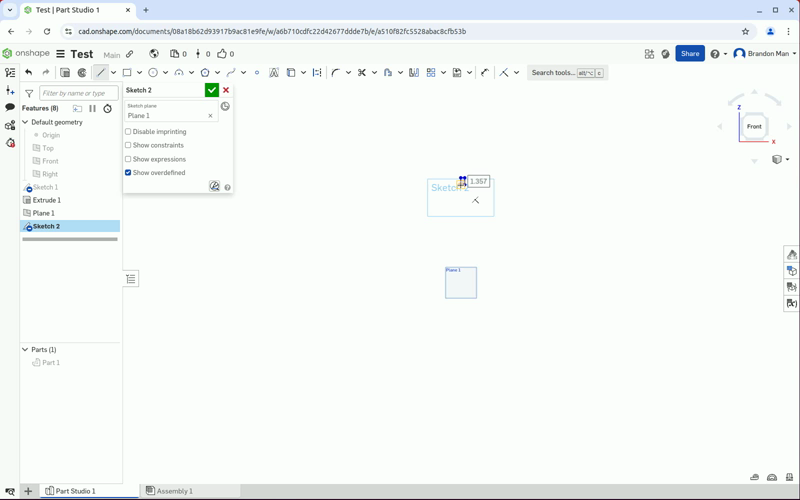
key(esc)
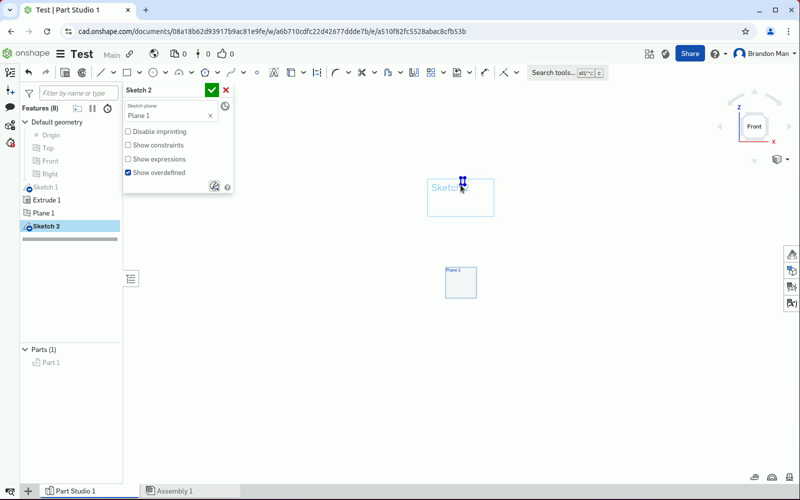
mouse_move(464, 180)
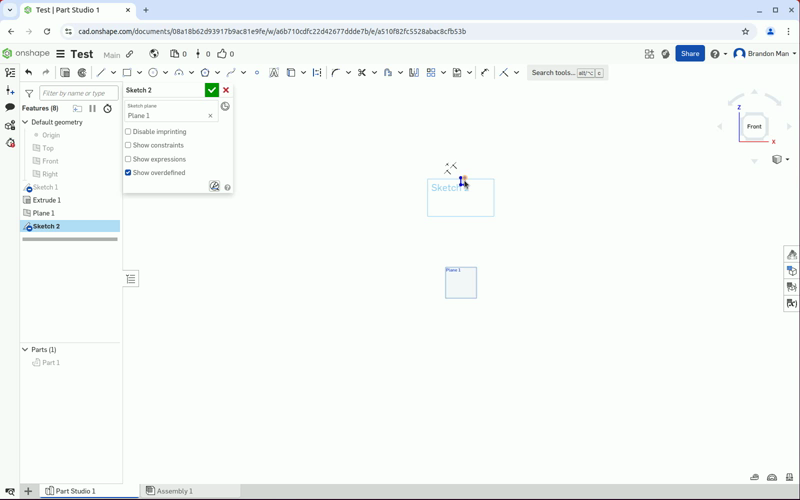
scroll(6)
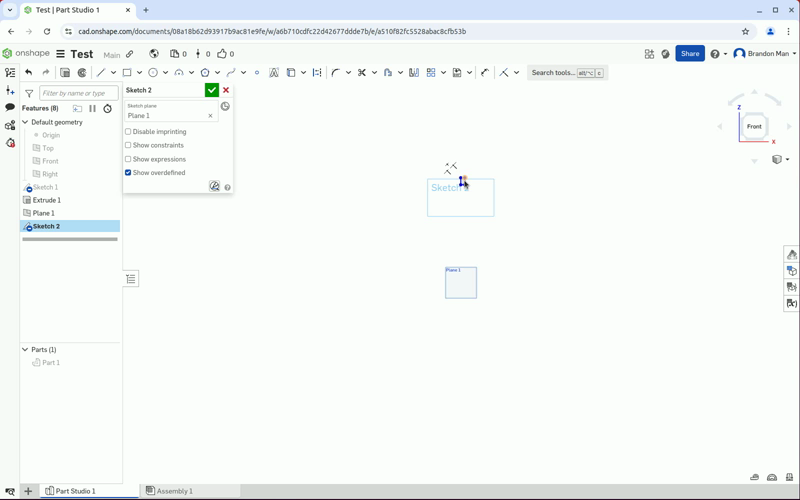
scroll(6)
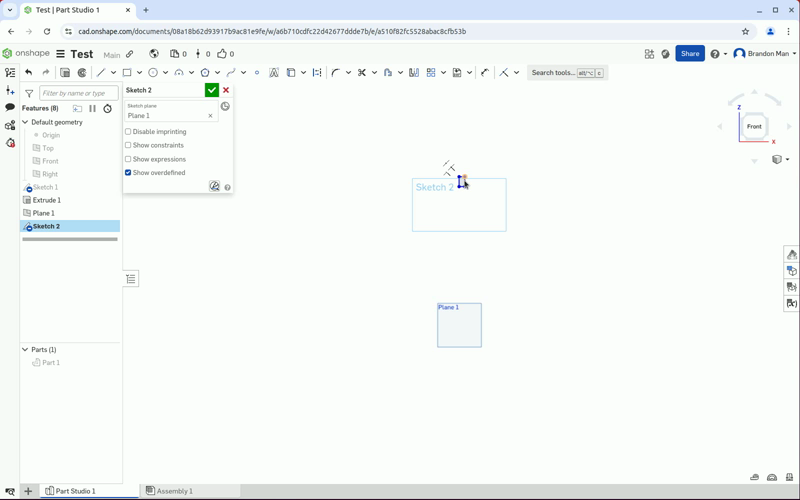
scroll(6)
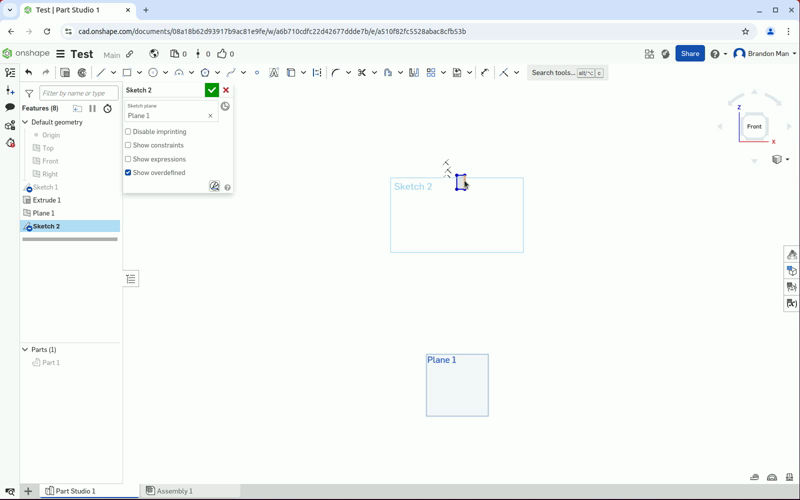
scroll(6)
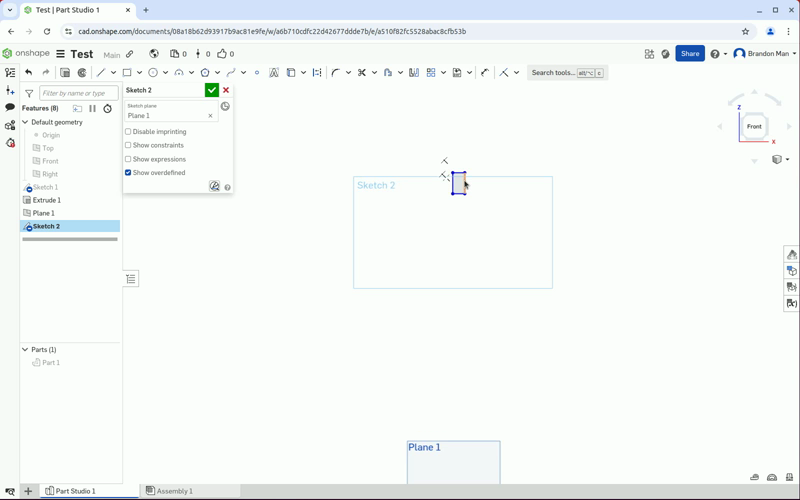
scroll(6)
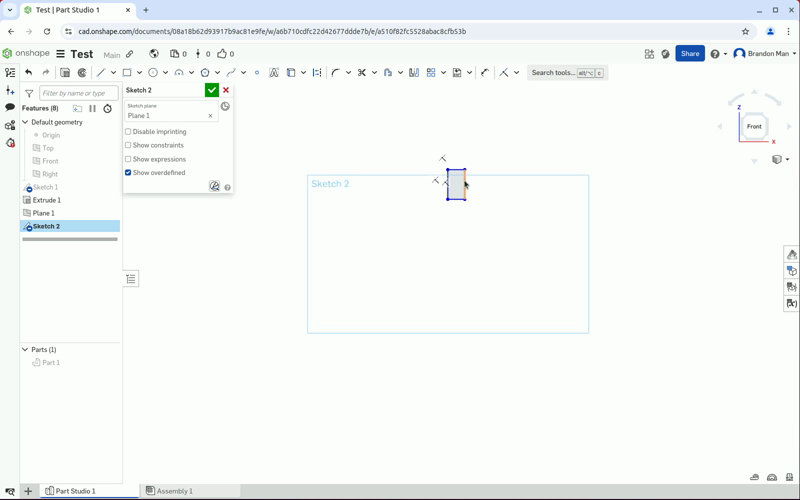
scroll(6)
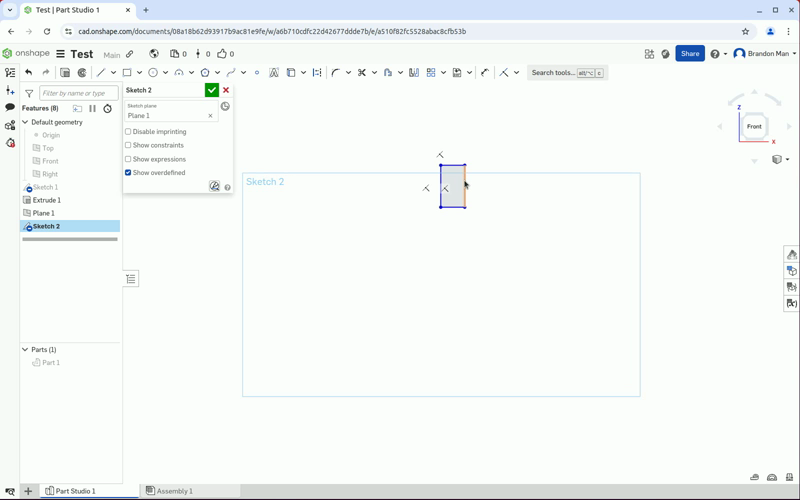
scroll(6)
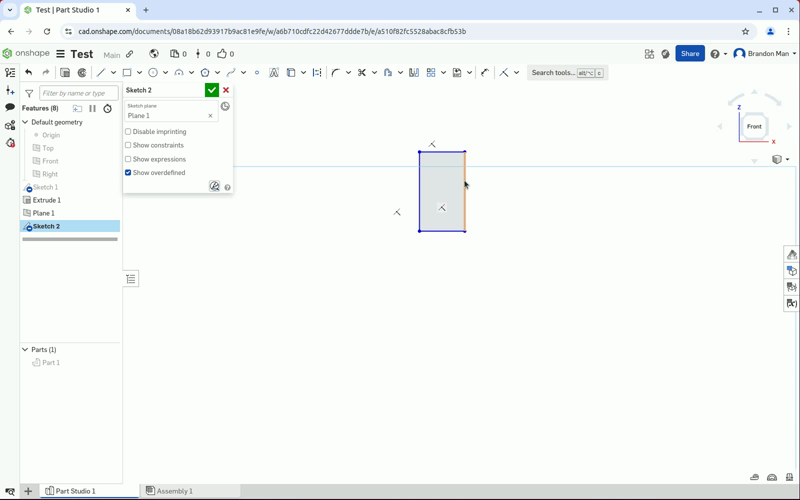
click(464, 180)
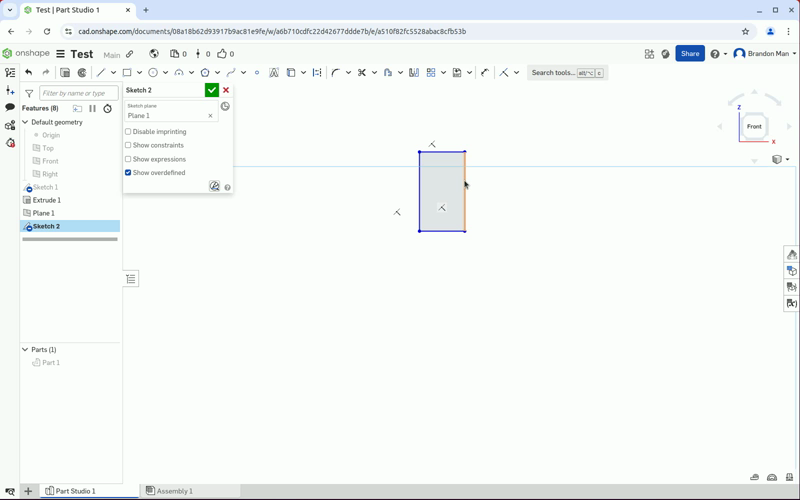
scroll(-6)
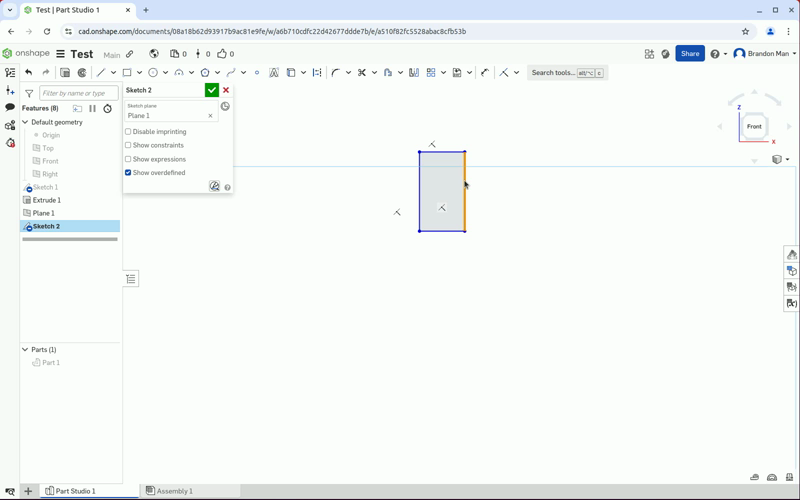
scroll(-6)
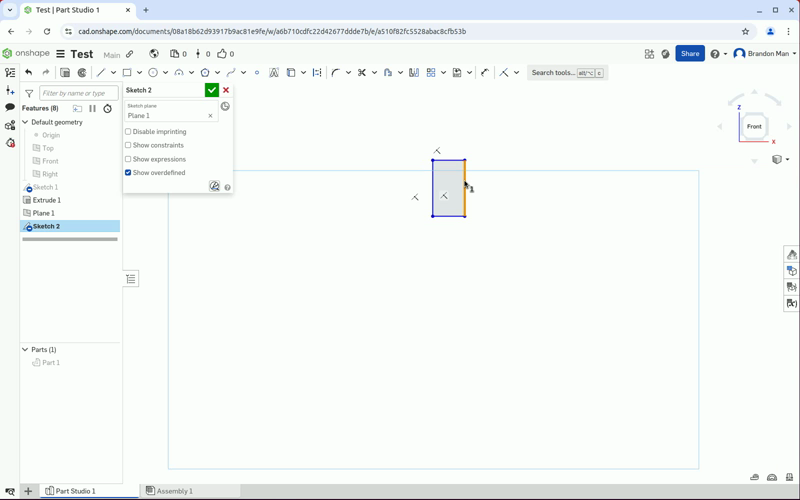
scroll(-6)
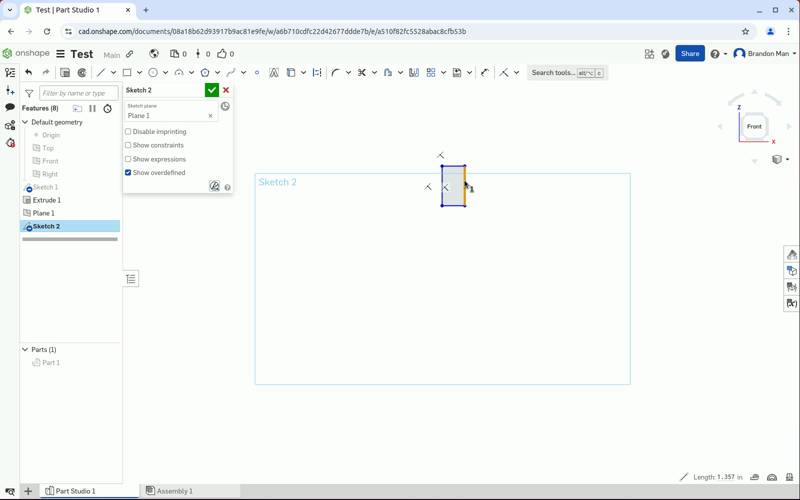
scroll(-6)
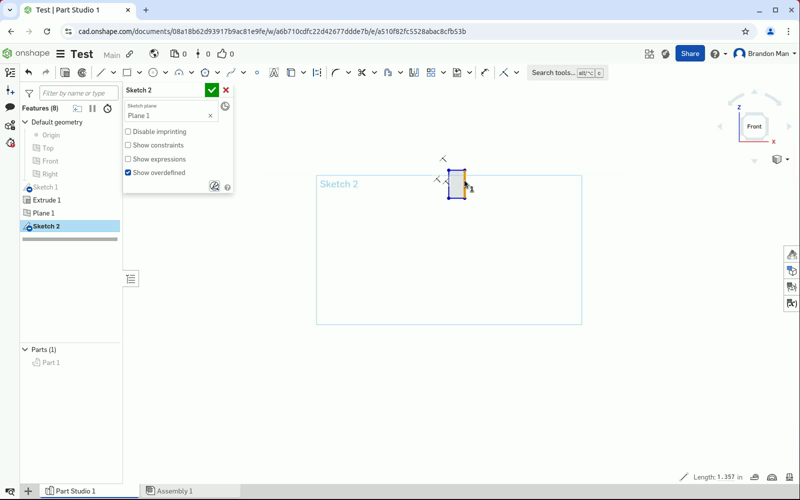
scroll(-6)
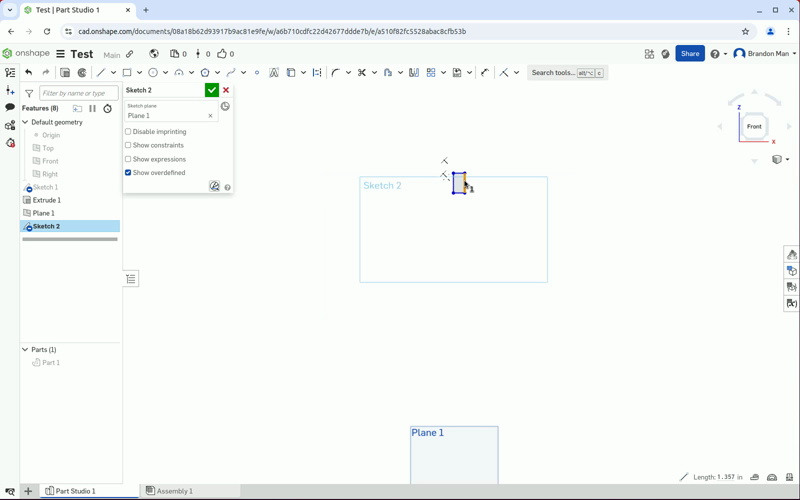
scroll(-6)
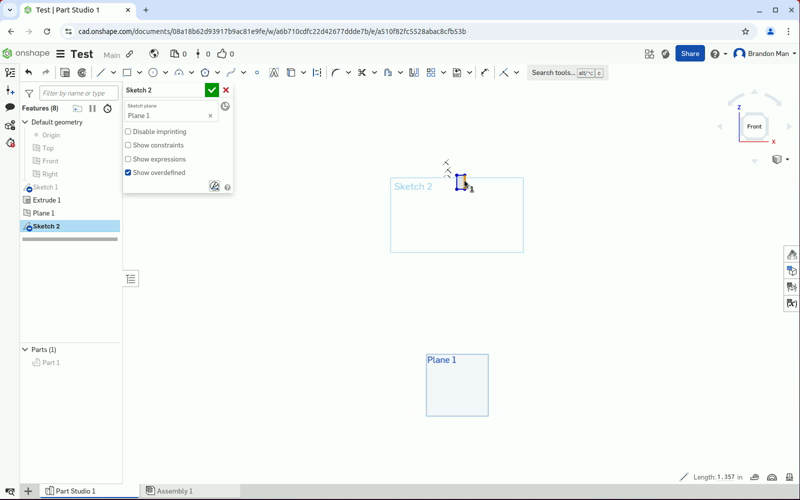
scroll(-6)
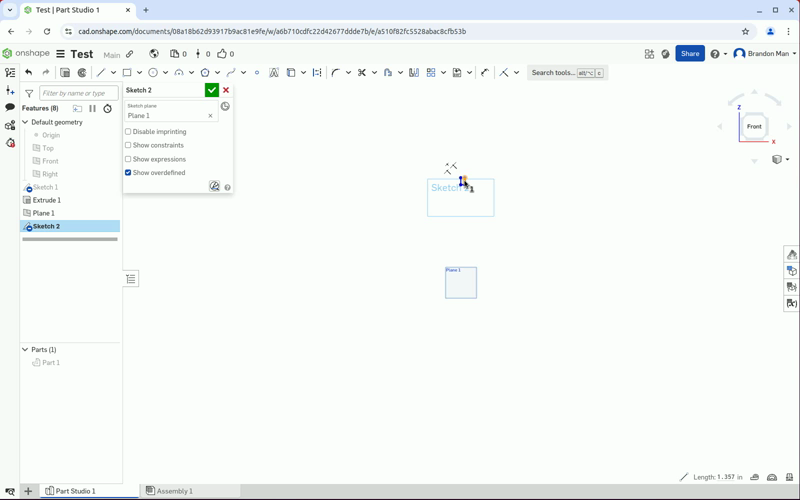
mouse_move(73, 352)
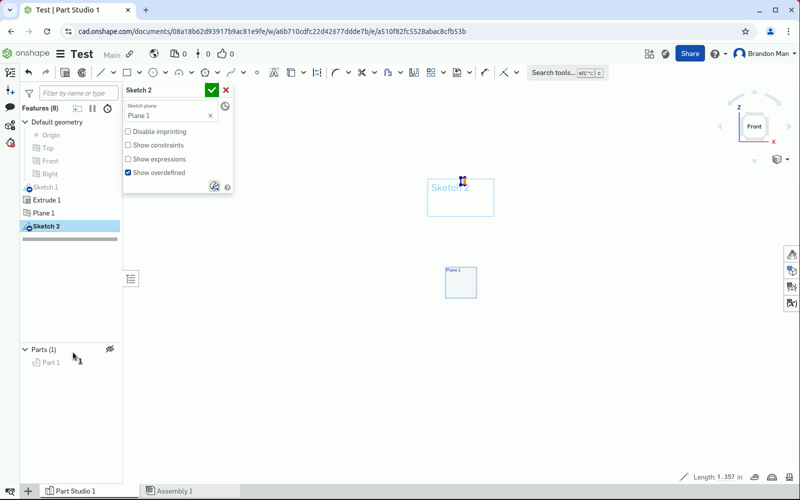
key(shift+y)
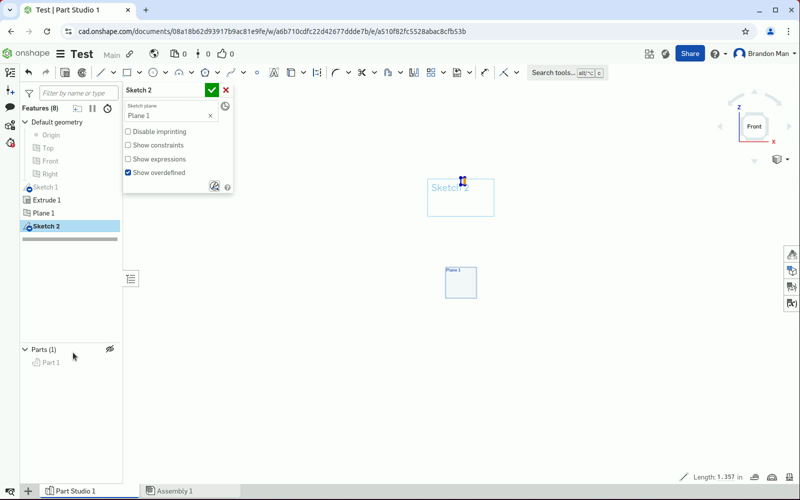
key(shift+e)
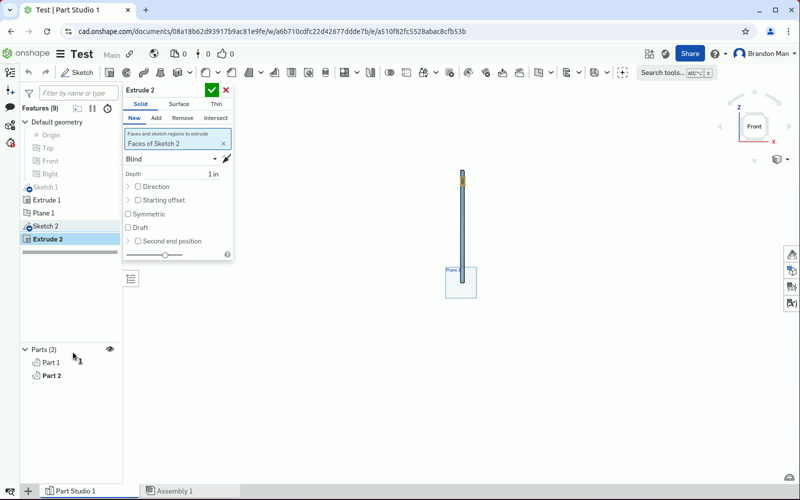
mouse_move(143, 106)
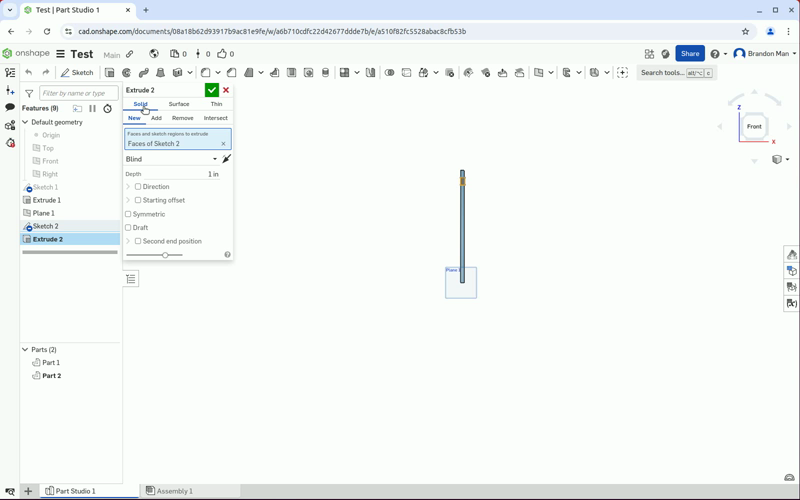
click(143, 106)
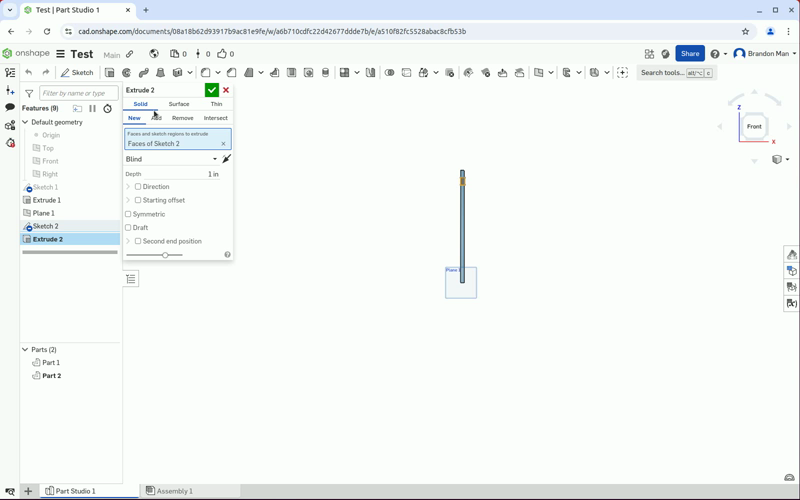
mouse_move(186, 120)
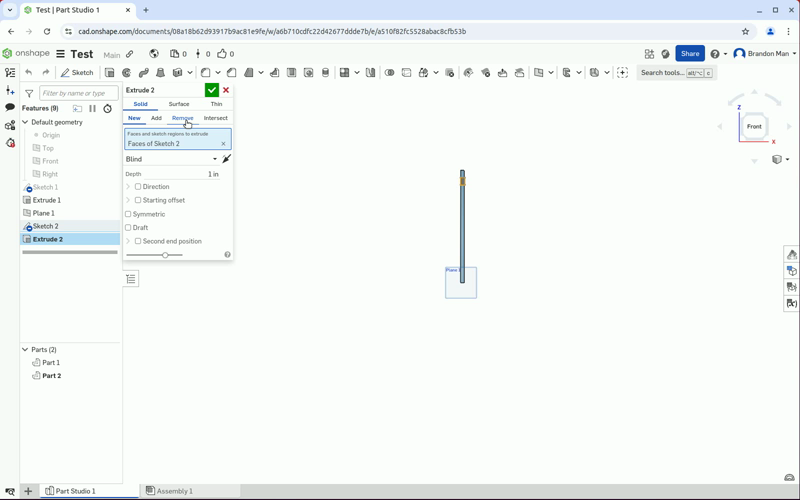
click(186, 120)
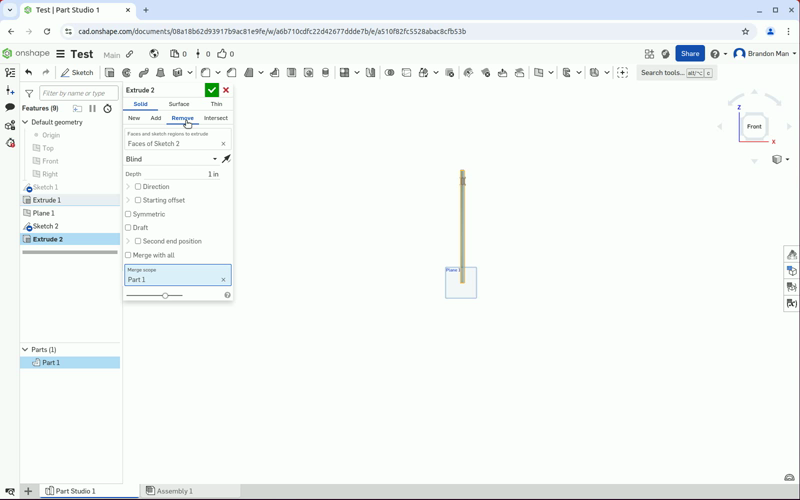
key(tab, 4)
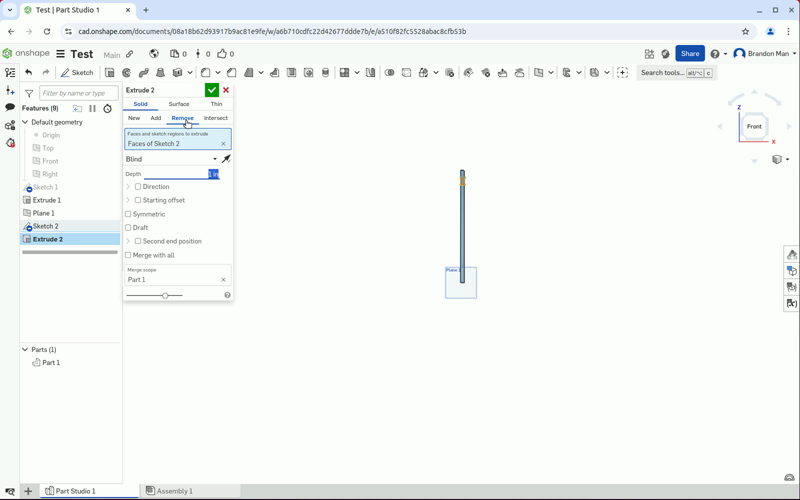
text(0.241)
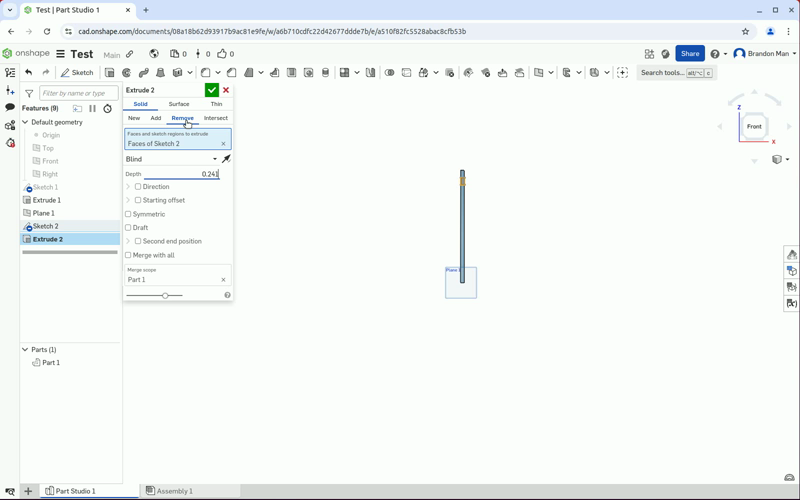
key(tab, 6)
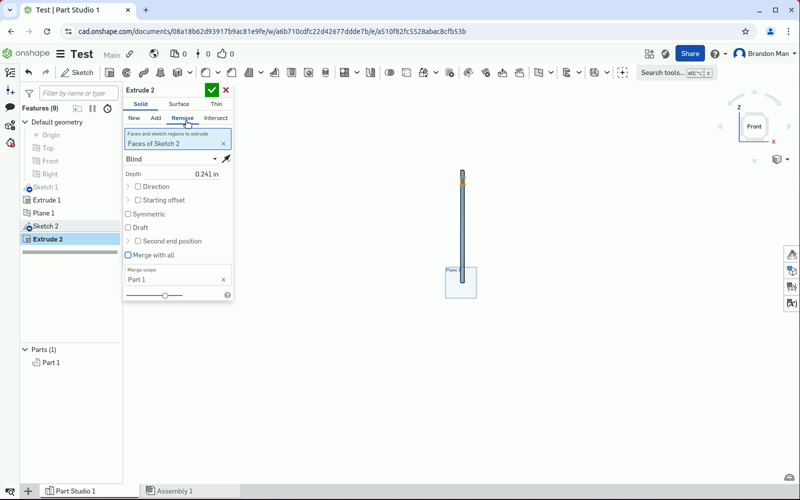
key(space)
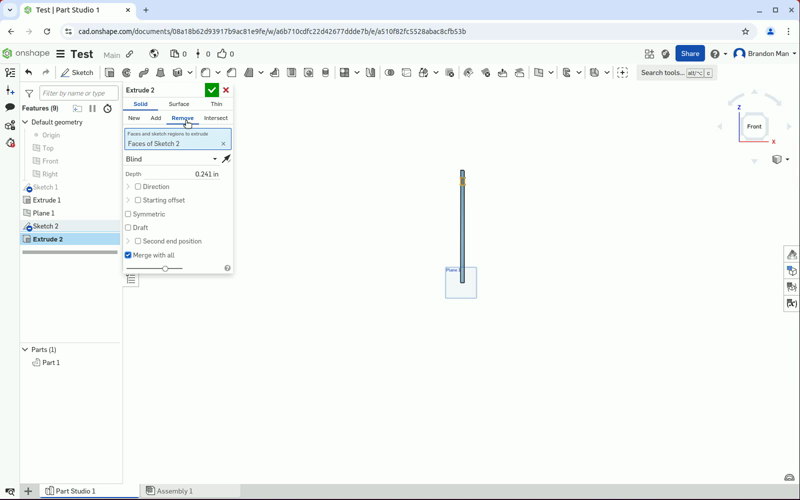
key(enter)
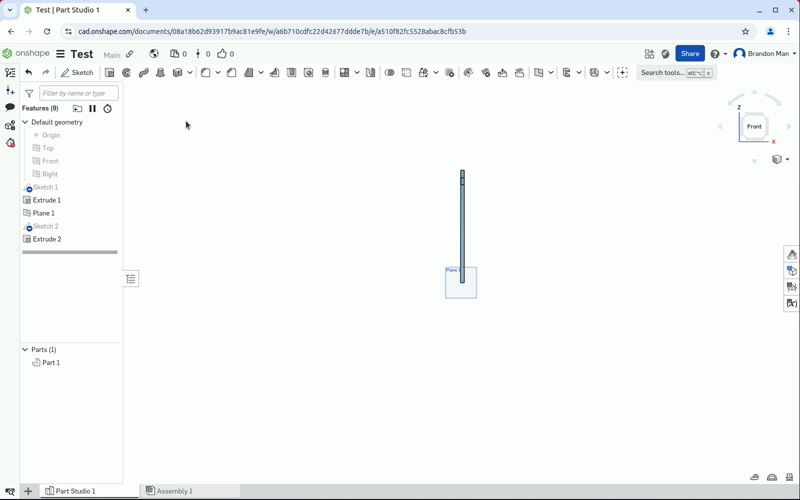
key(shift+h)
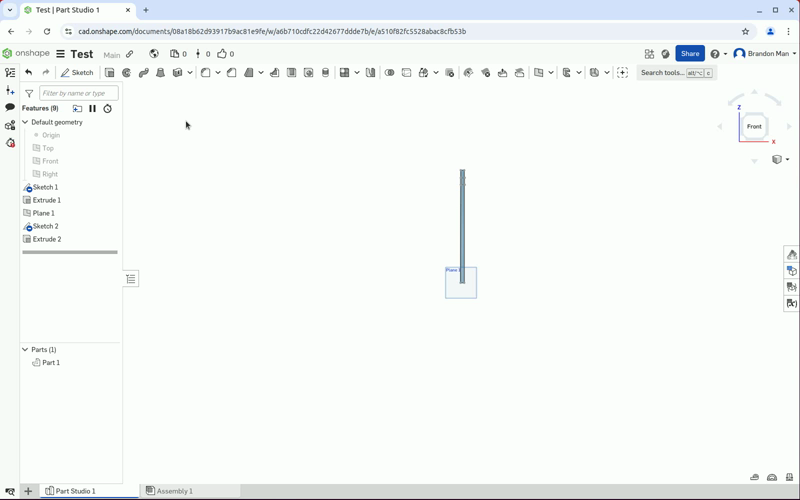
key(shift+h)
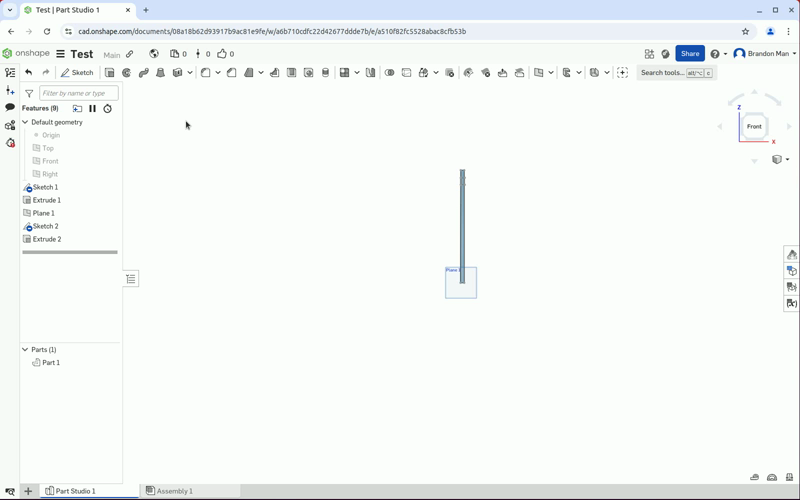
key(shift+7)
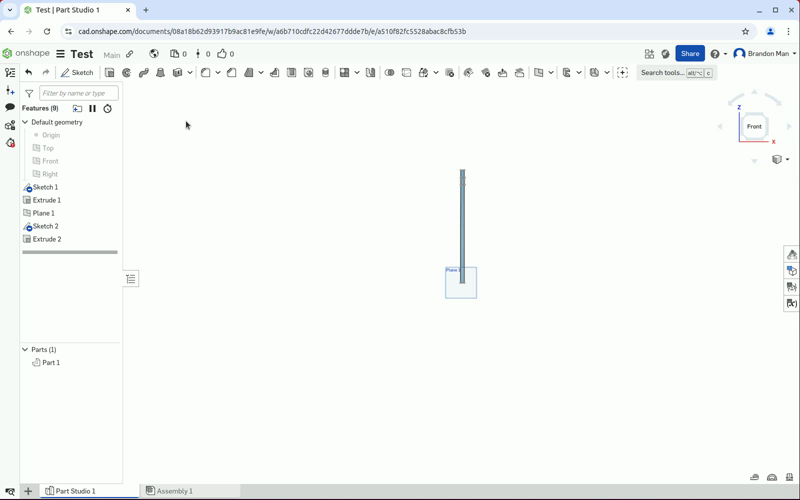
key(left, 2)
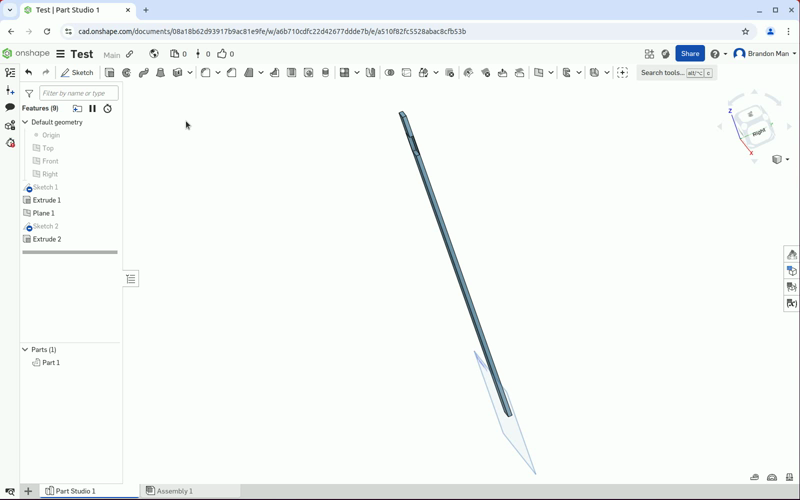
key(down, 2)
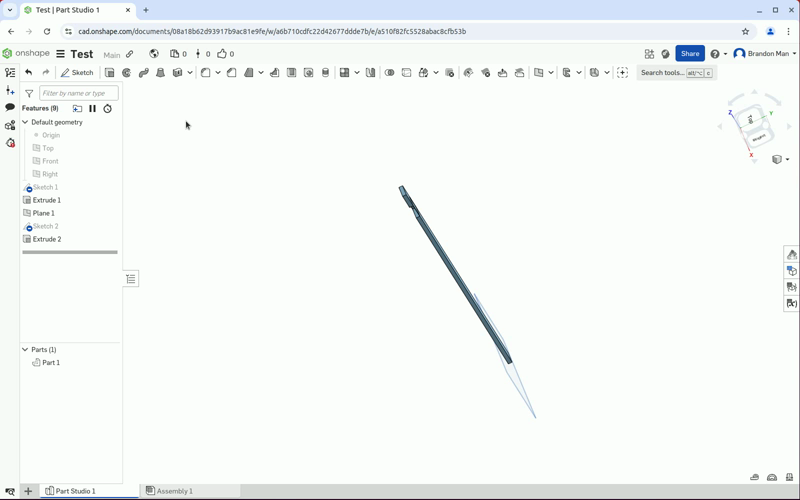
key(up, 2)
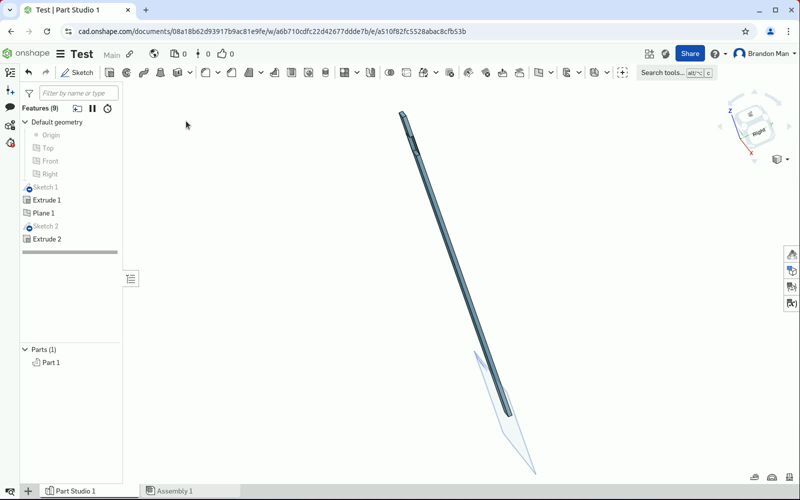
key(right, 2)
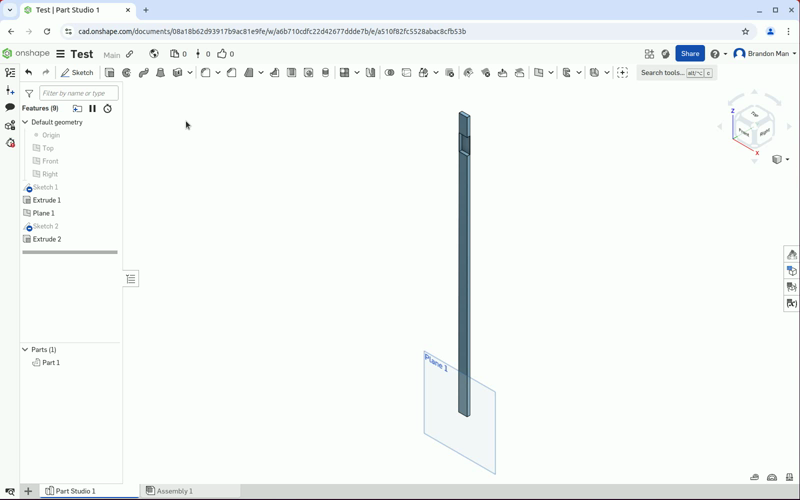
mouse_move(73, 189)
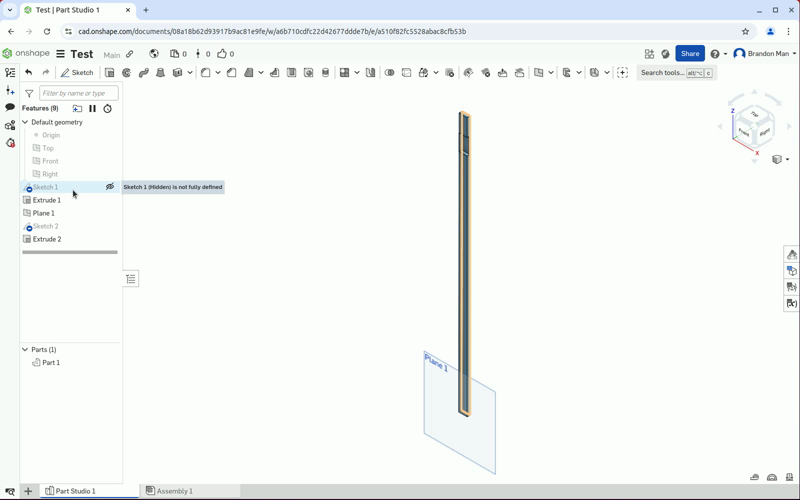
click(73, 189)